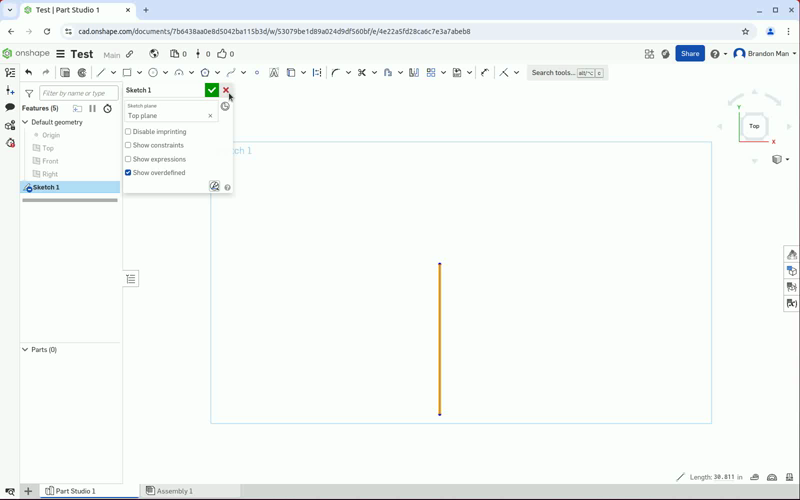
key(shift+h)
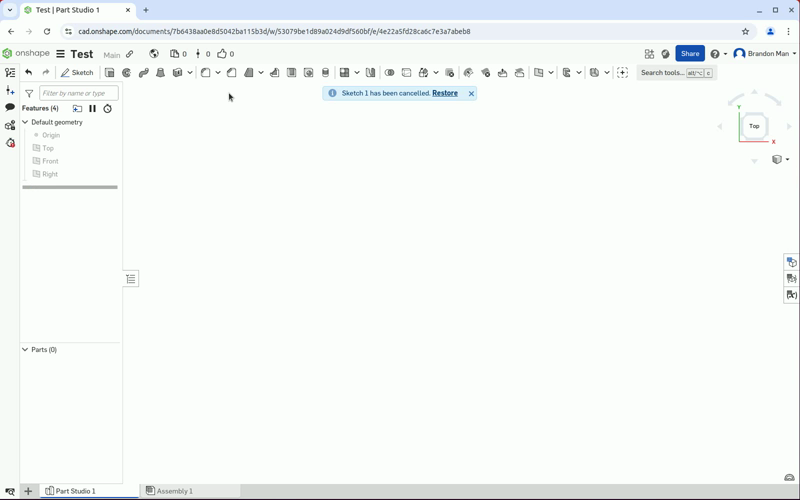
mouse_move(73, 352)
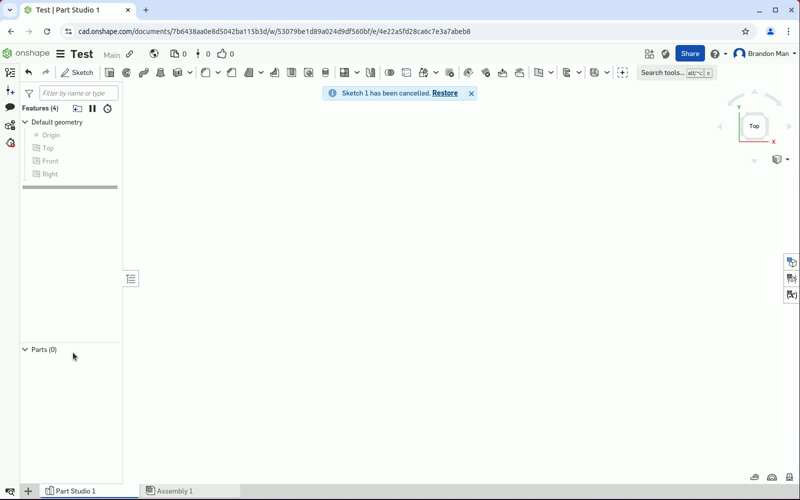
key(y)
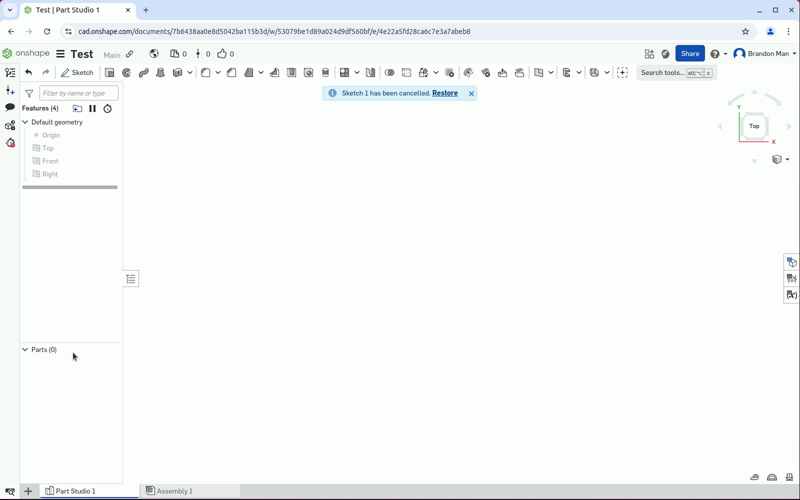
key(shift+p)
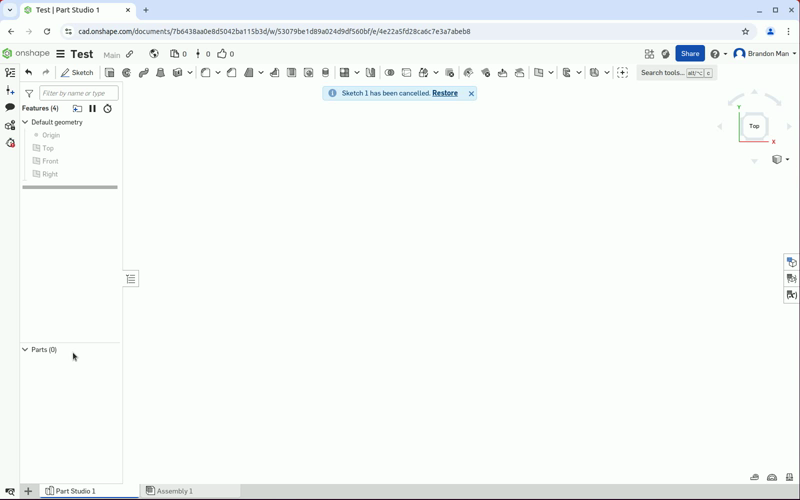
key(space)
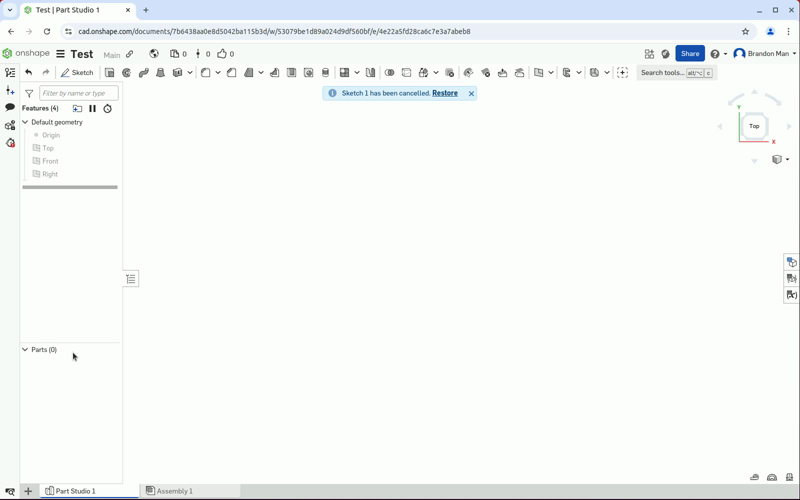
key_down(shift)
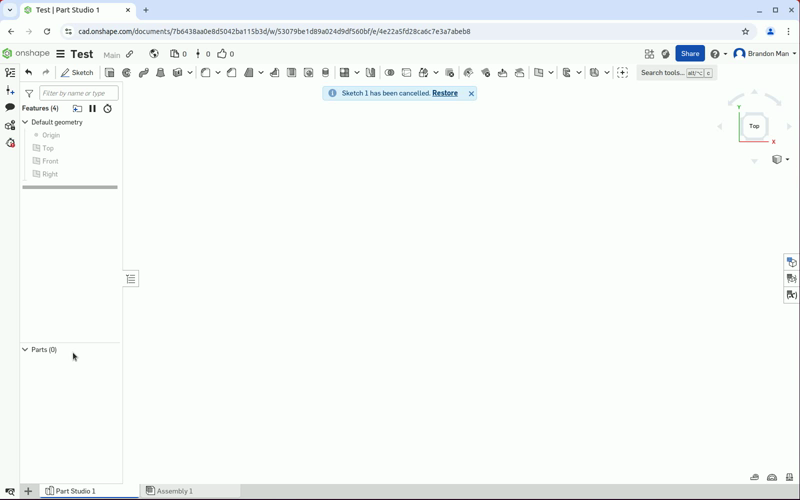
key(up)
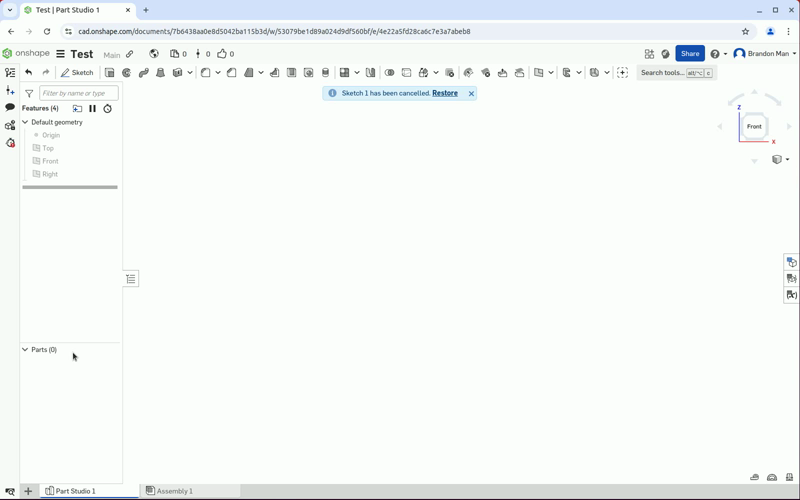
key_up(shift)
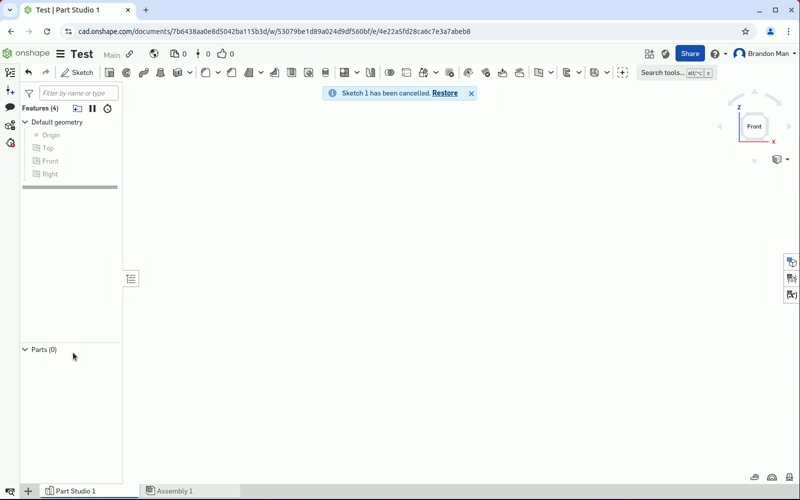
mouse_move(73, 352)
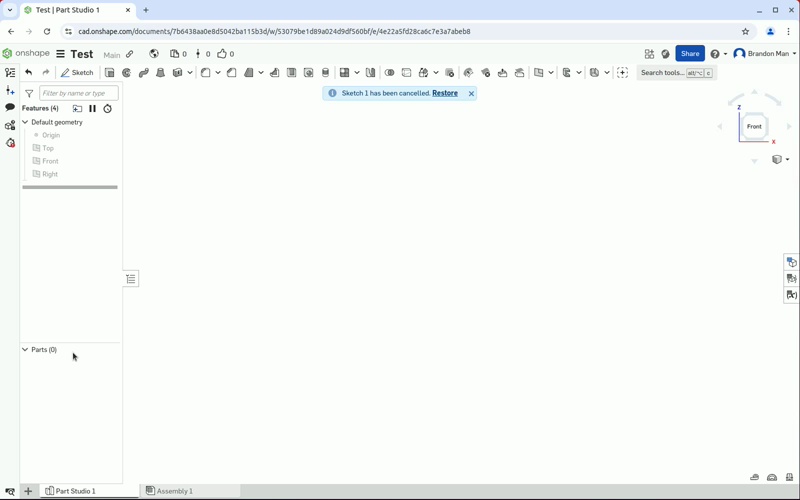
key(shift+y)
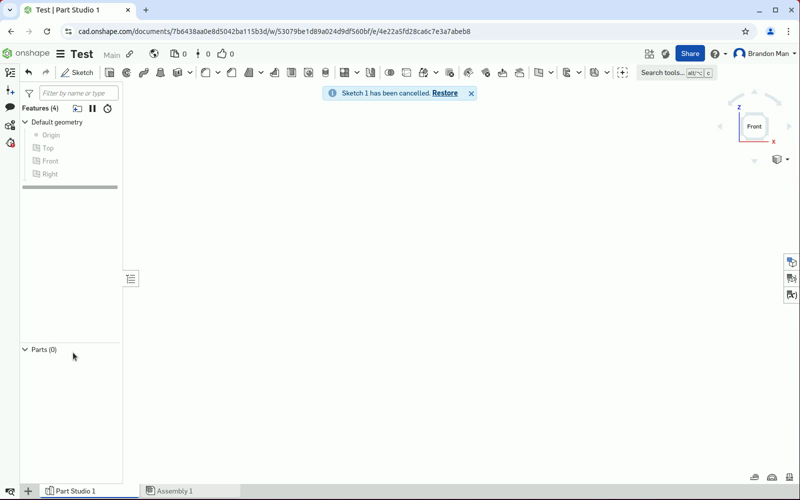
key(shift+s)
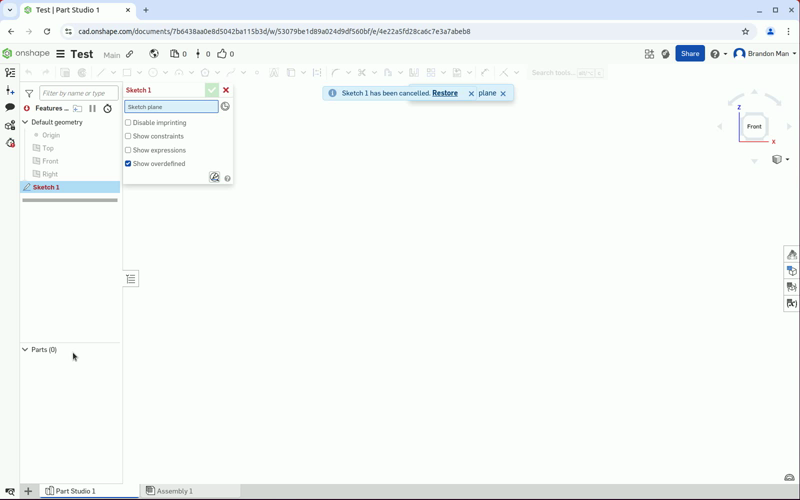
mouse_move(73, 163)
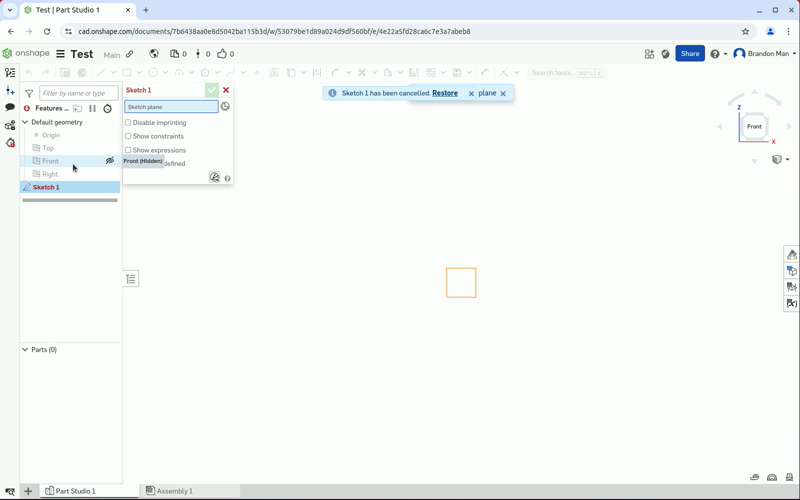
click(73, 163)
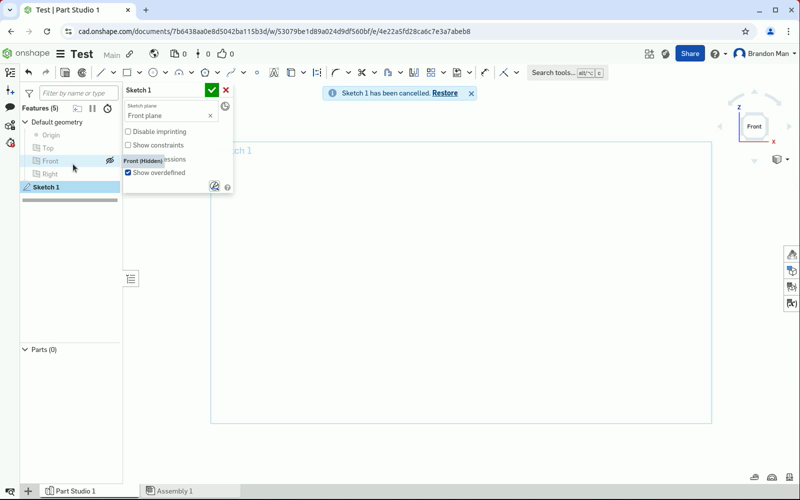
mouse_move(73, 352)
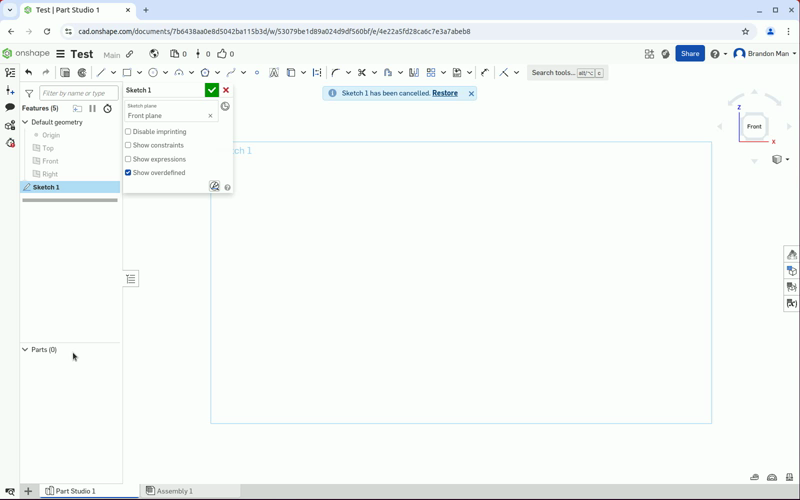
key(y)
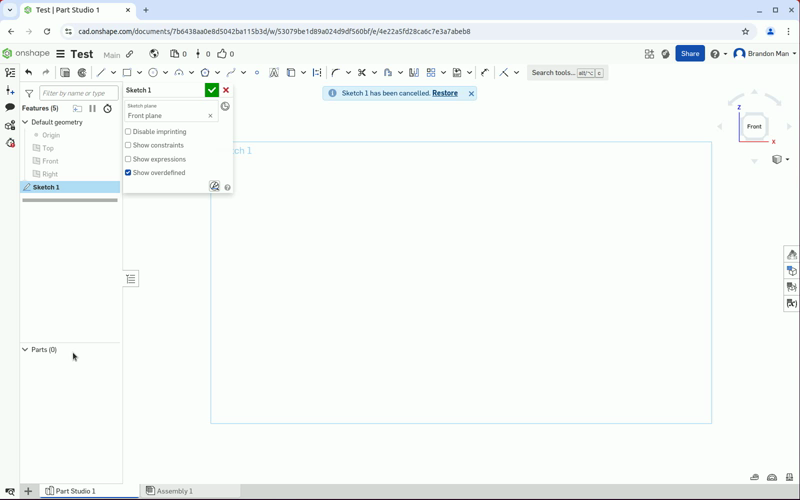
key(l)
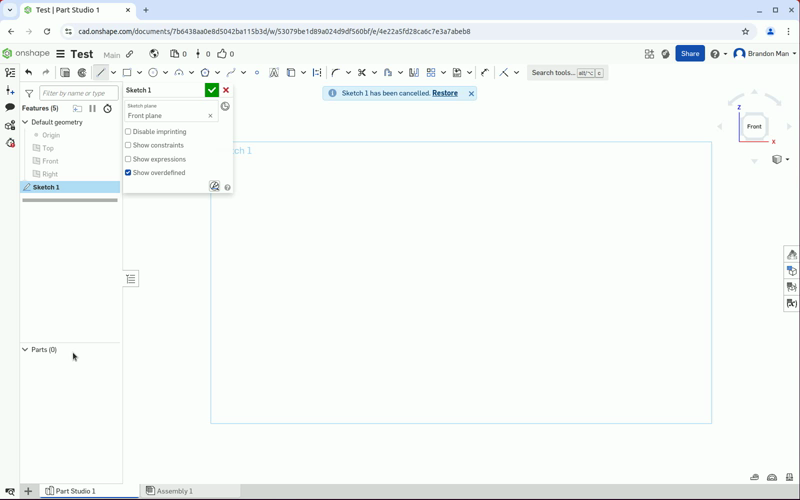
key_down(shift)
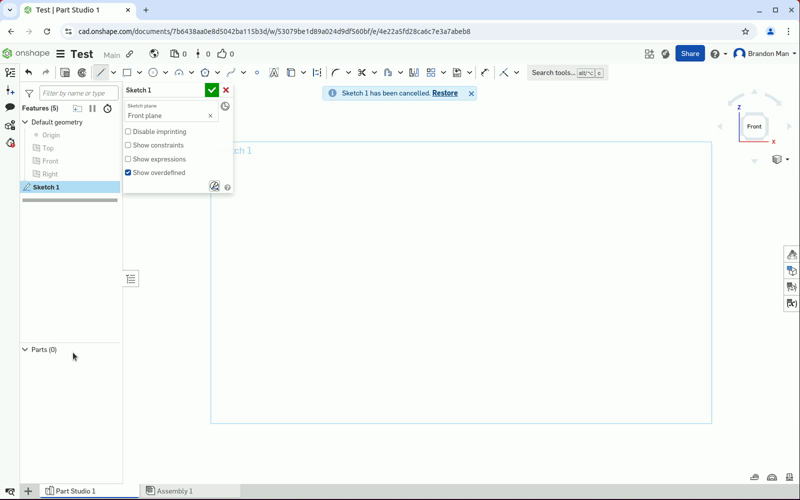
mouse_move(348, 365)
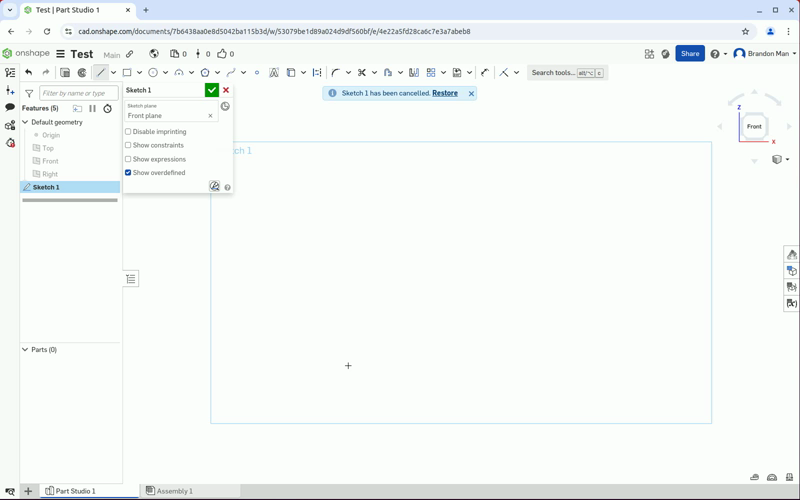
click(348, 365)
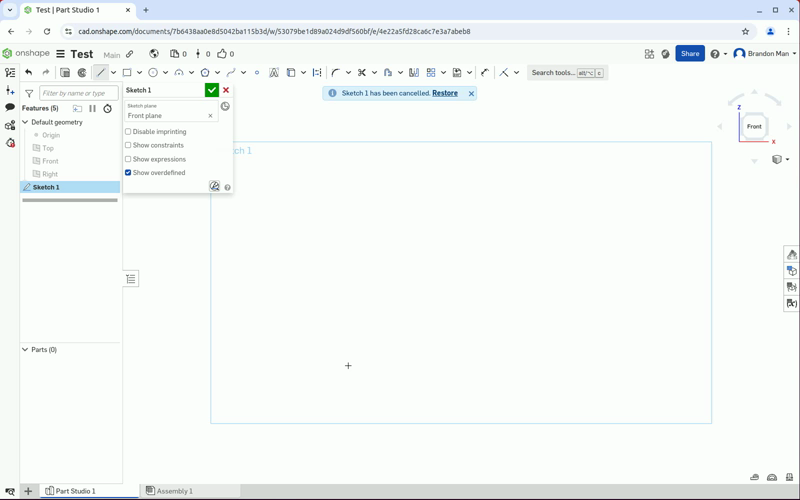
key_up(shift)
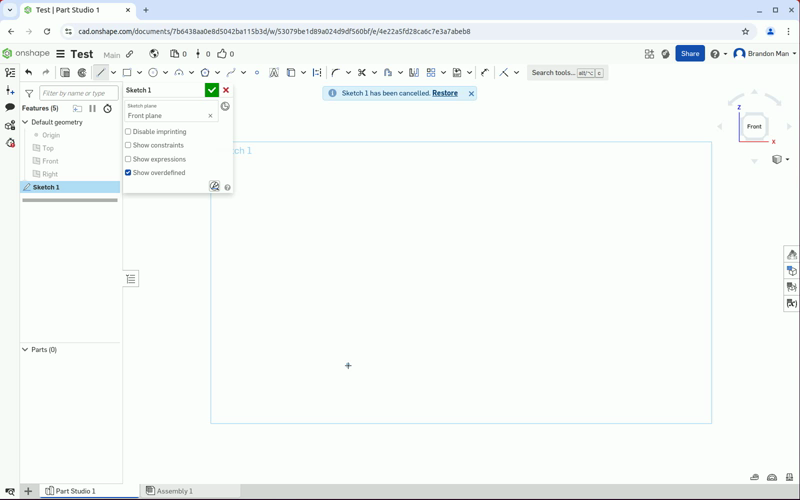
key_down(shift)
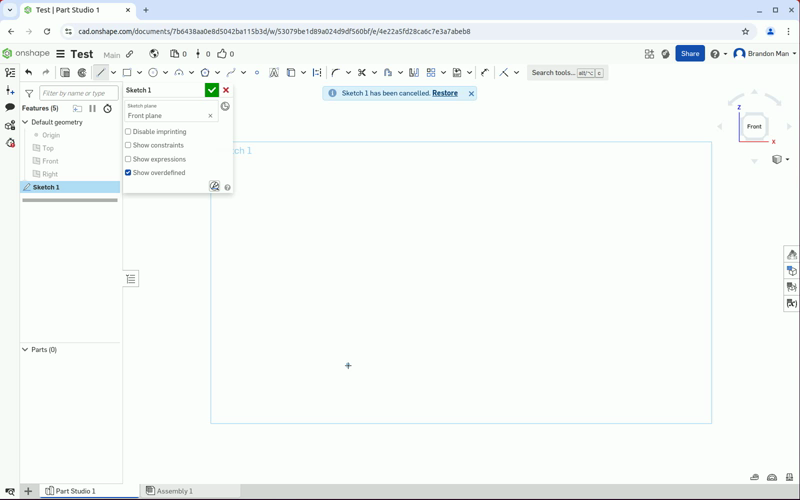
mouse_move(378, 365)
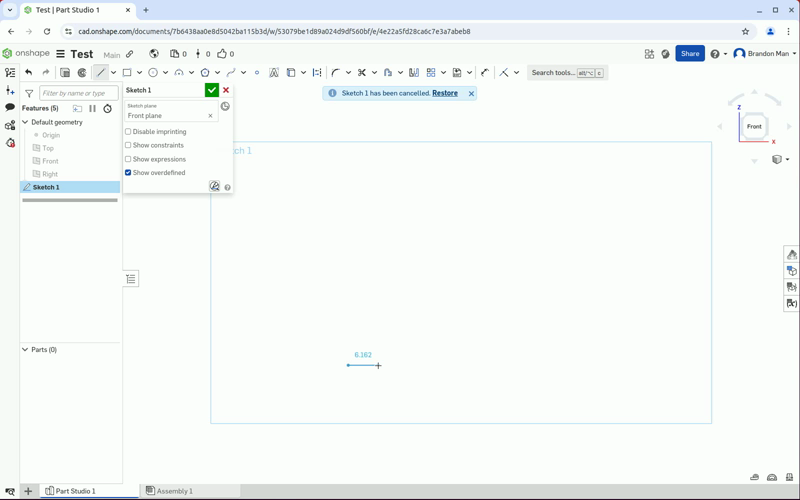
mouse_move(361, 365)
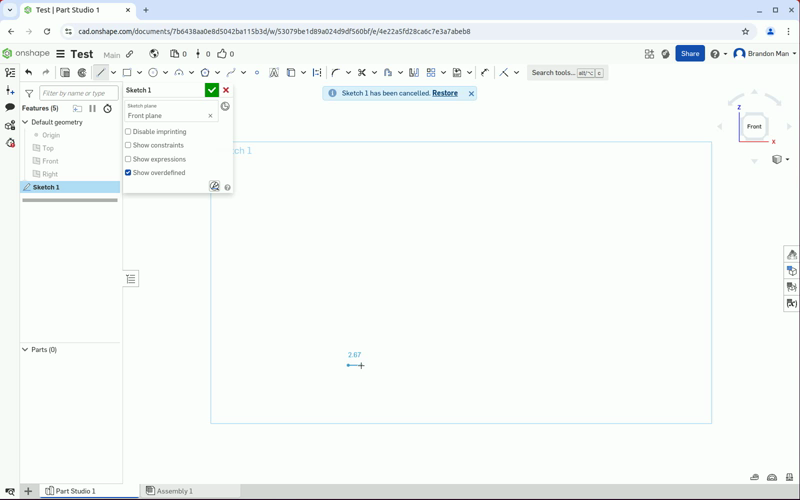
click(361, 365)
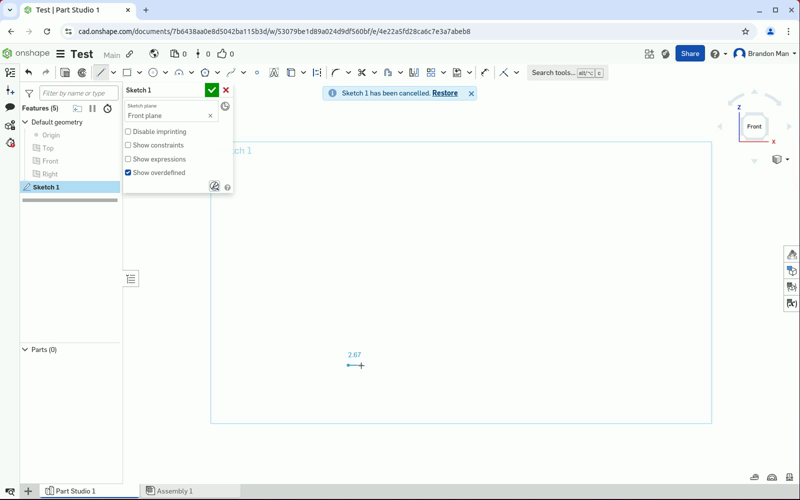
key_up(shift)
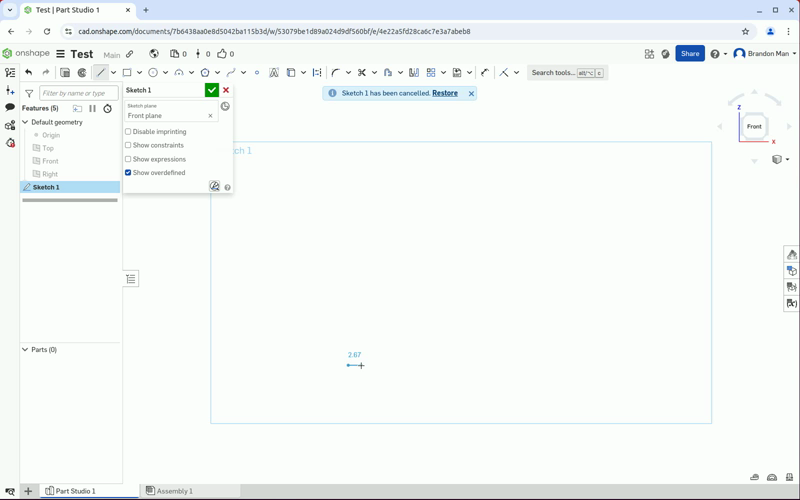
key(esc)
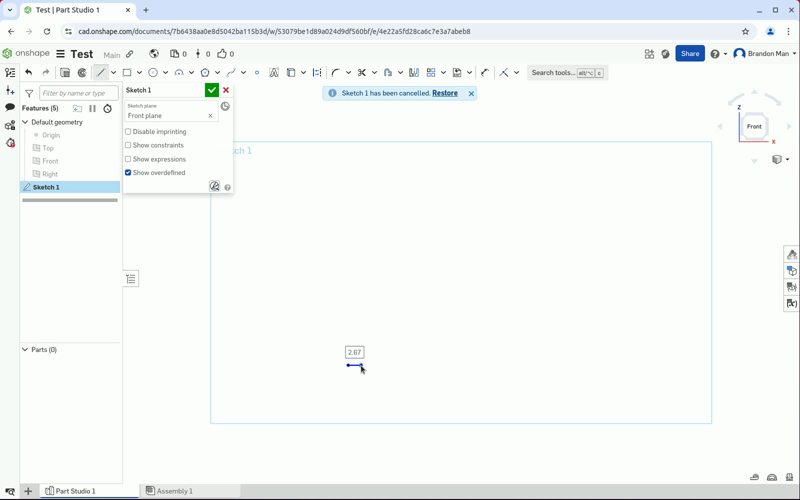
key(a)
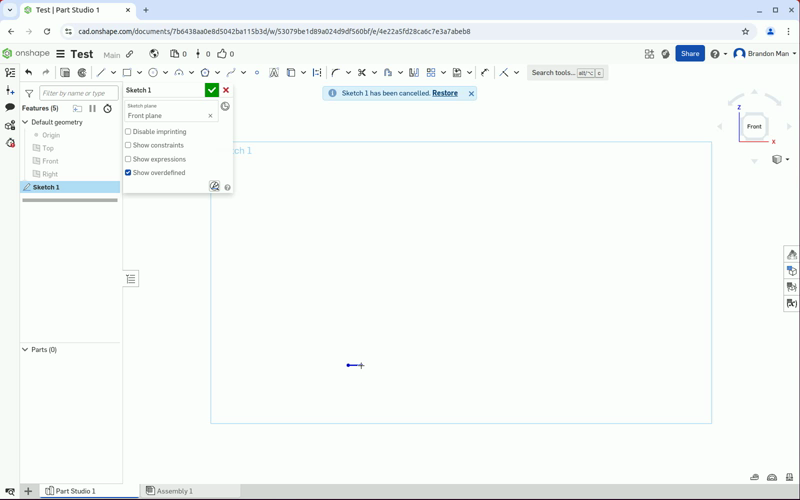
mouse_move(361, 365)
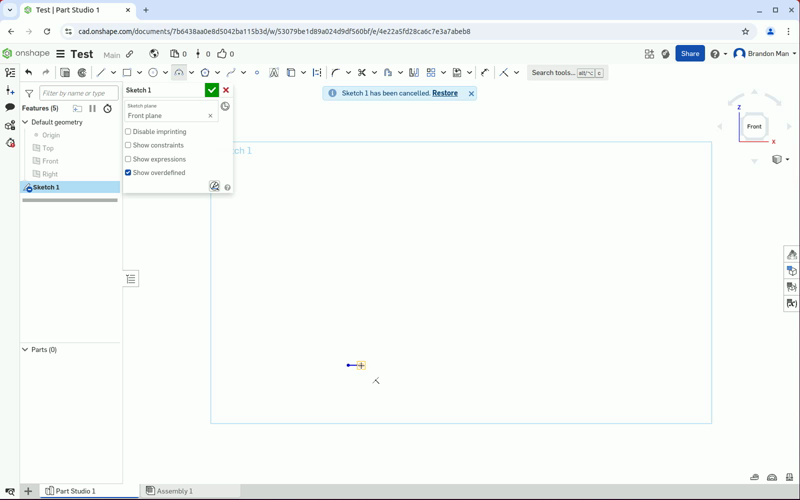
click(361, 365)
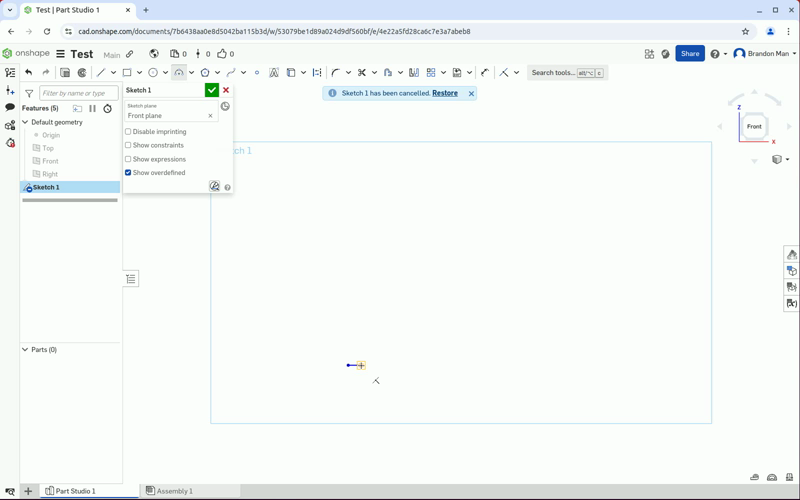
key_down(shift)
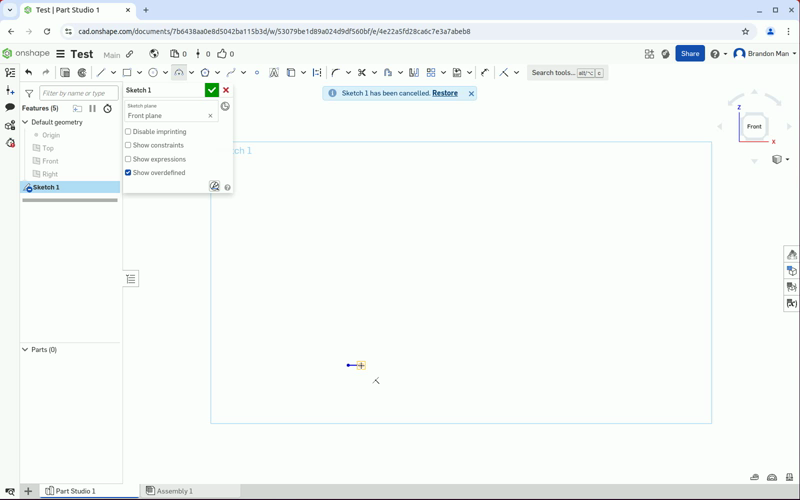
mouse_move(424, 344)
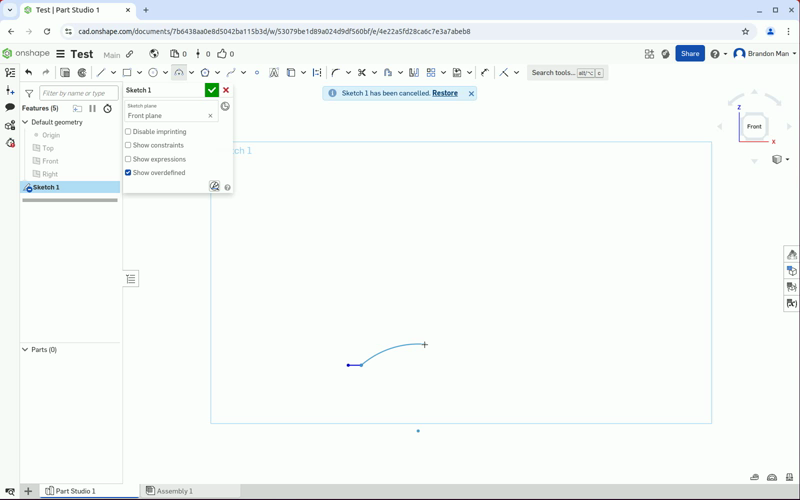
click(424, 344)
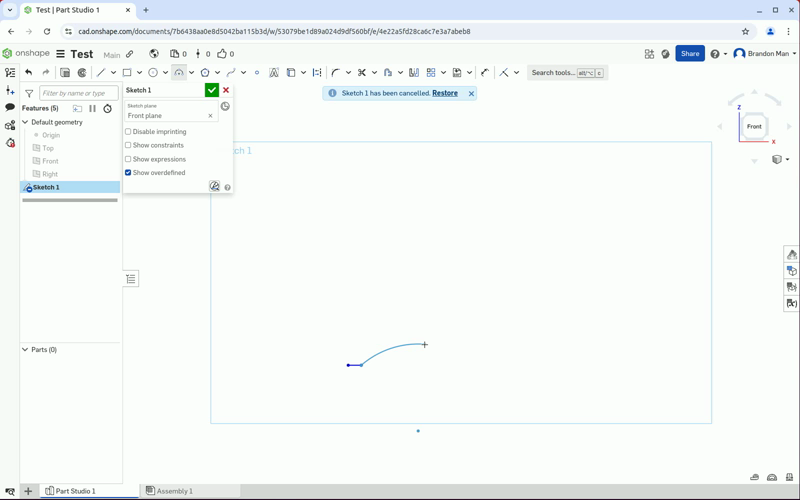
mouse_move(394, 359)
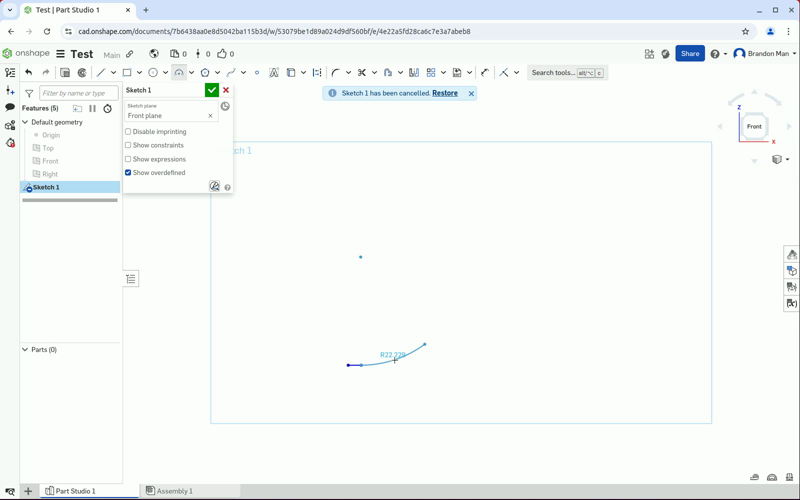
click(394, 359)
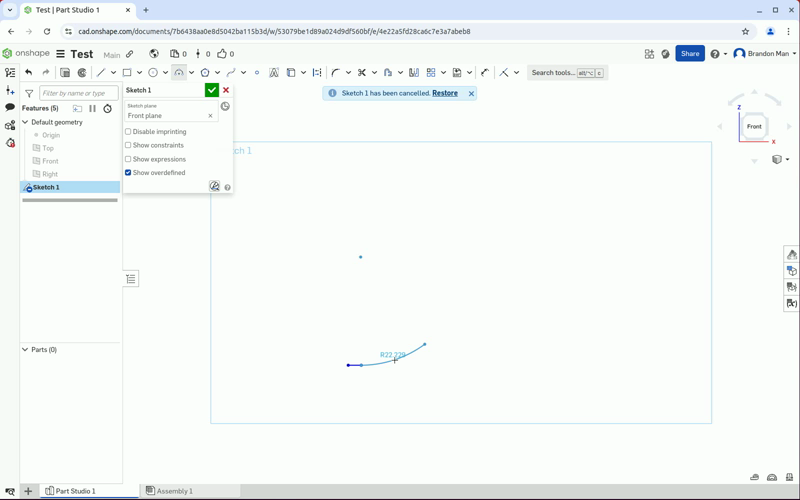
key_up(shift)
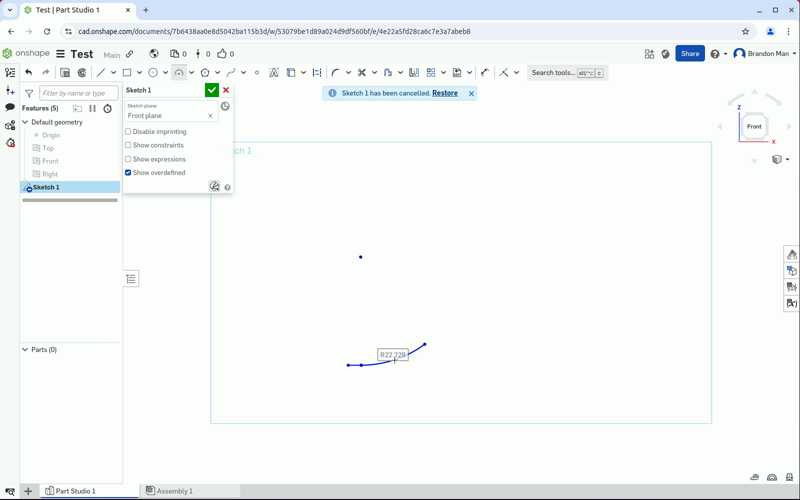
key(esc)
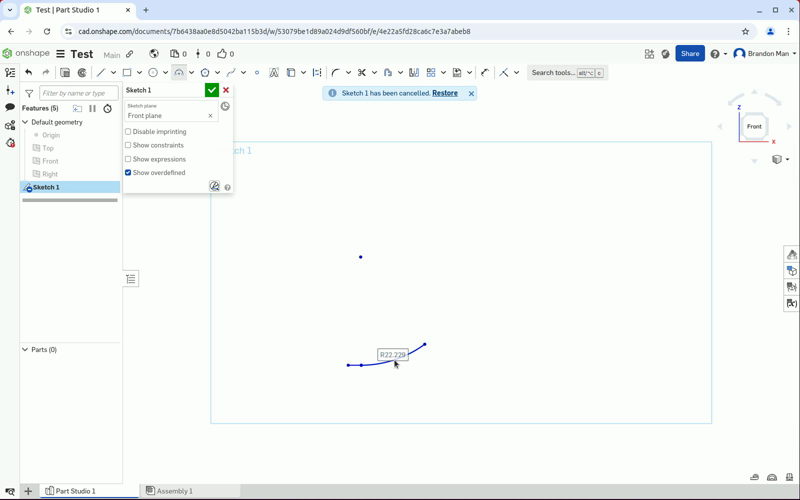
key(l)
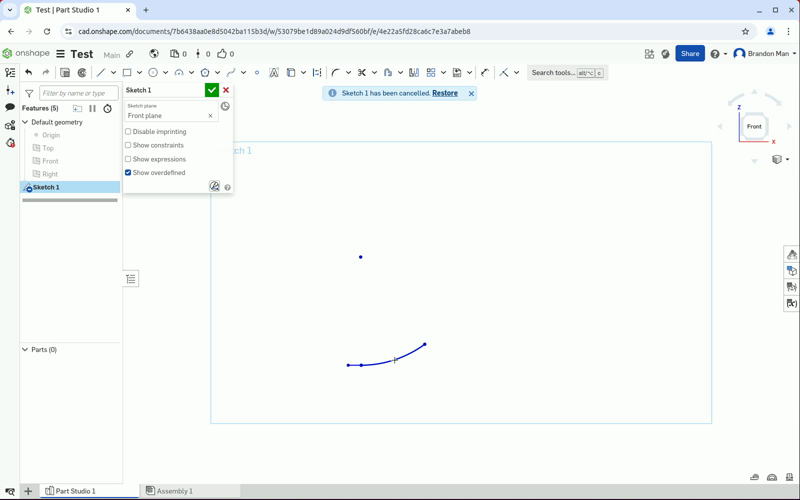
mouse_move(424, 344)
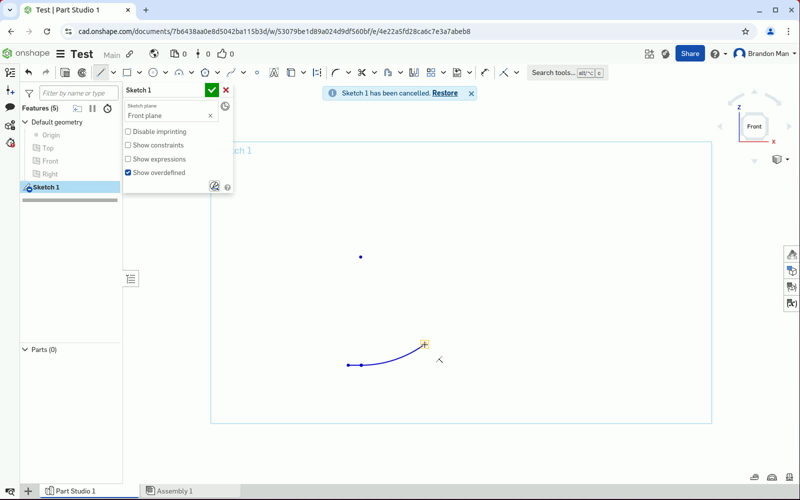
click(424, 344)
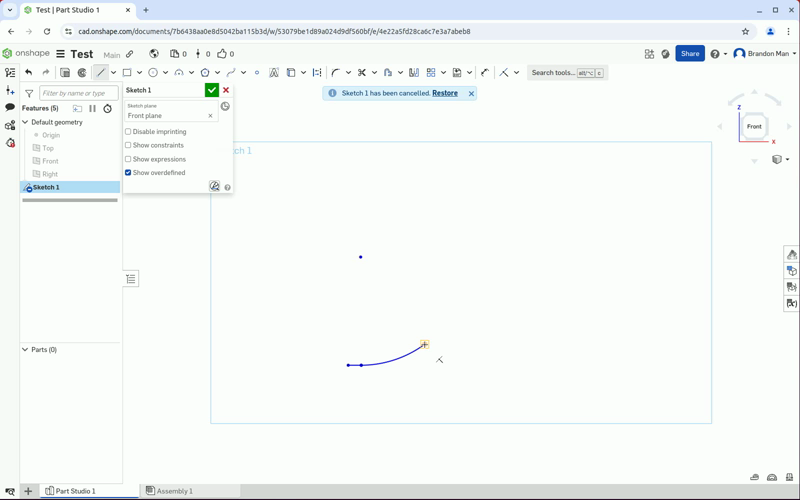
key_down(shift)
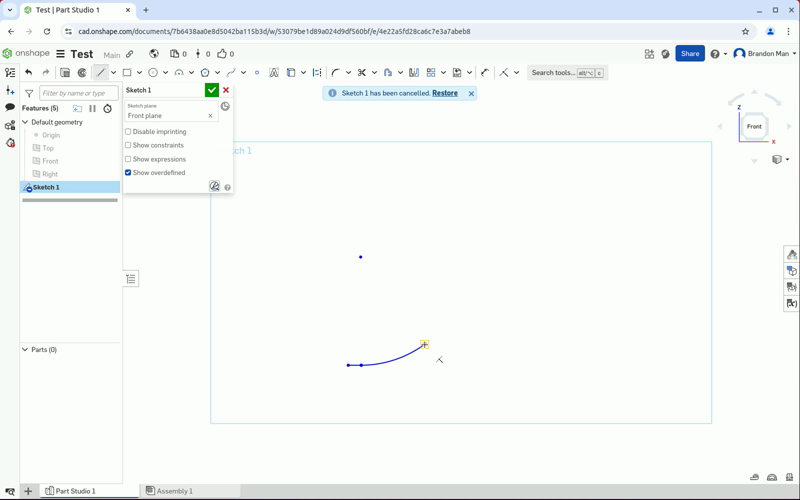
mouse_move(454, 344)
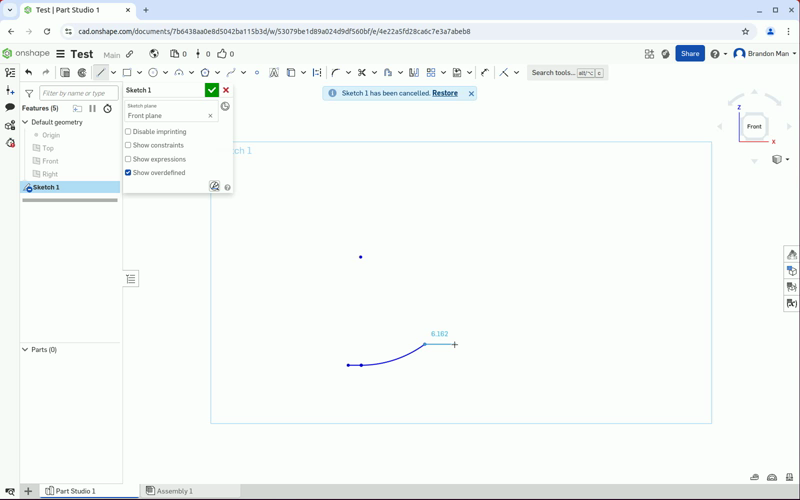
mouse_move(421, 339)
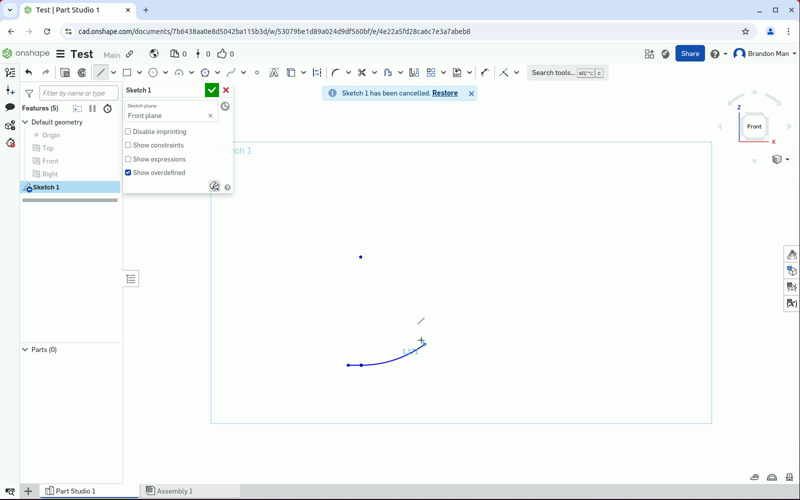
scroll(6)
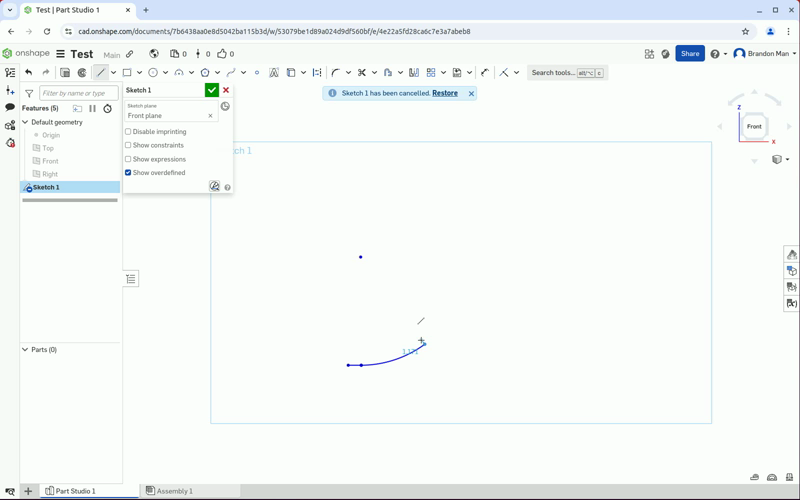
scroll(6)
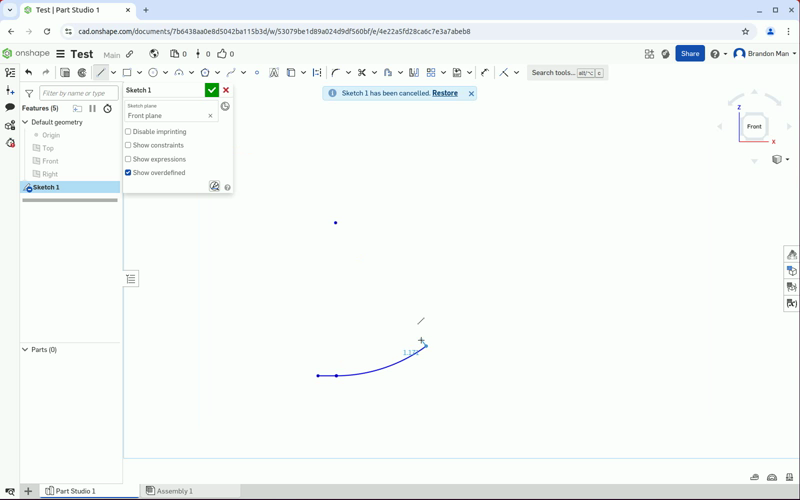
scroll(6)
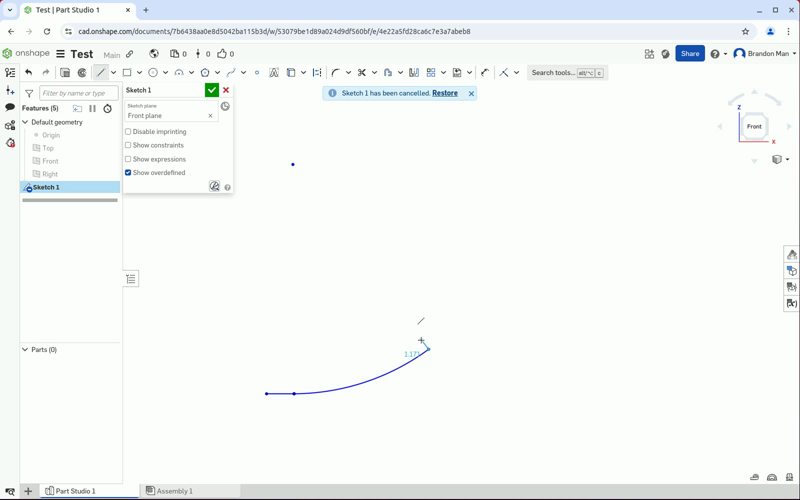
scroll(6)
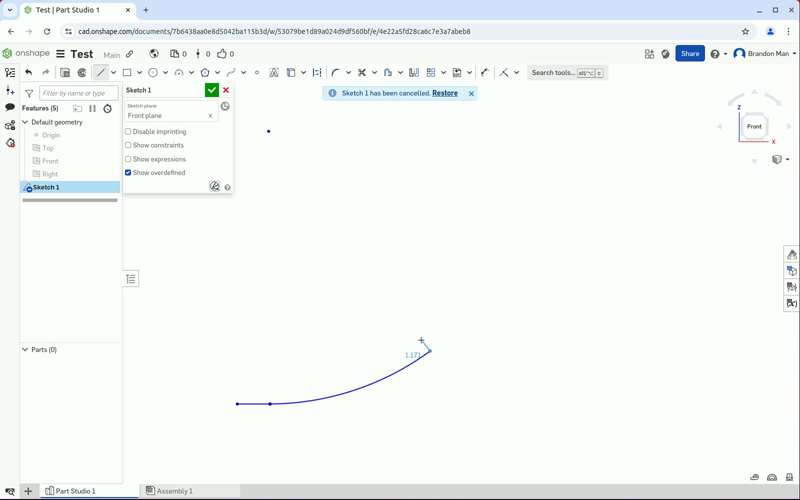
scroll(6)
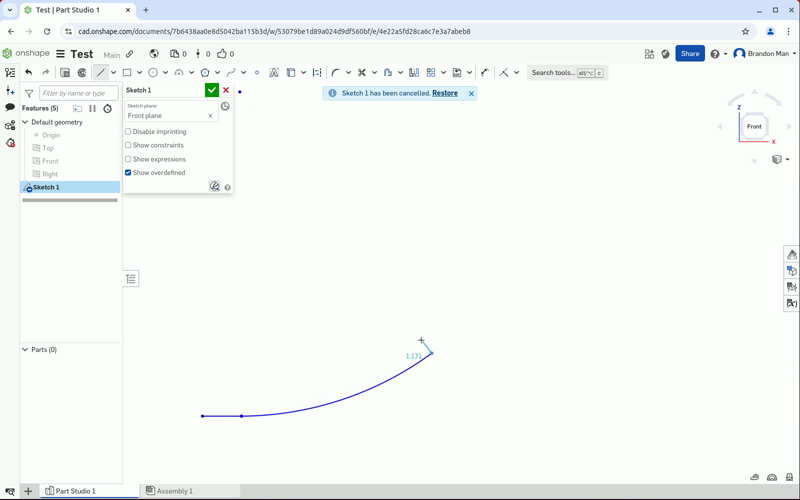
scroll(6)
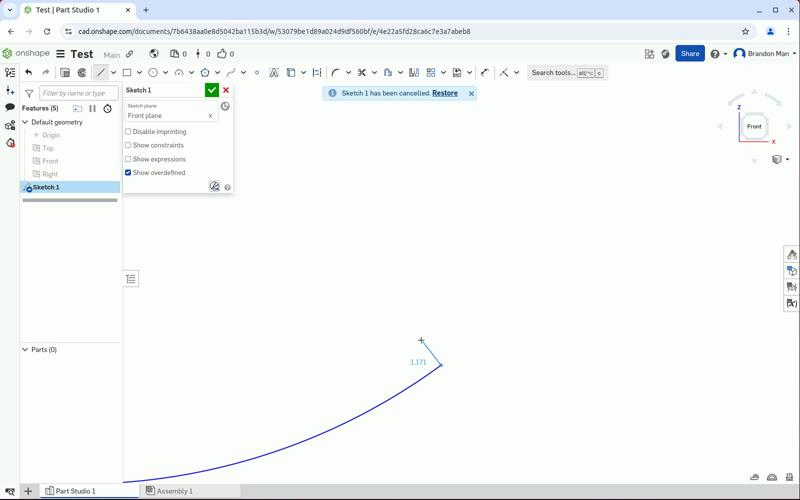
scroll(6)
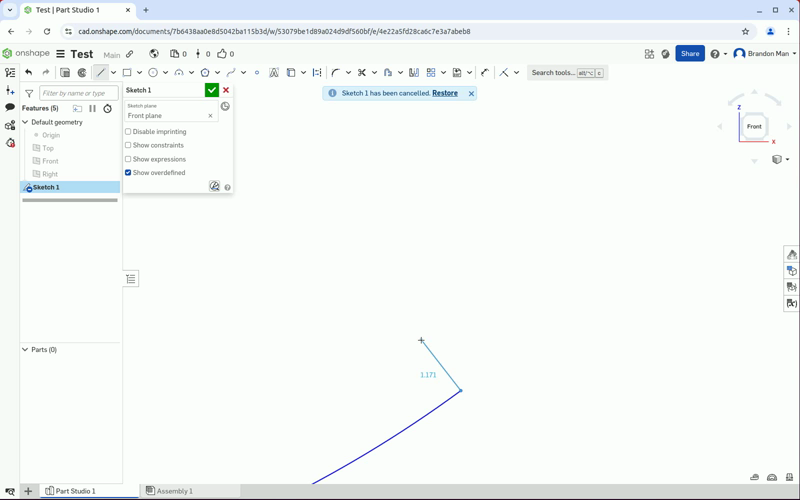
click(421, 339)
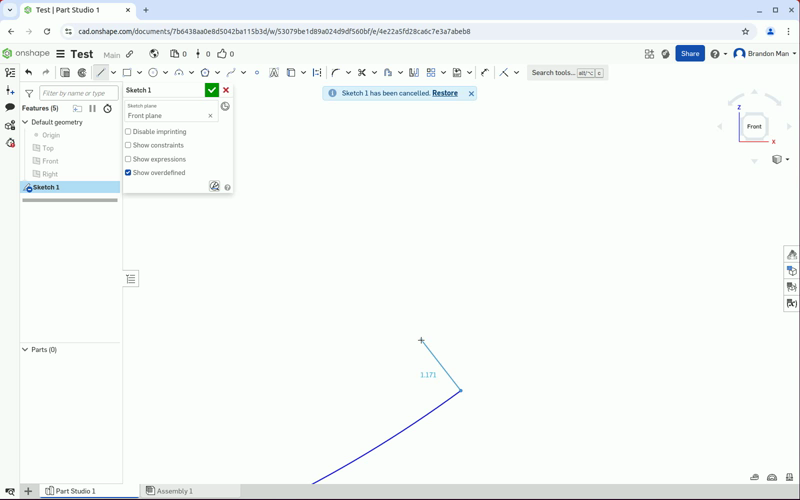
scroll(-6)
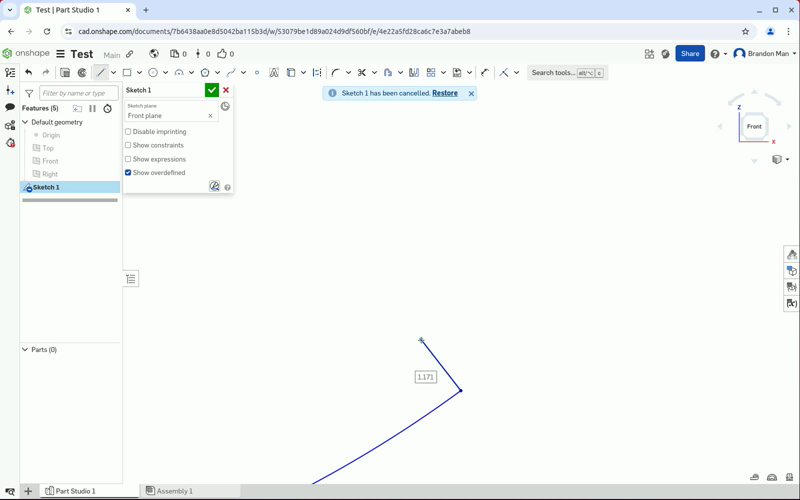
scroll(-6)
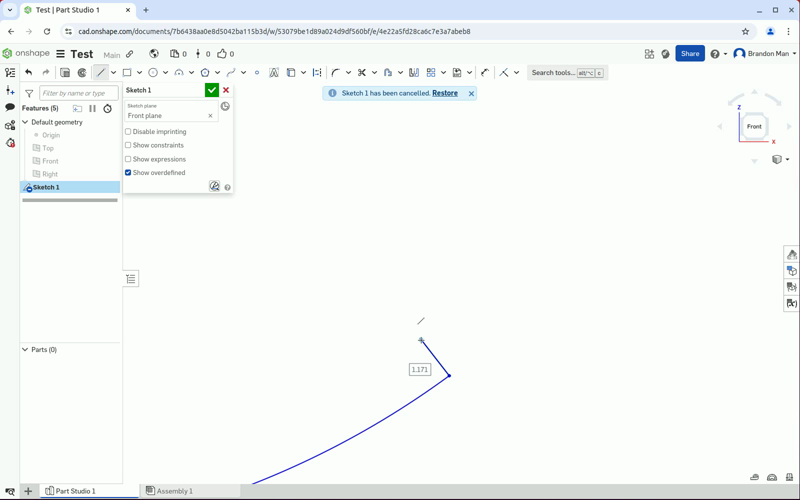
scroll(-6)
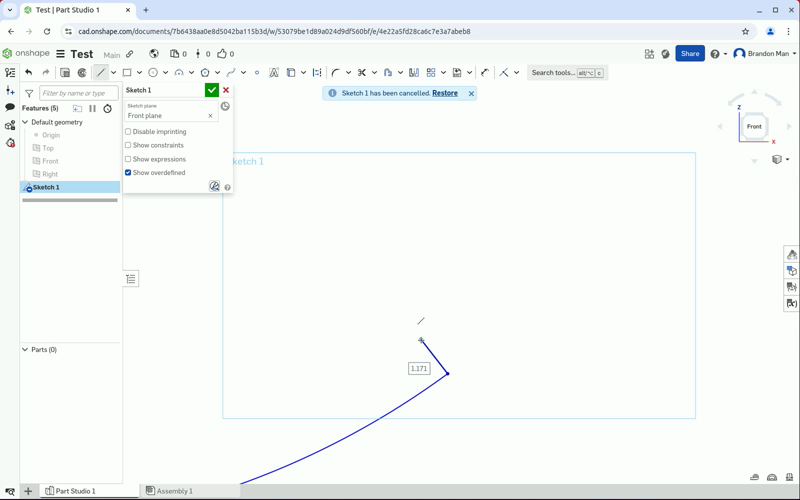
scroll(-6)
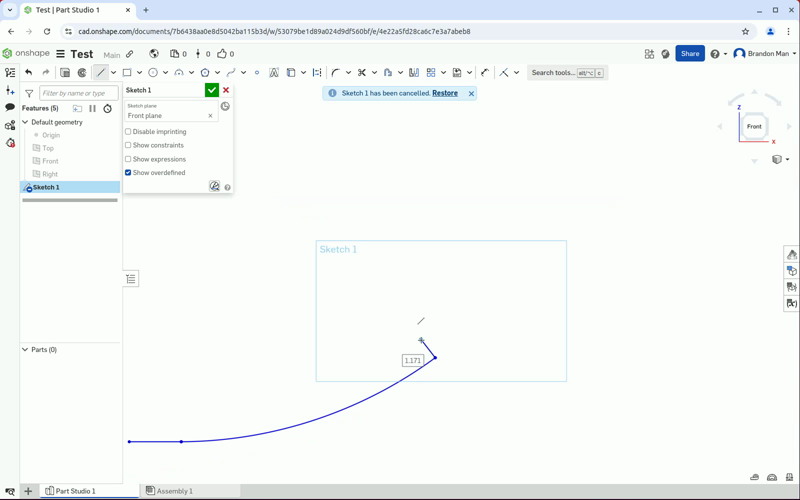
scroll(-6)
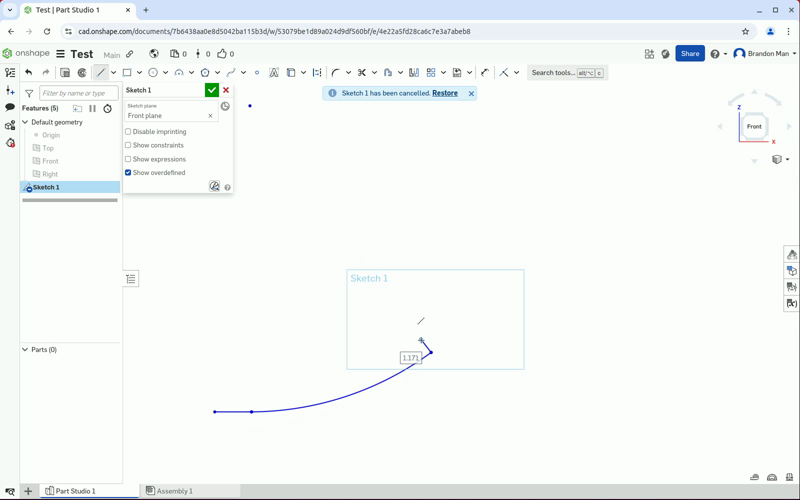
scroll(-6)
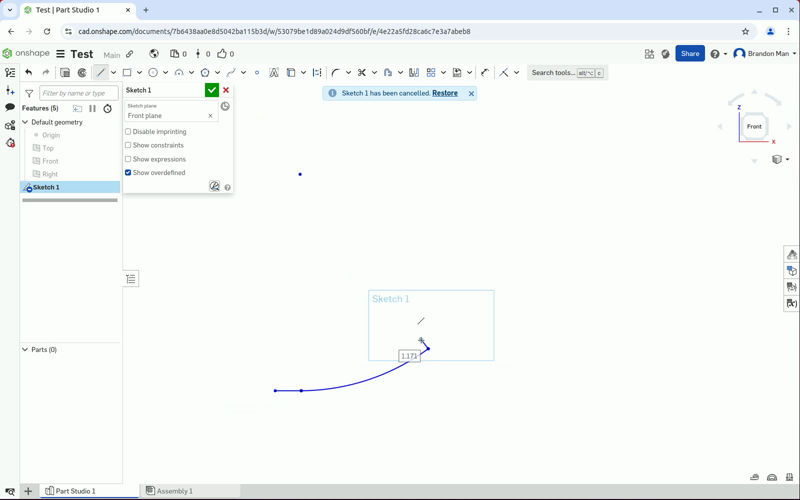
scroll(-6)
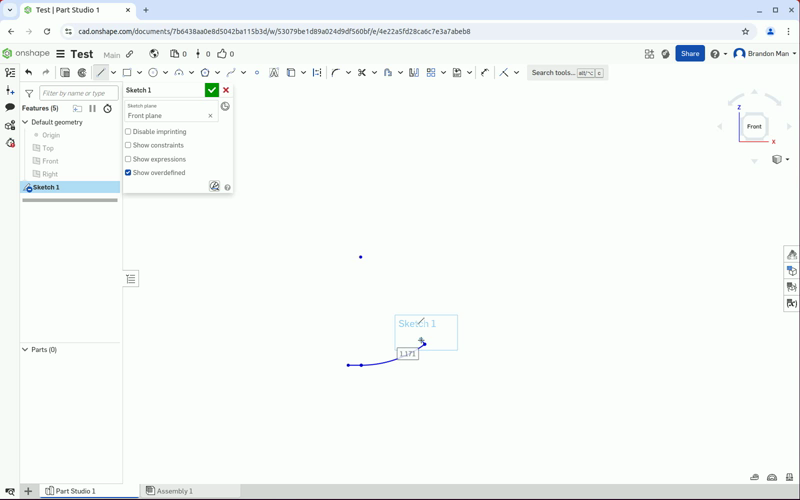
key_up(shift)
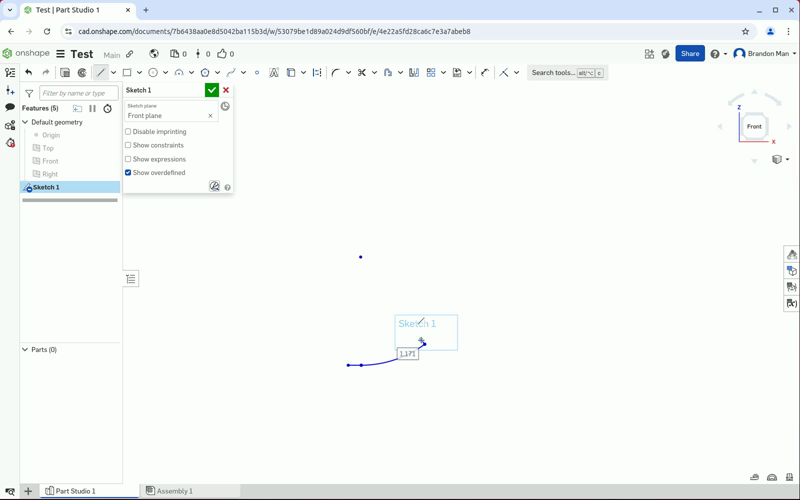
key(esc)
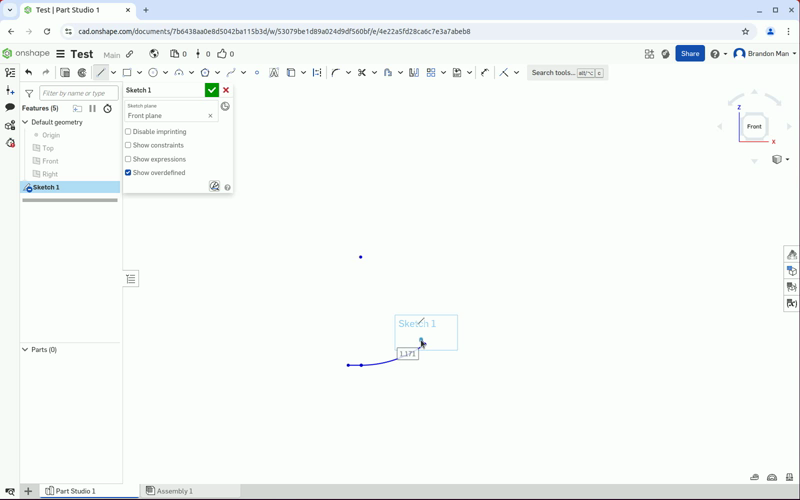
key(a)
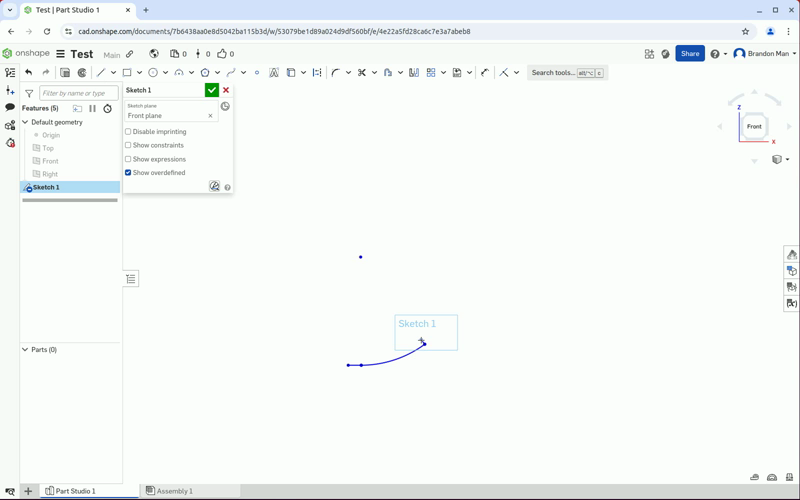
mouse_move(421, 339)
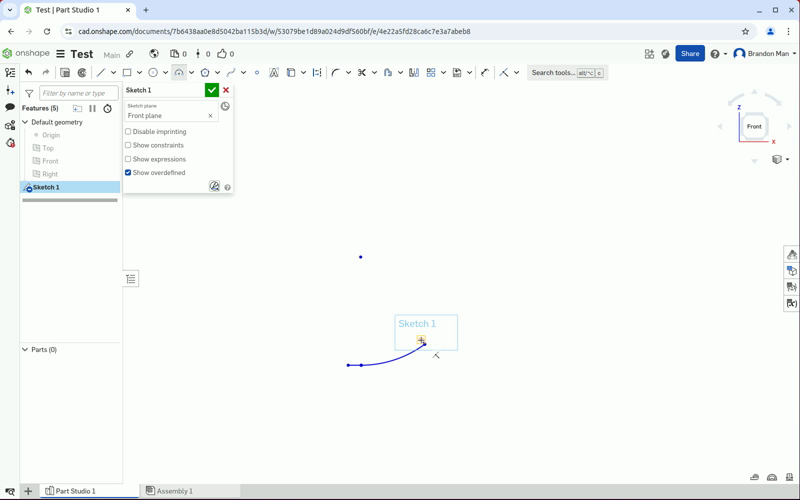
click(421, 339)
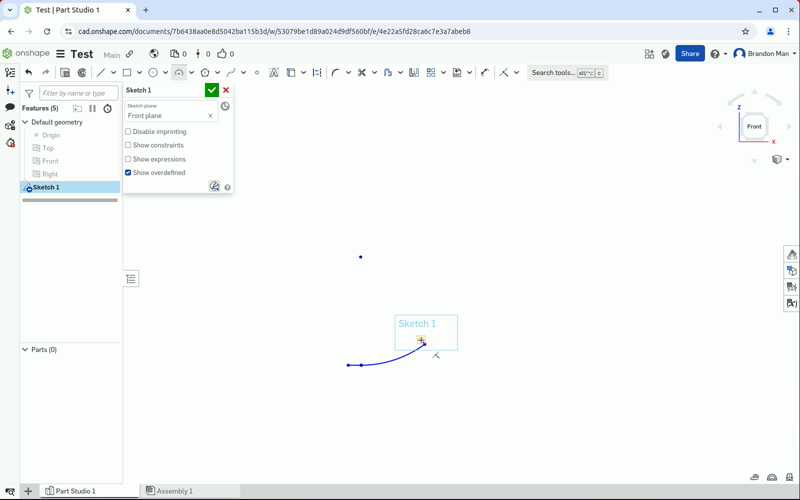
key_down(shift)
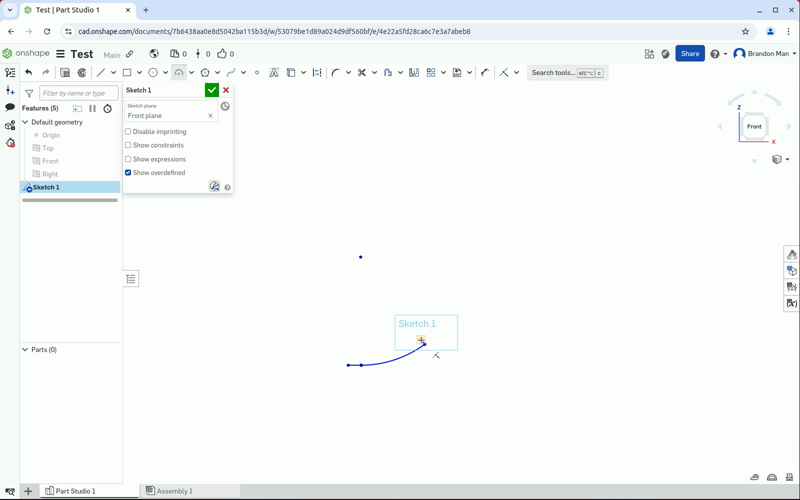
mouse_move(361, 360)
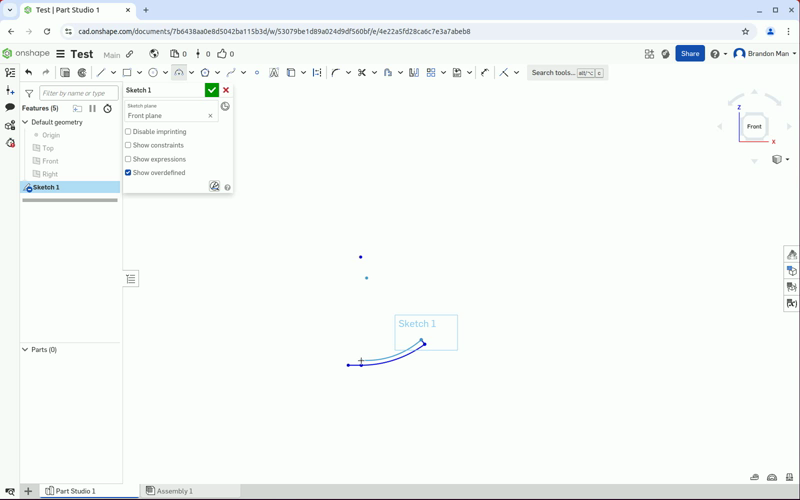
click(361, 360)
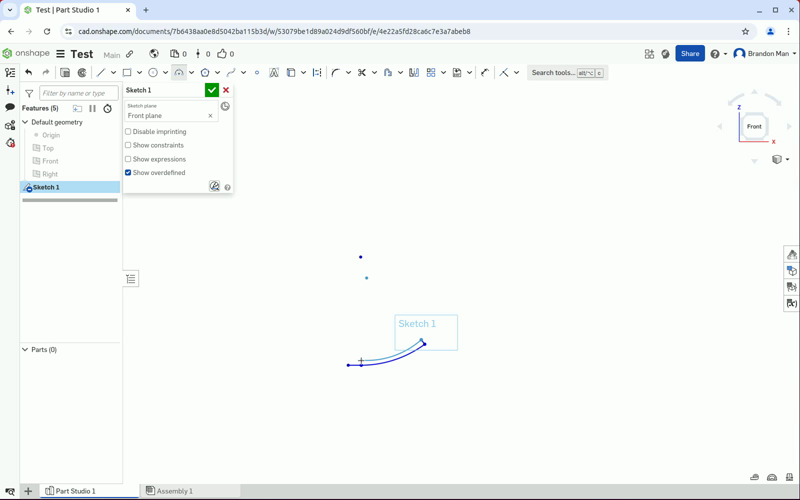
mouse_move(392, 354)
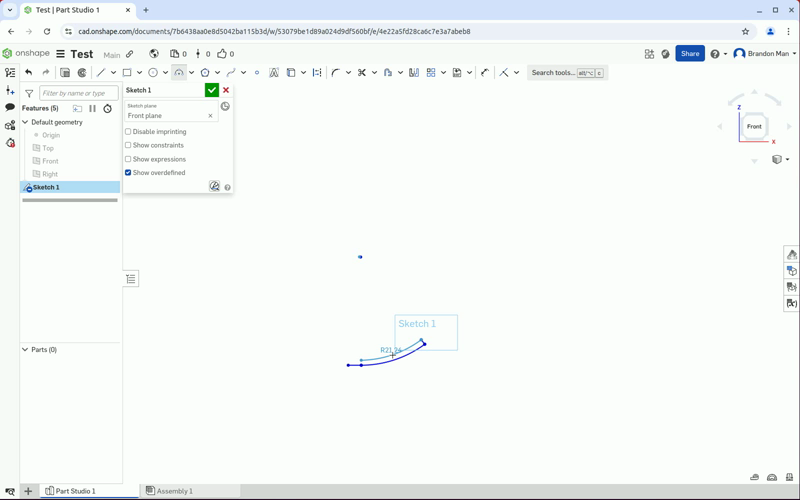
click(392, 354)
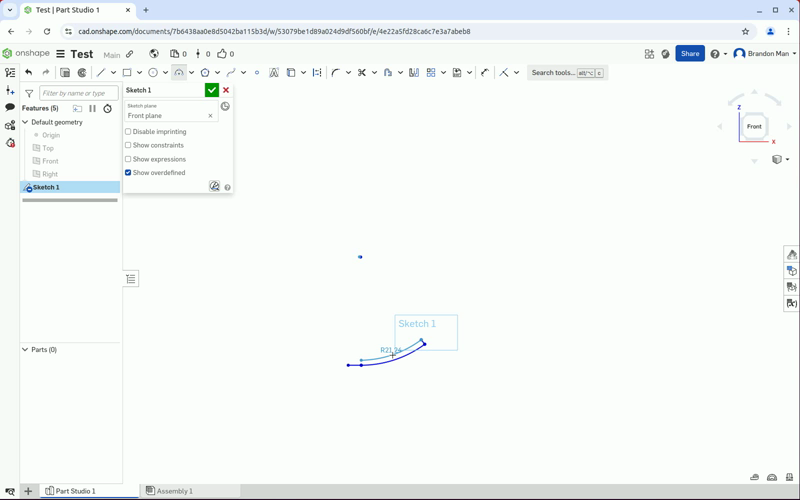
key_up(shift)
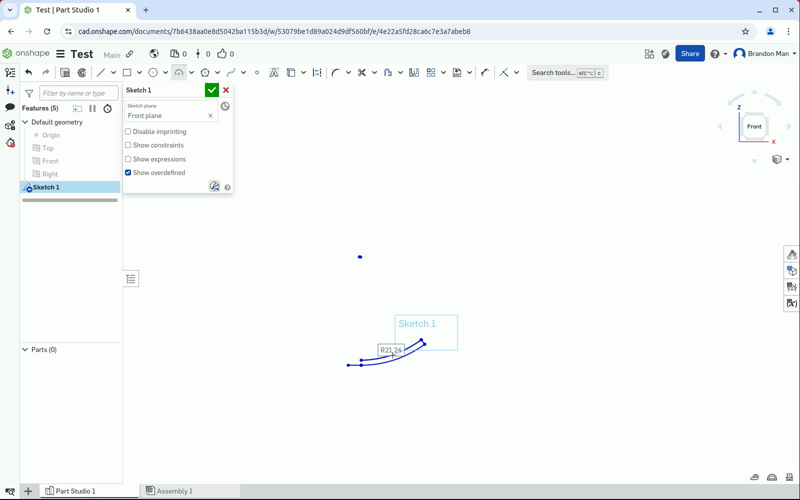
key(esc)
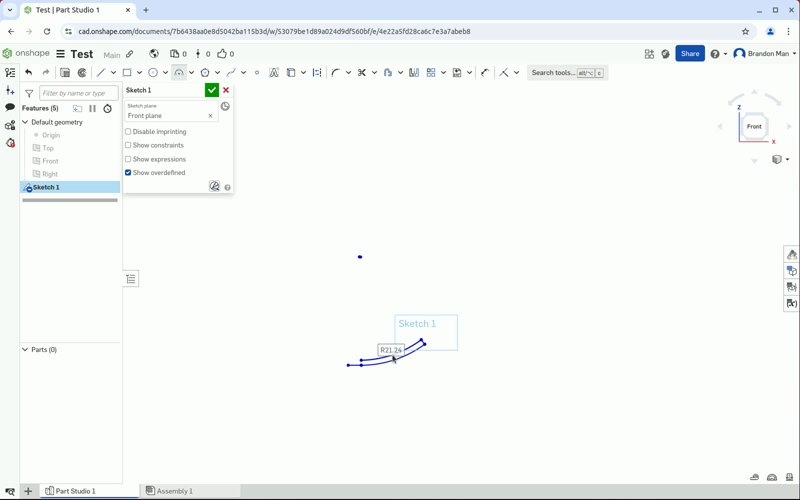
key(l)
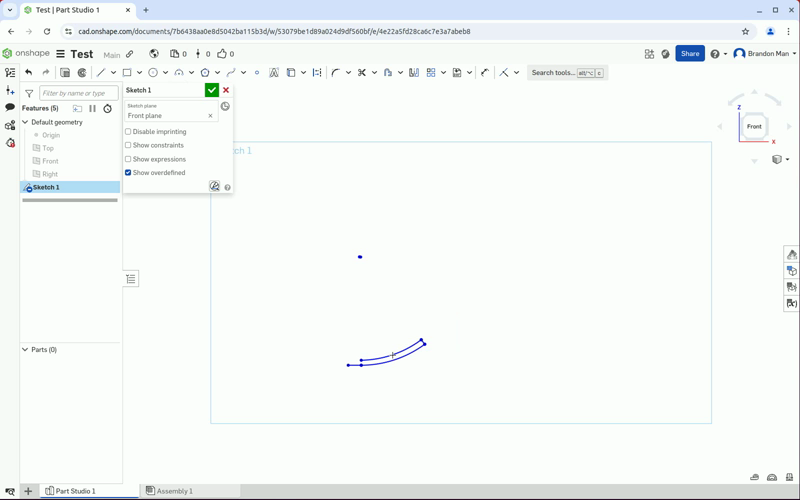
mouse_move(361, 360)
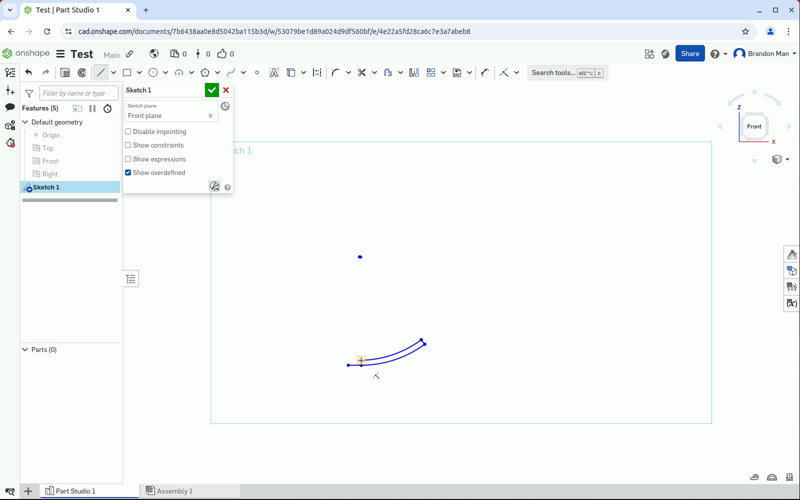
click(361, 360)
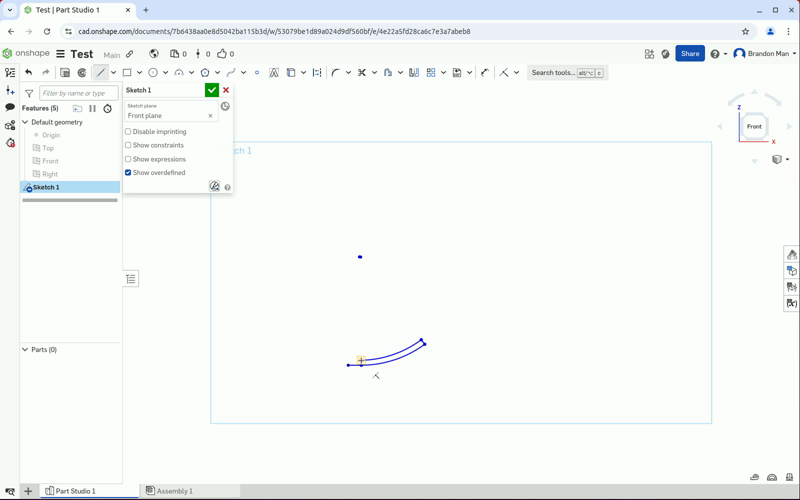
key_down(shift)
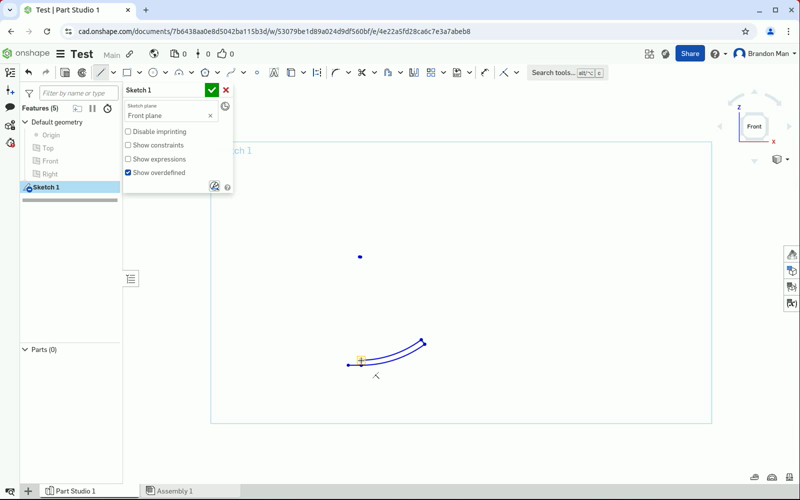
mouse_move(391, 360)
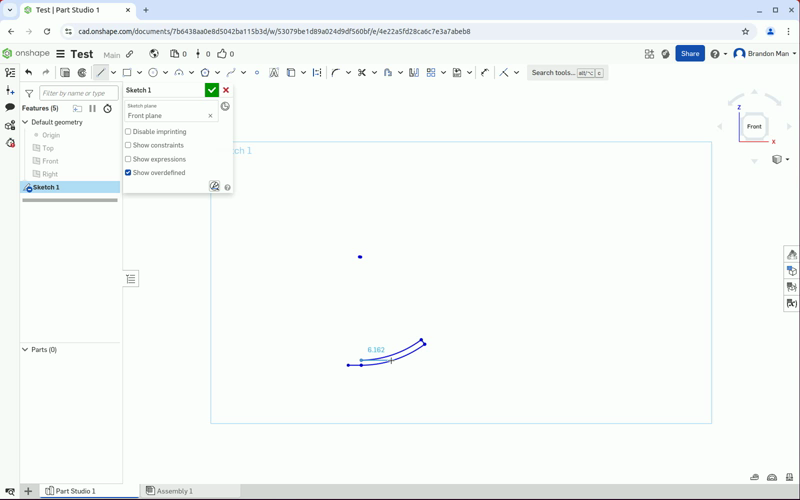
mouse_move(348, 360)
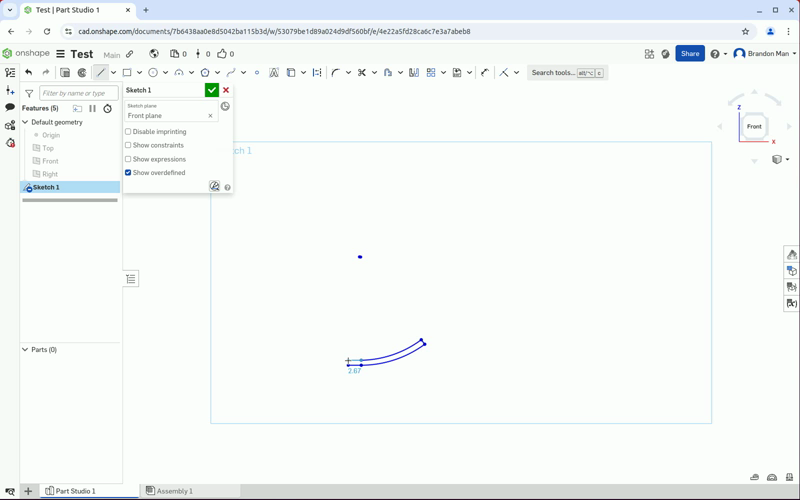
click(348, 360)
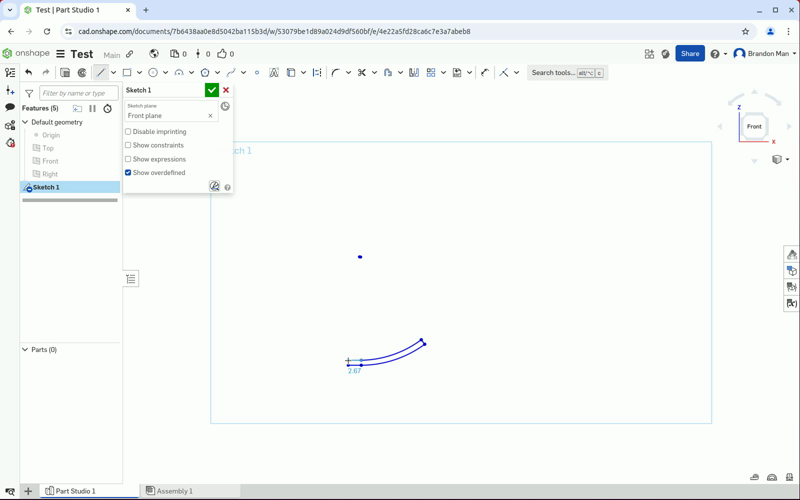
key_up(shift)
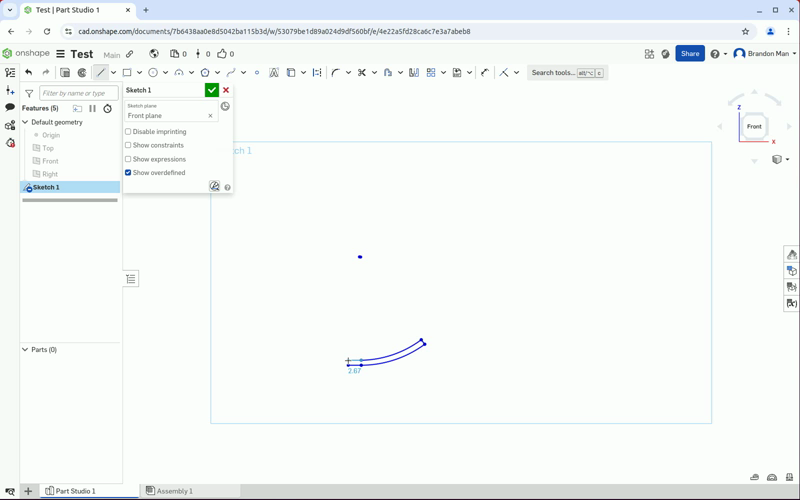
mouse_move(378, 360)
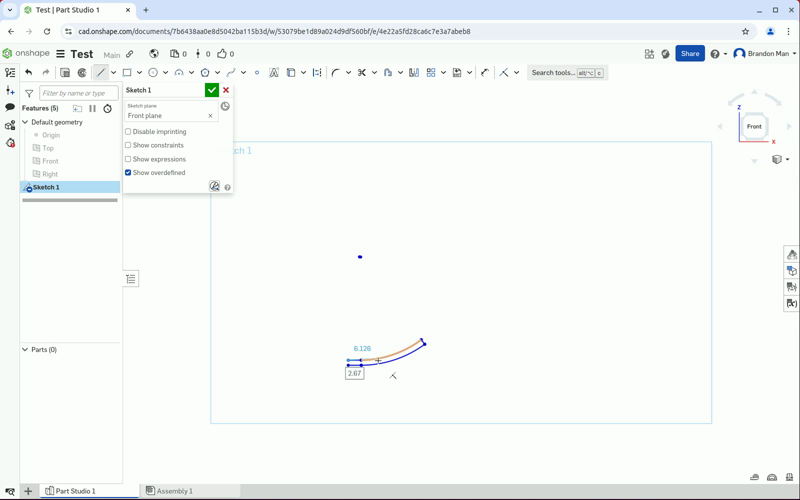
key_down(shift)
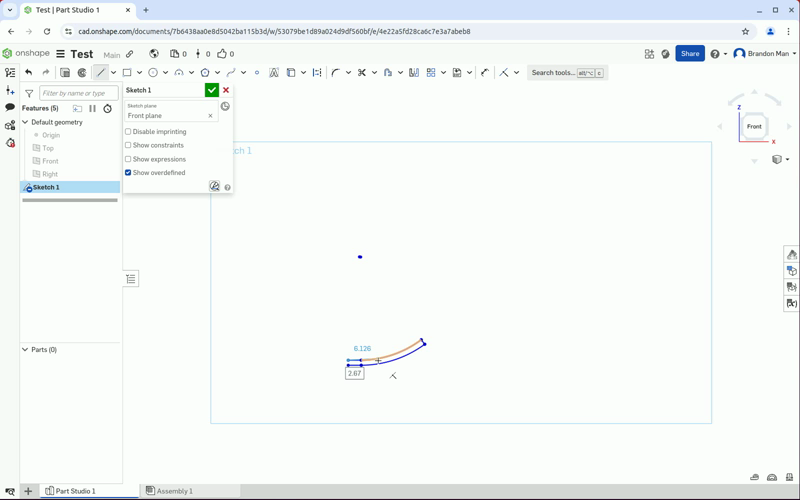
mouse_move(348, 365)
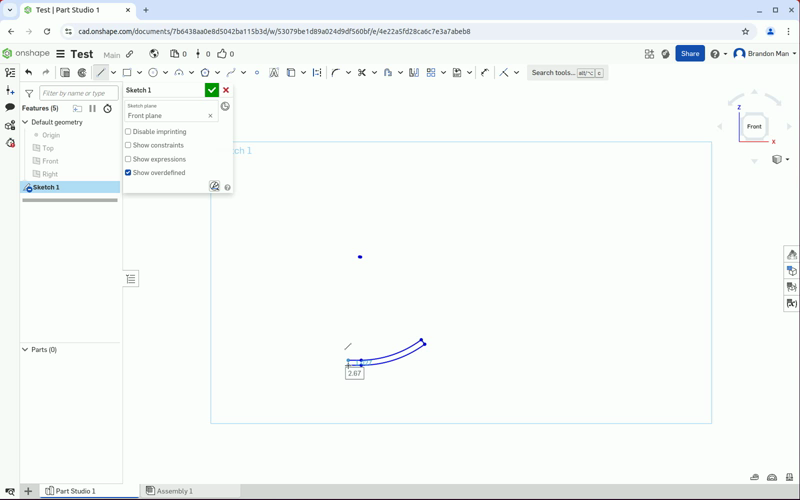
scroll(6)
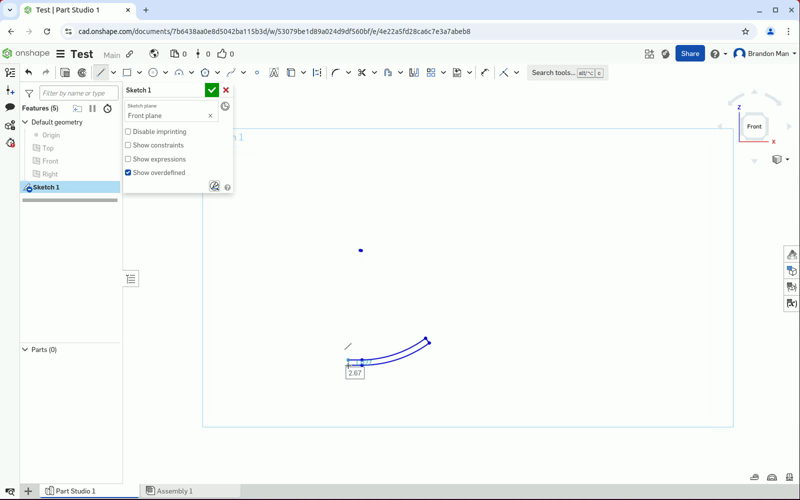
scroll(6)
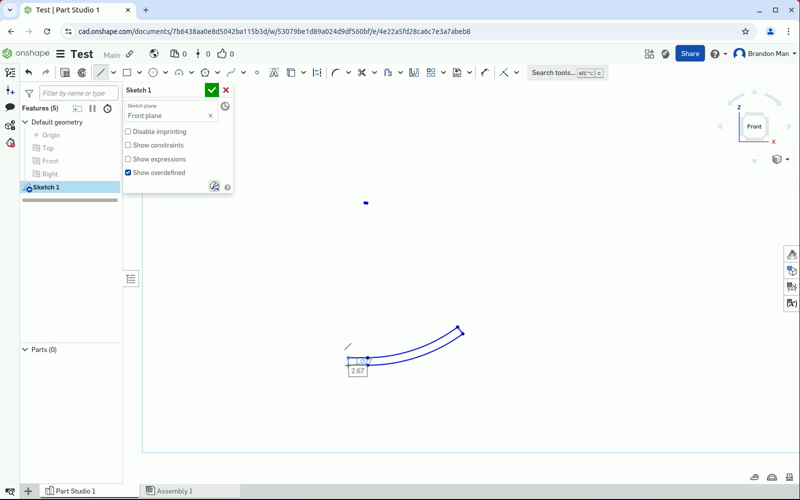
scroll(6)
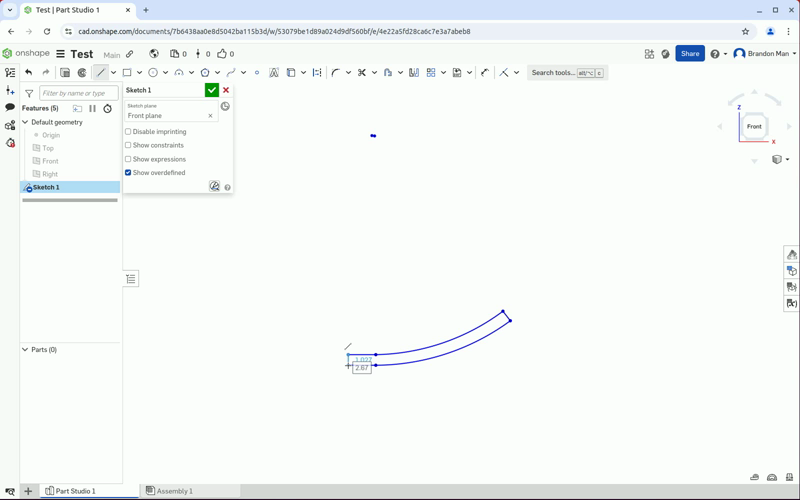
scroll(6)
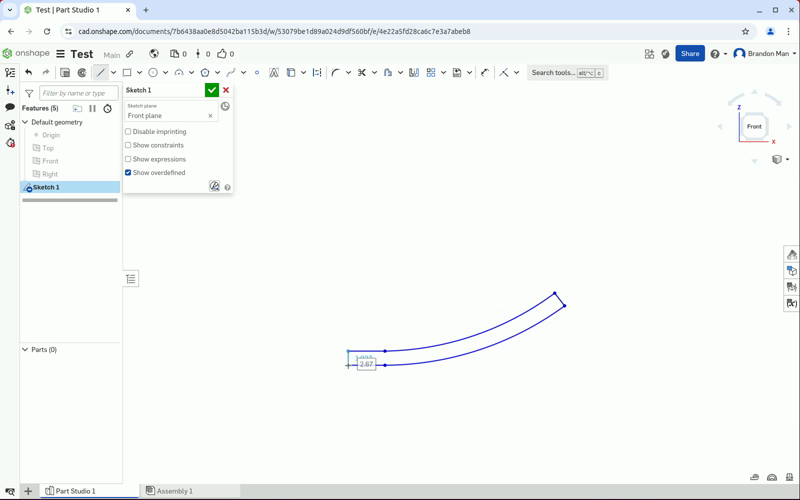
scroll(6)
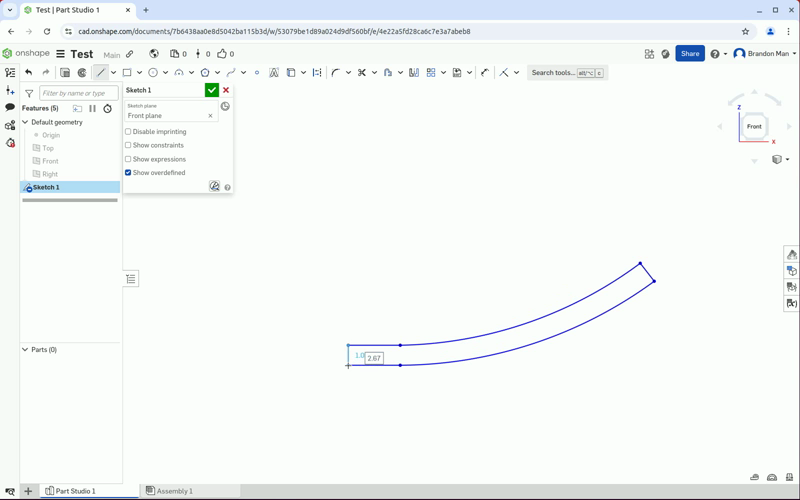
scroll(6)
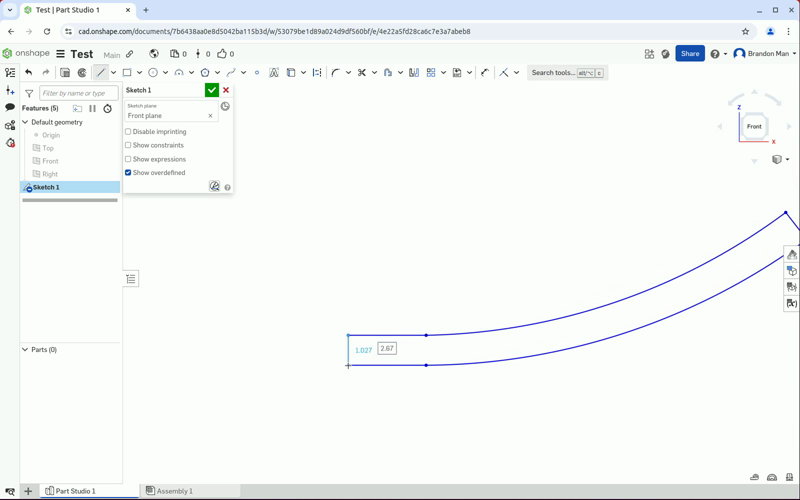
scroll(6)
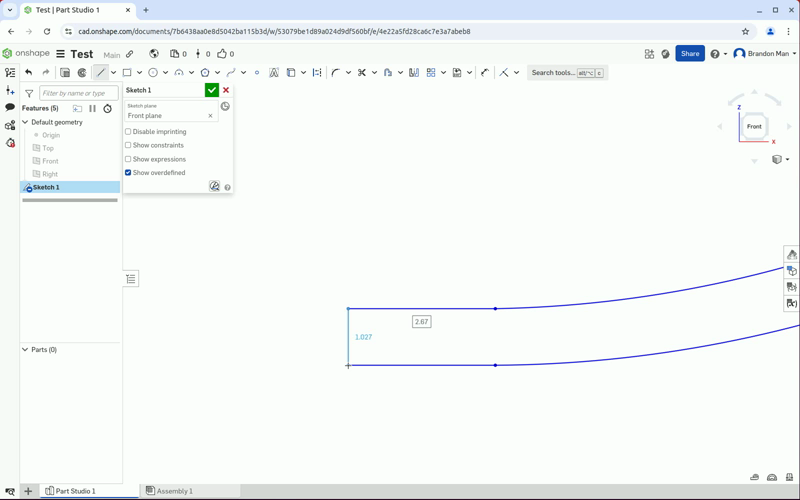
key_up(shift)
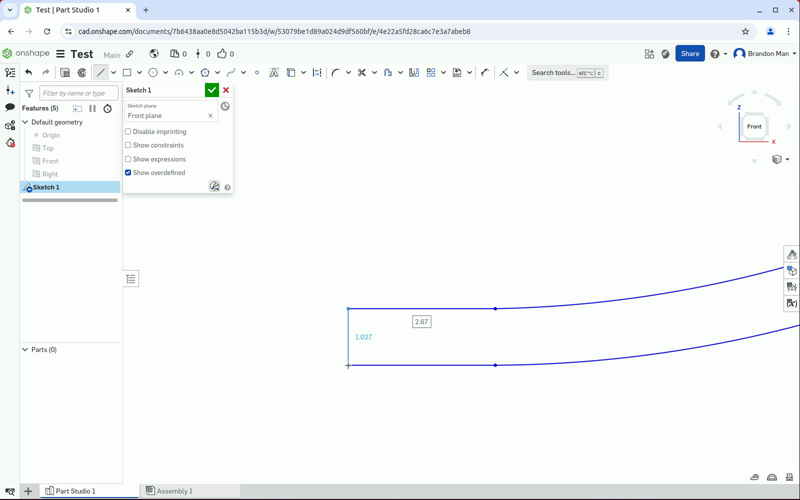
click(348, 365)
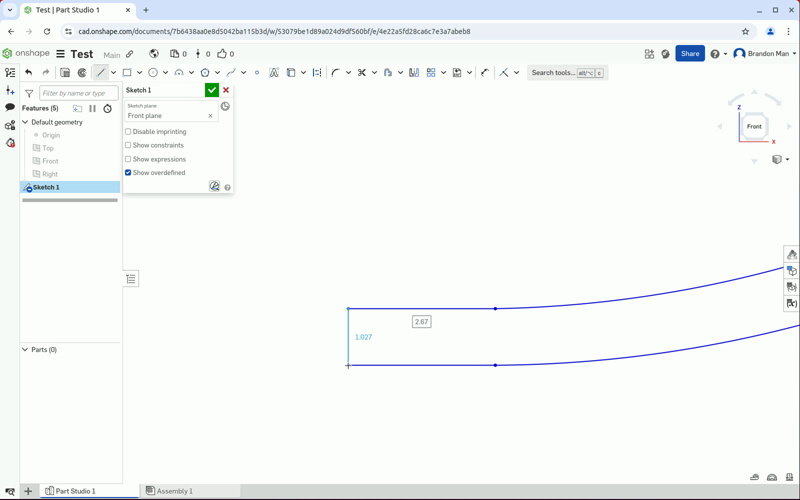
scroll(-6)
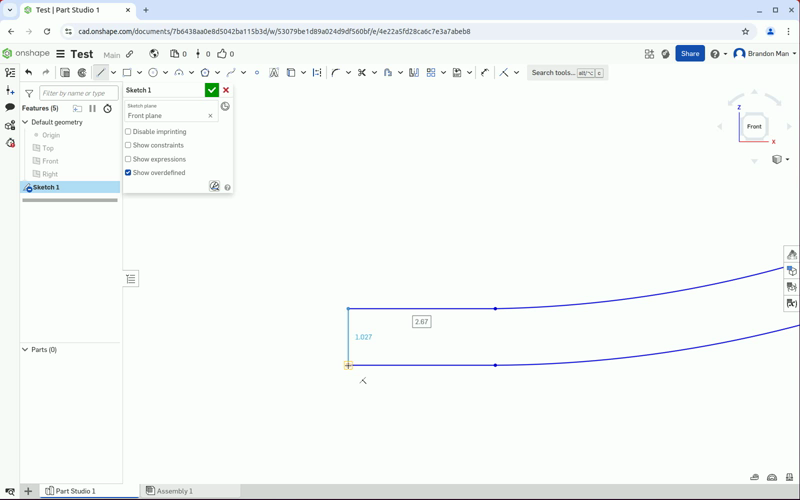
scroll(-6)
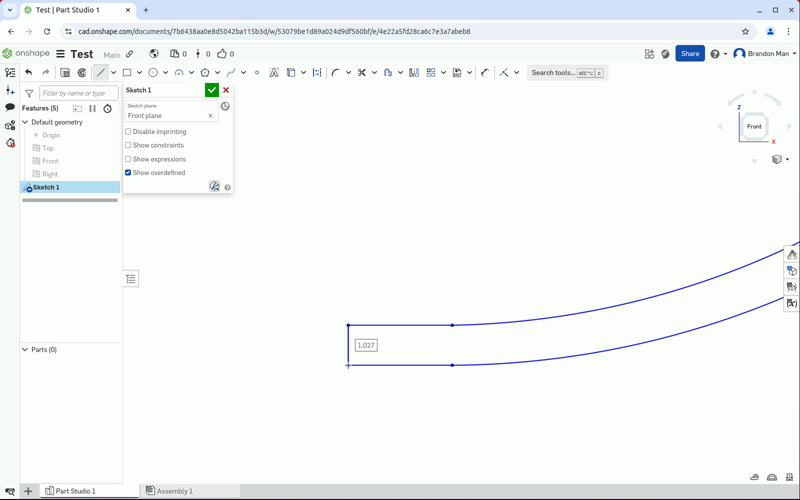
scroll(-6)
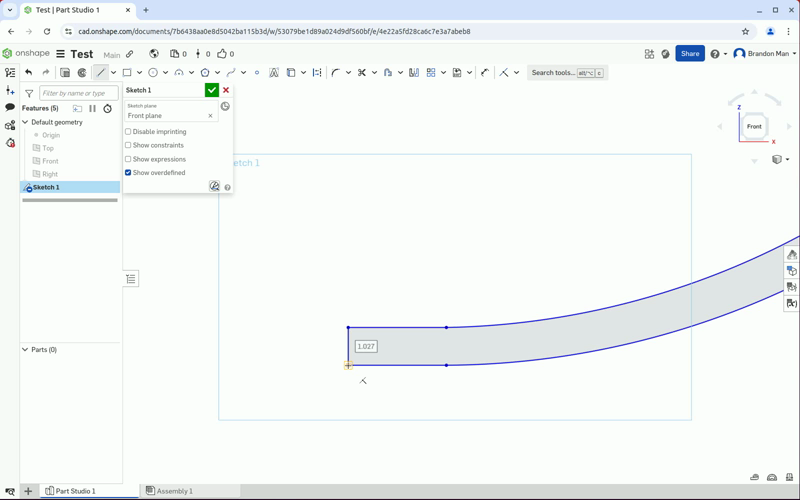
scroll(-6)
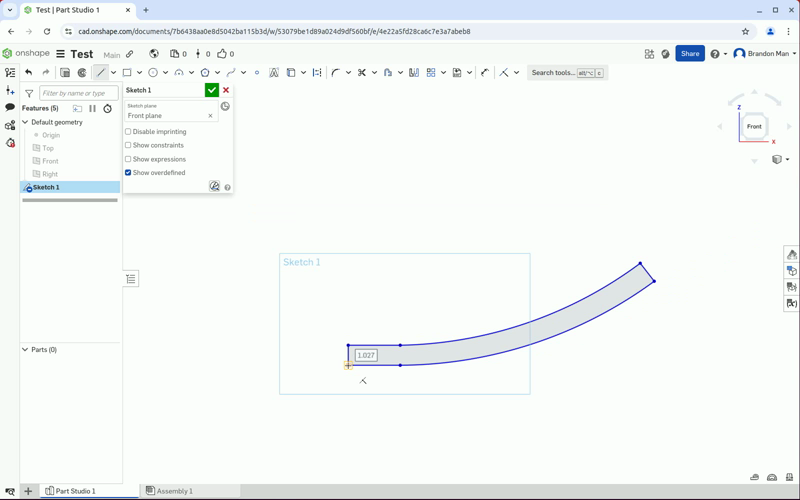
scroll(-6)
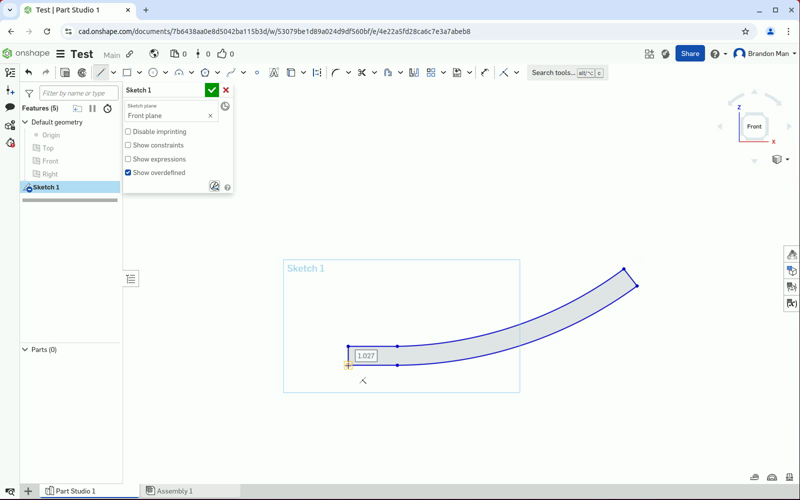
scroll(-6)
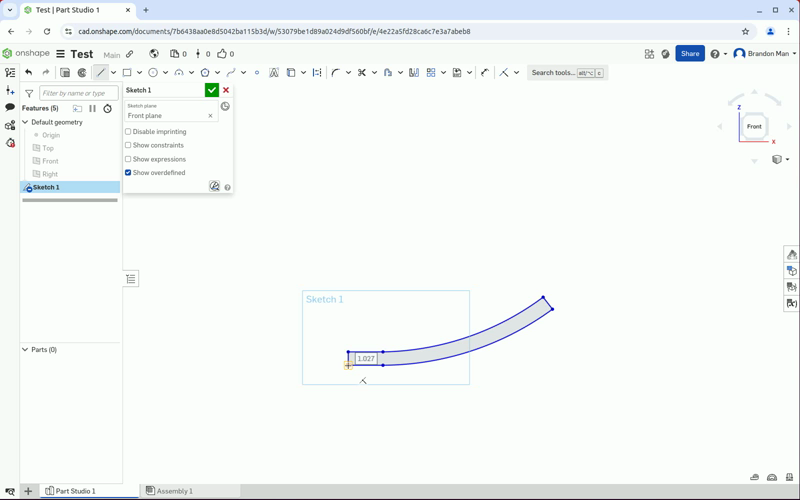
scroll(-6)
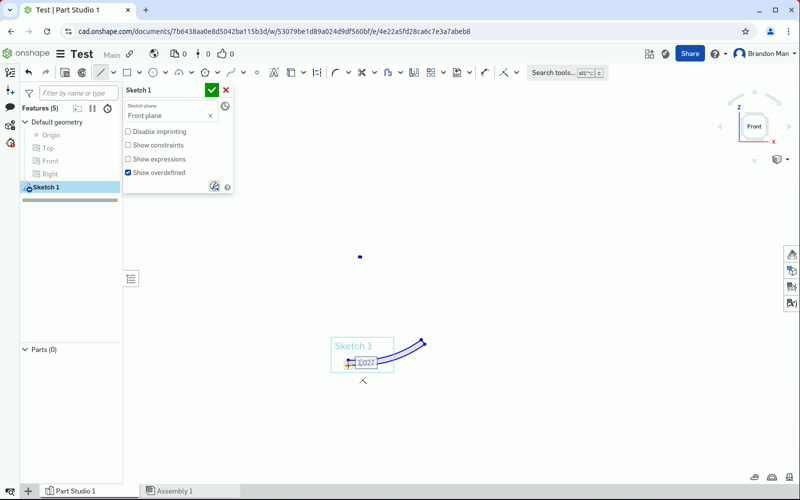
key(esc)
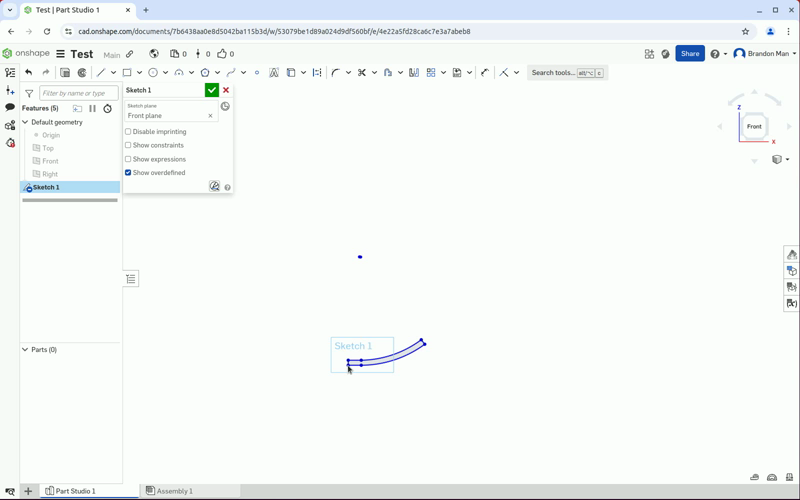
mouse_move(373, 361)
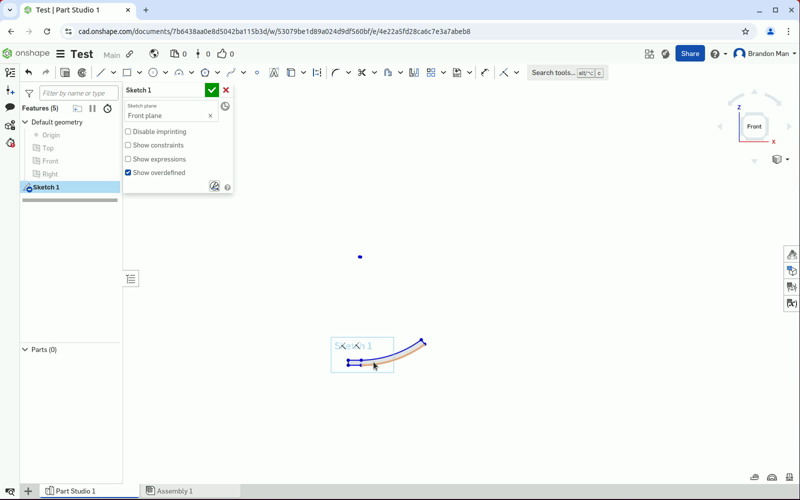
scroll(6)
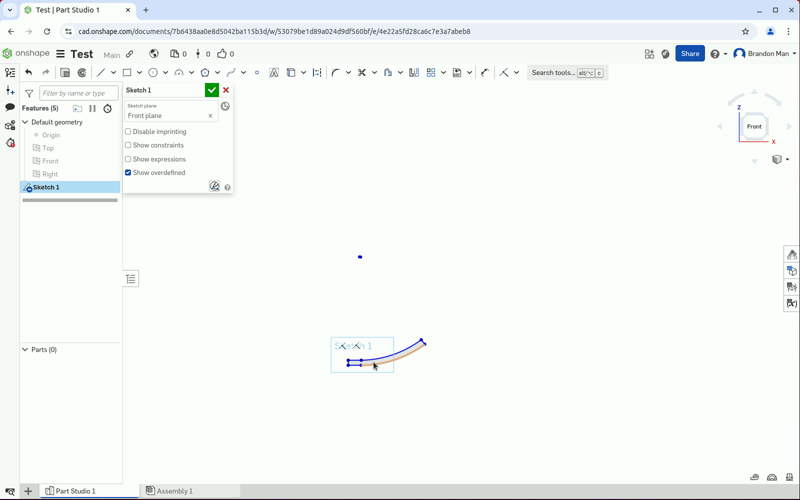
scroll(6)
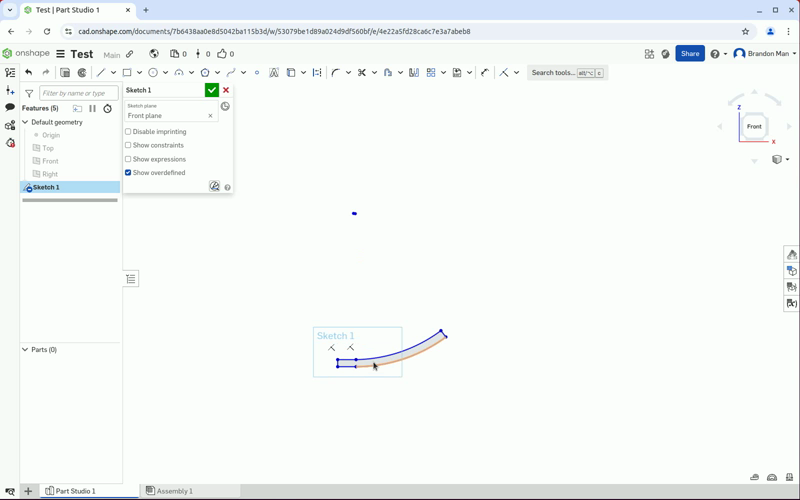
scroll(6)
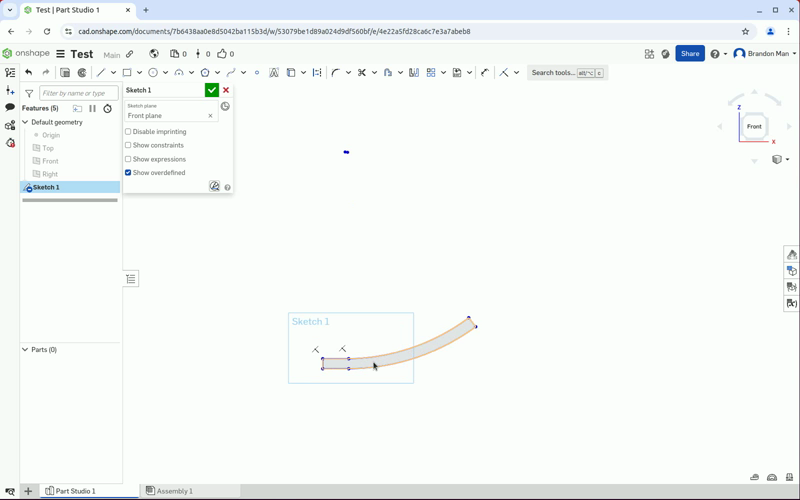
scroll(6)
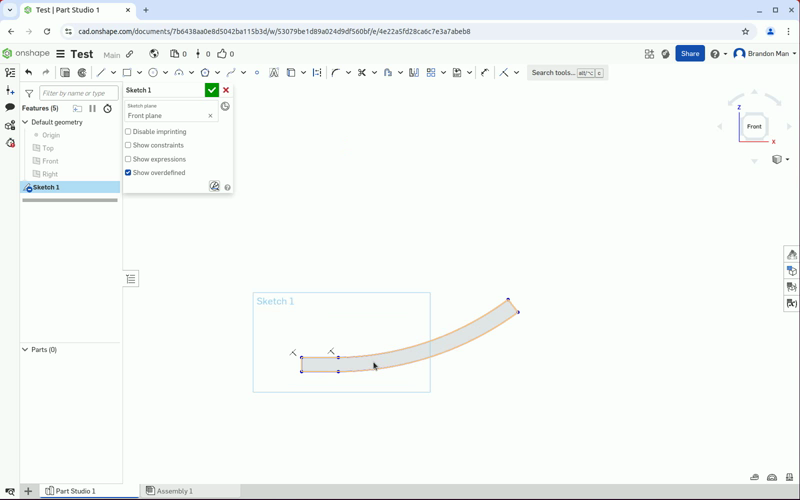
scroll(6)
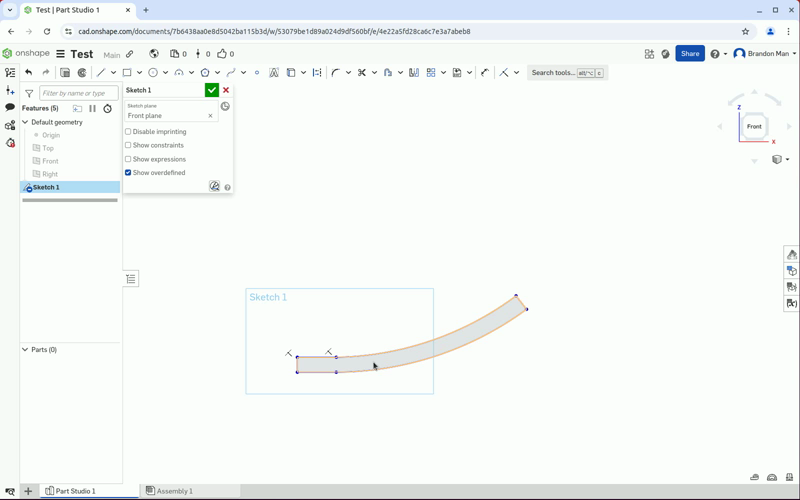
scroll(6)
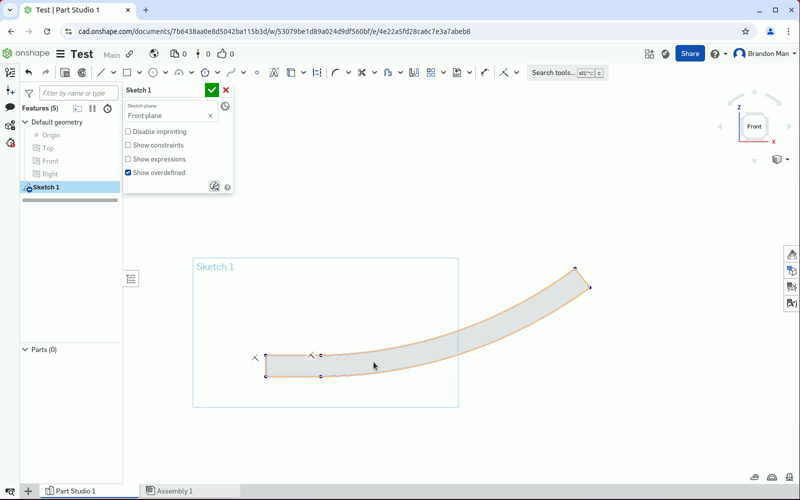
scroll(6)
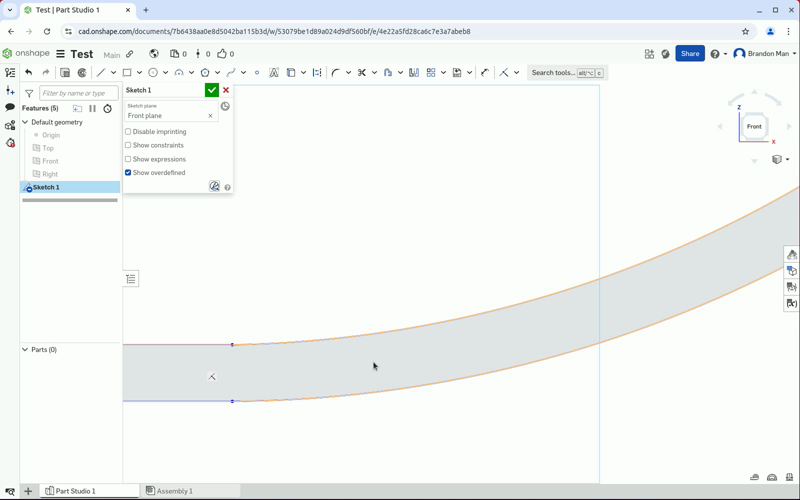
click(373, 361)
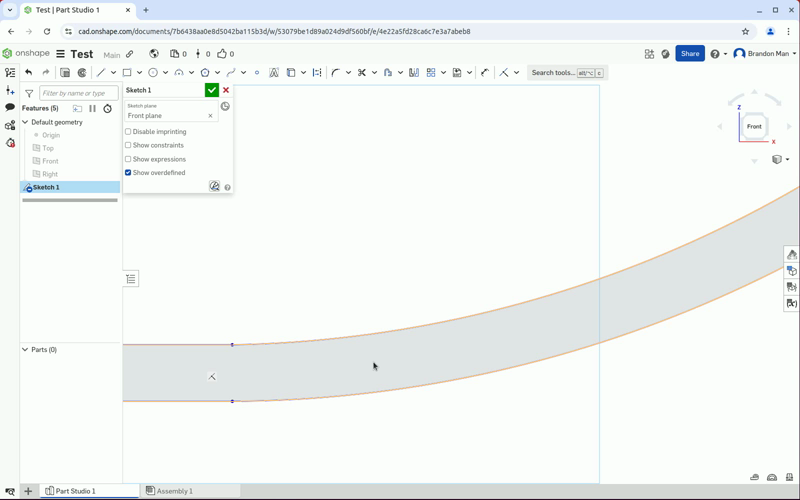
scroll(-6)
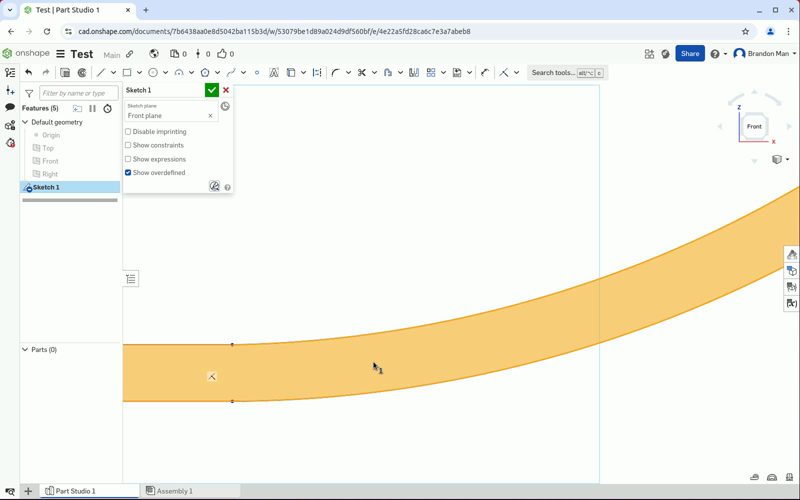
scroll(-6)
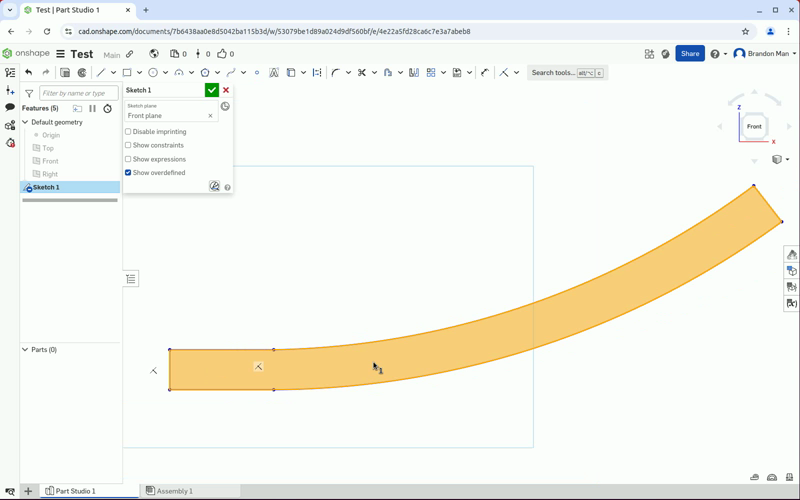
scroll(-6)
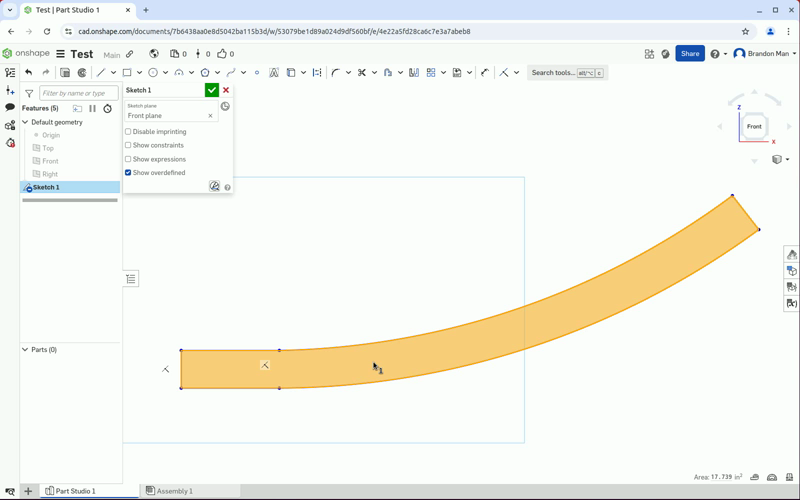
scroll(-6)
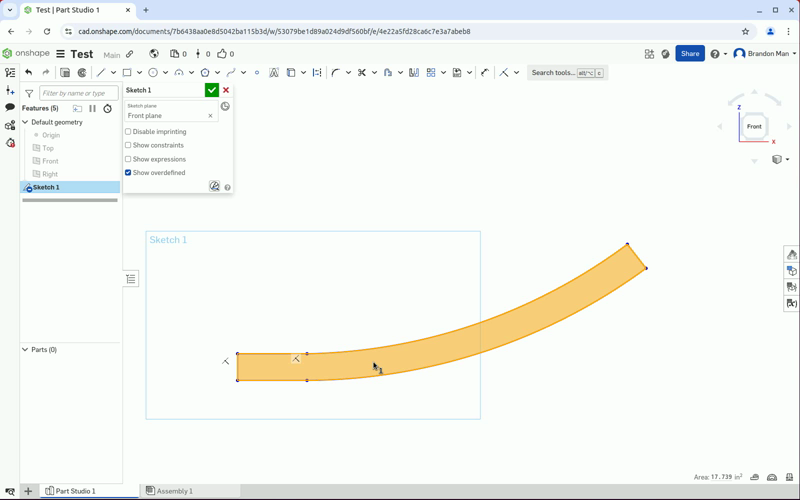
scroll(-6)
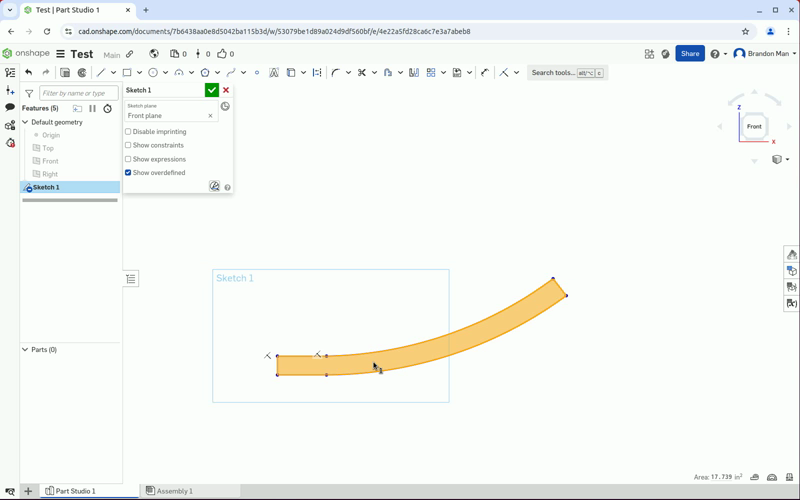
scroll(-6)
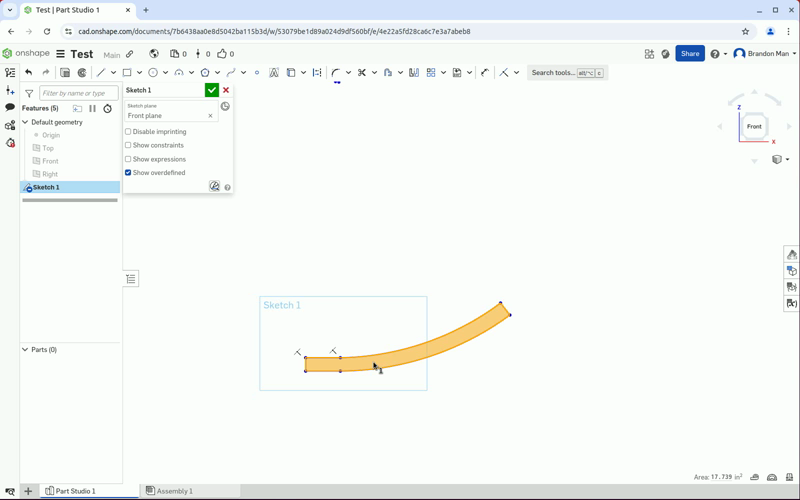
scroll(-6)
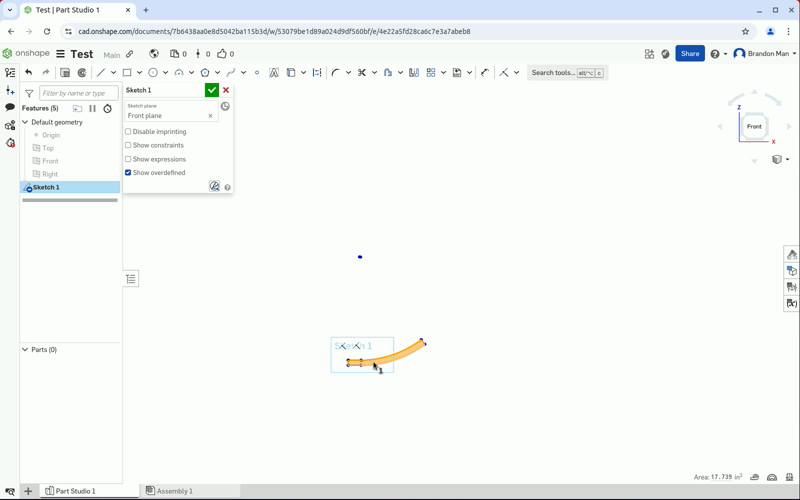
mouse_move(73, 352)
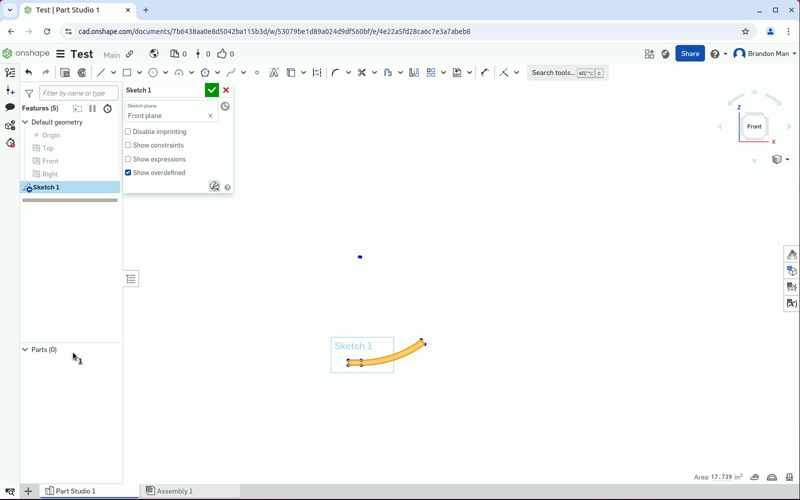
key(shift+y)
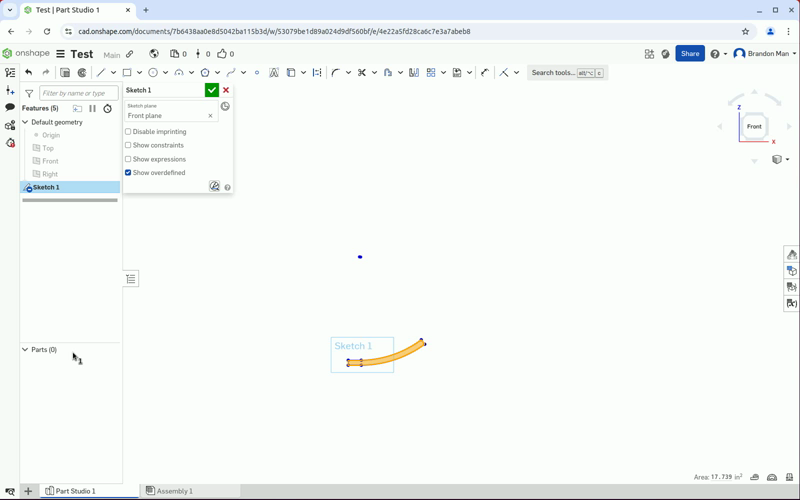
key(shift+e)
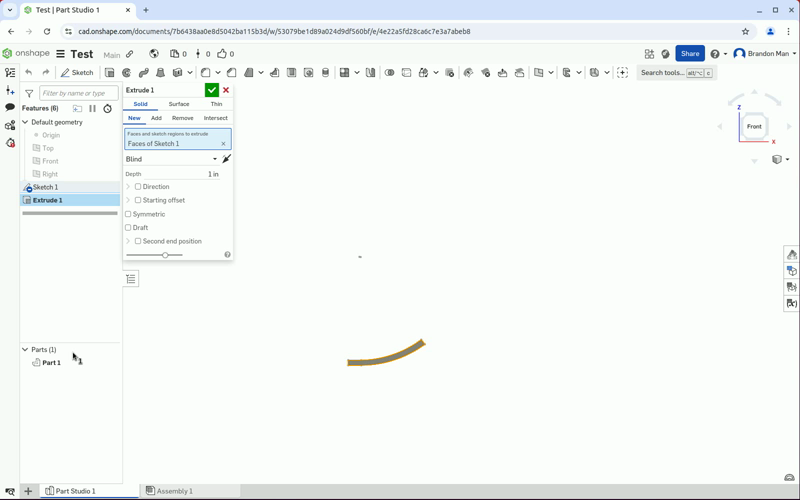
mouse_move(143, 106)
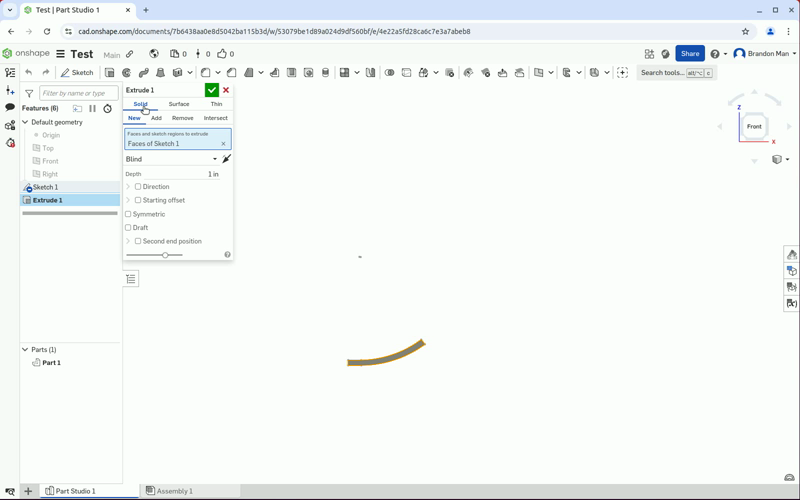
click(143, 106)
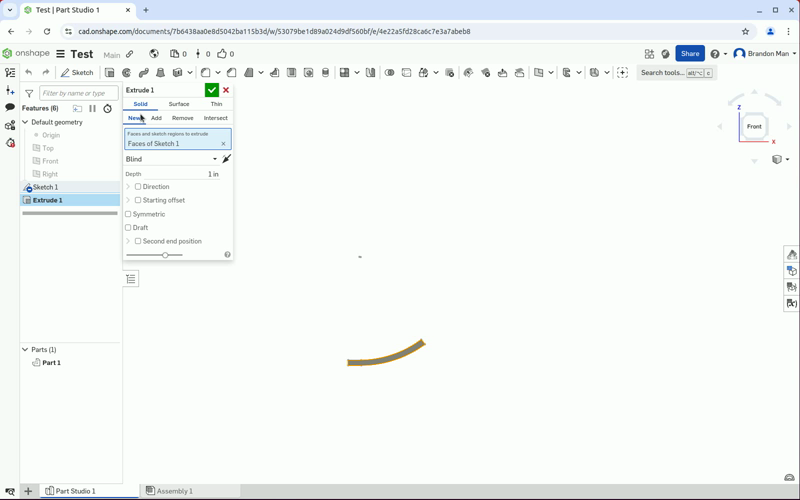
mouse_move(137, 120)
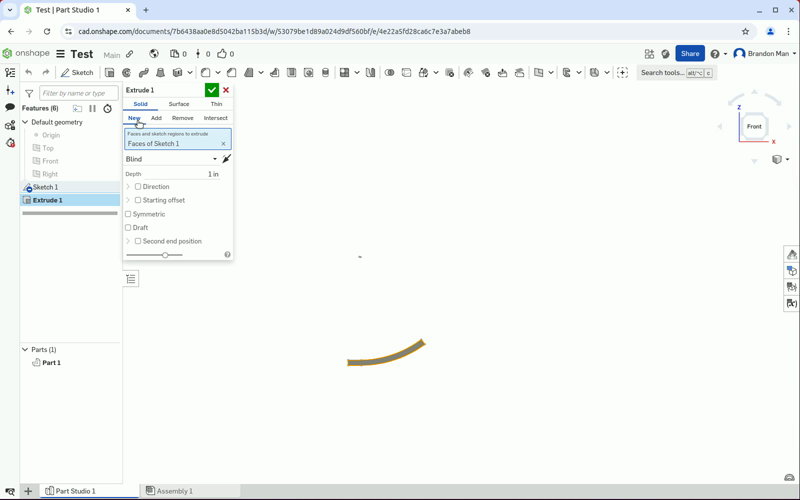
click(137, 120)
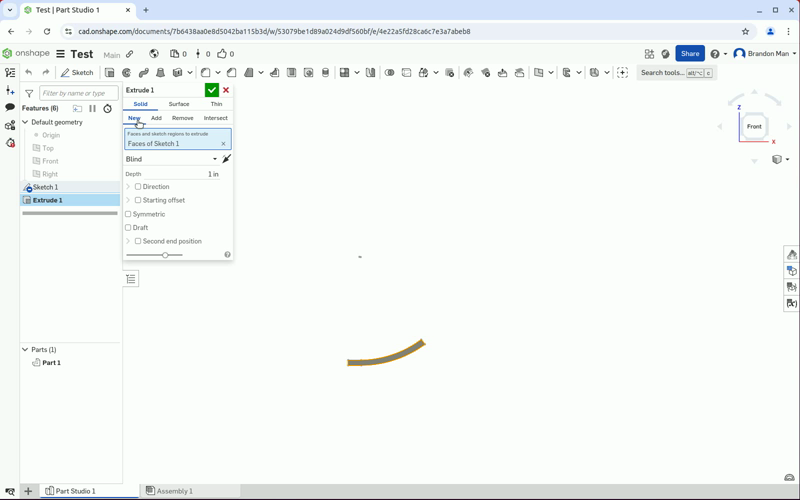
key(tab, 4)
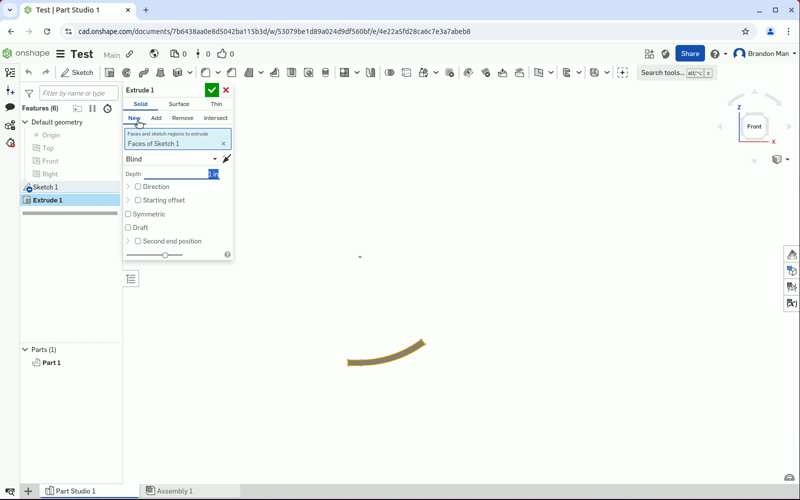
text(0.481)
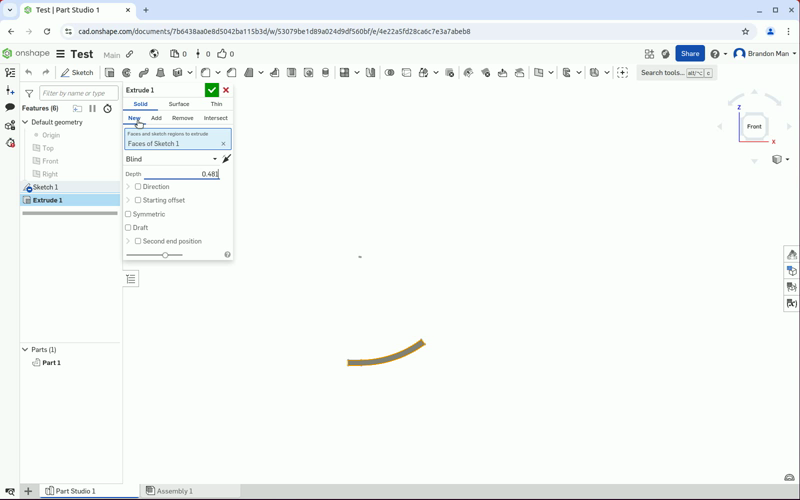
key(enter)
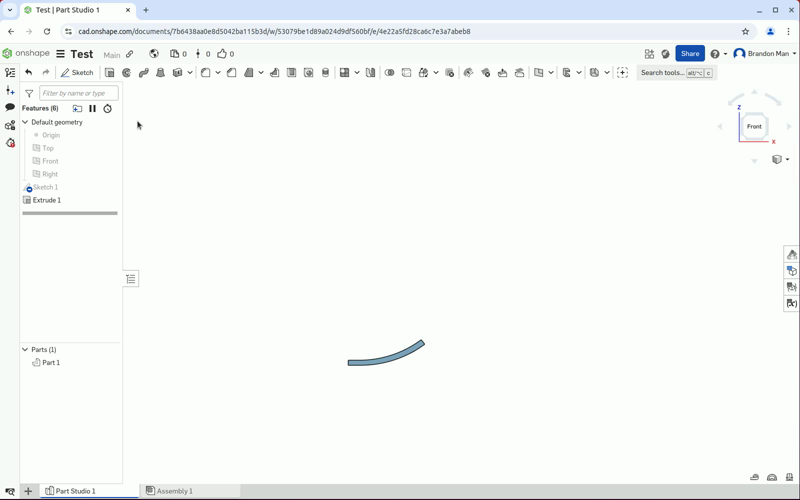
key(shift+h)
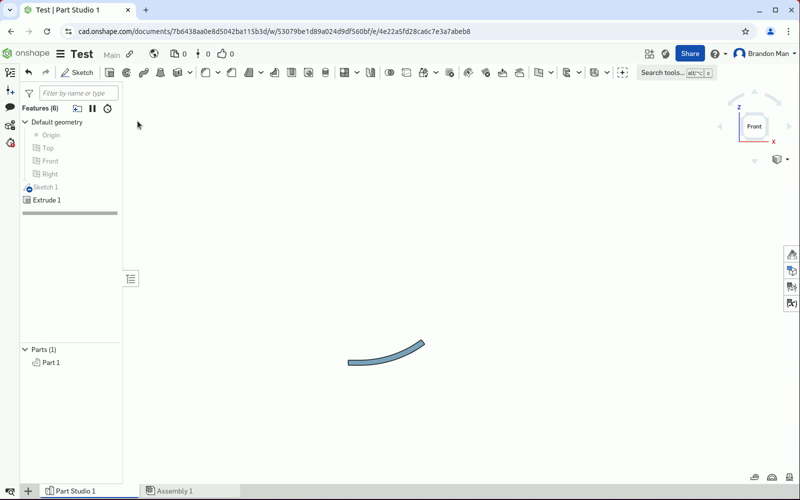
key(shift+h)
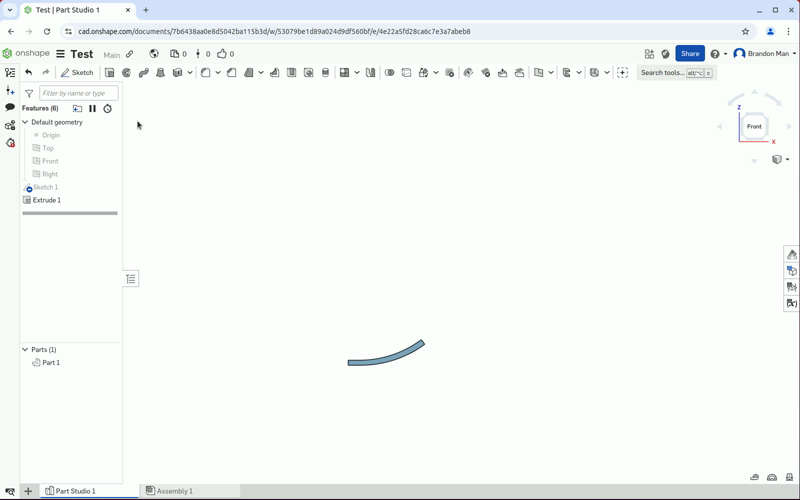
mouse_move(73, 189)
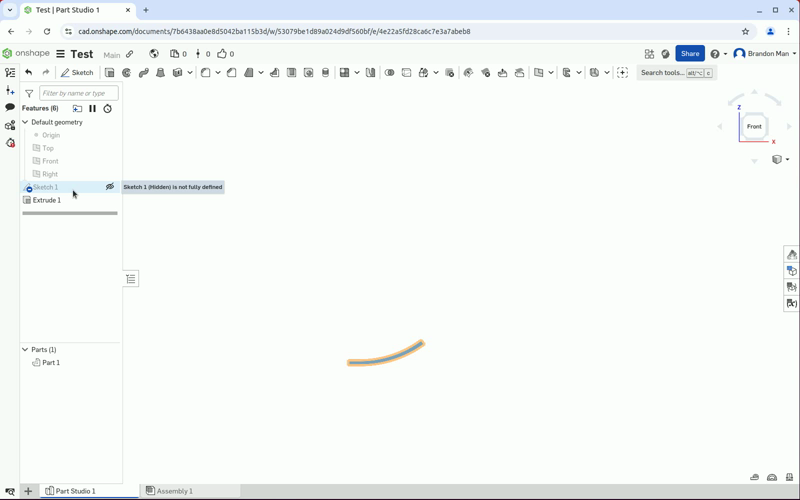
click(73, 189)
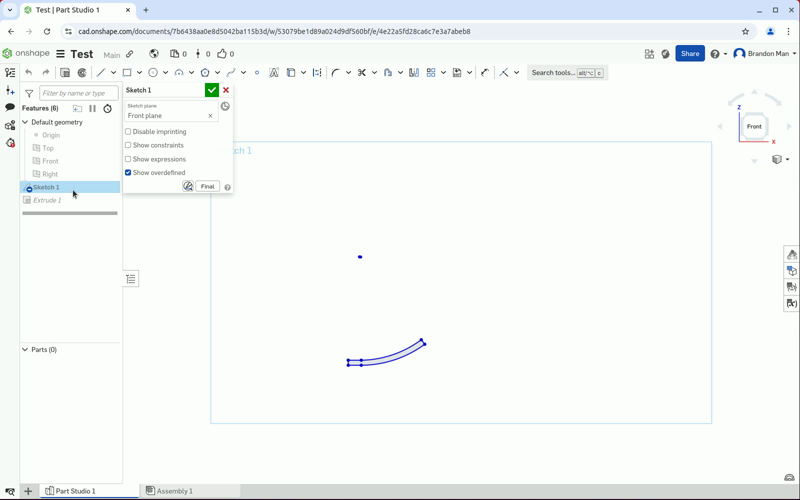
mouse_move(229, 92)
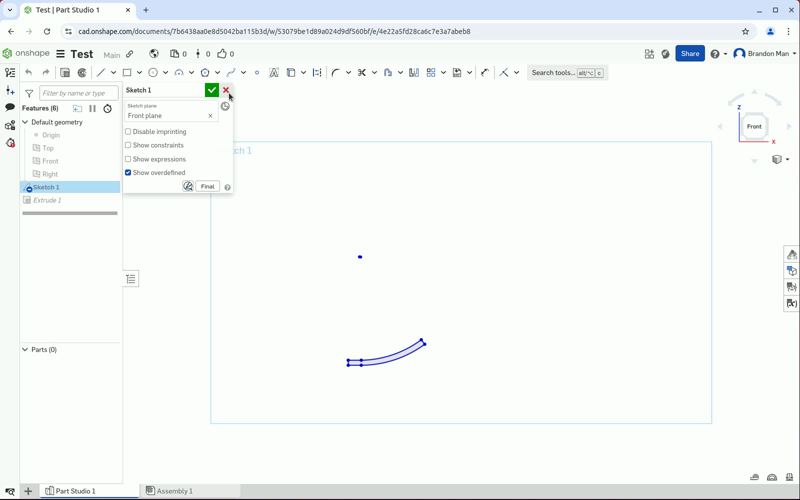
click(229, 92)
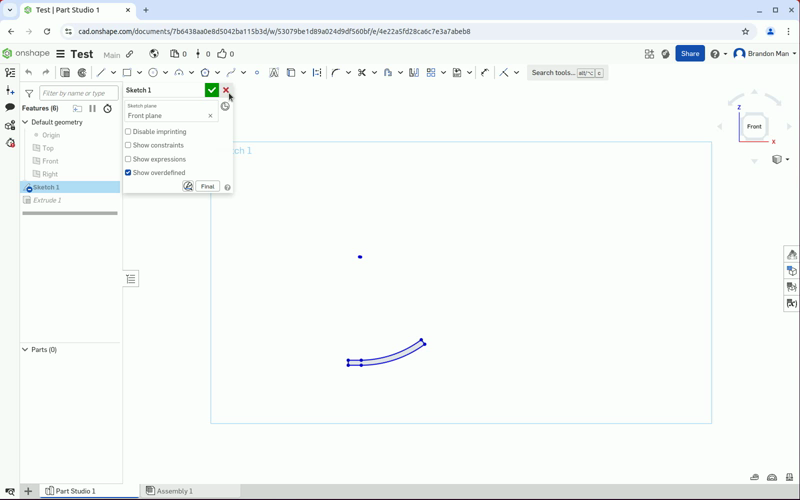
key(shift+s)
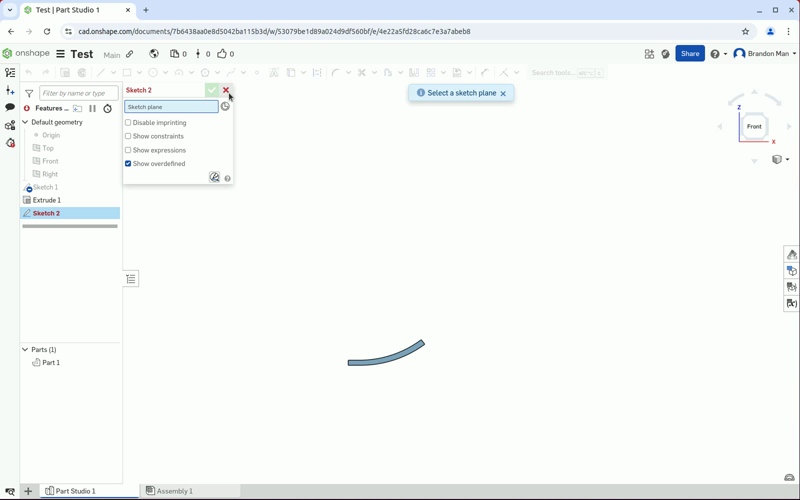
mouse_move(73, 163)
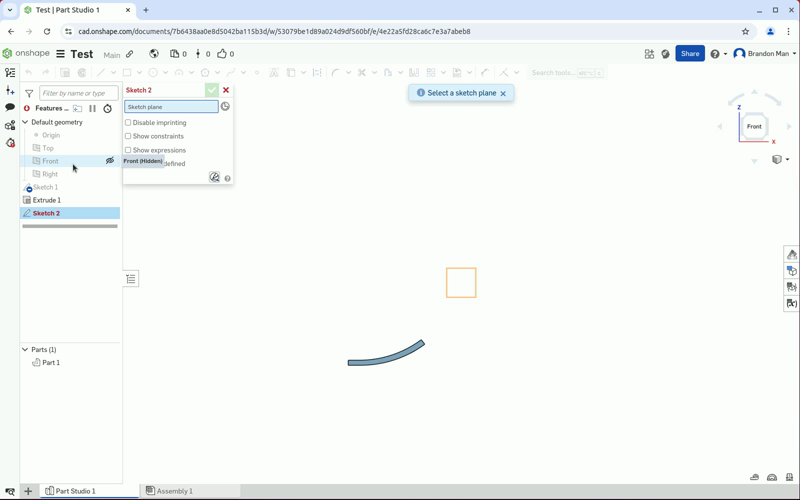
click(73, 163)
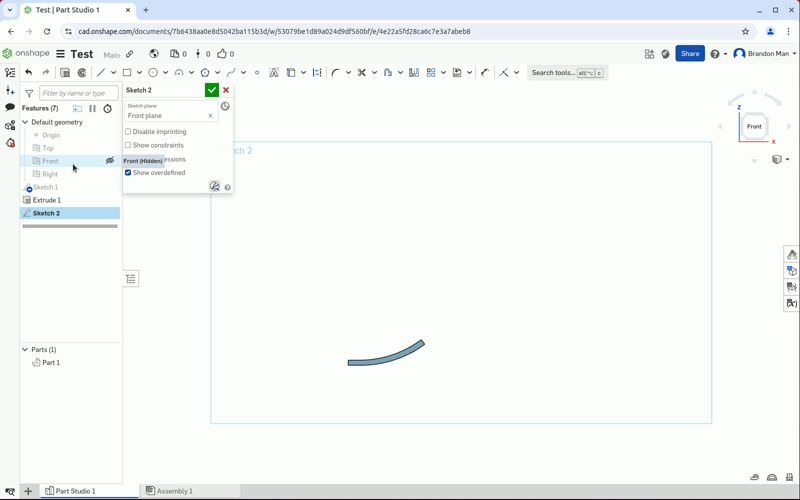
mouse_move(73, 352)
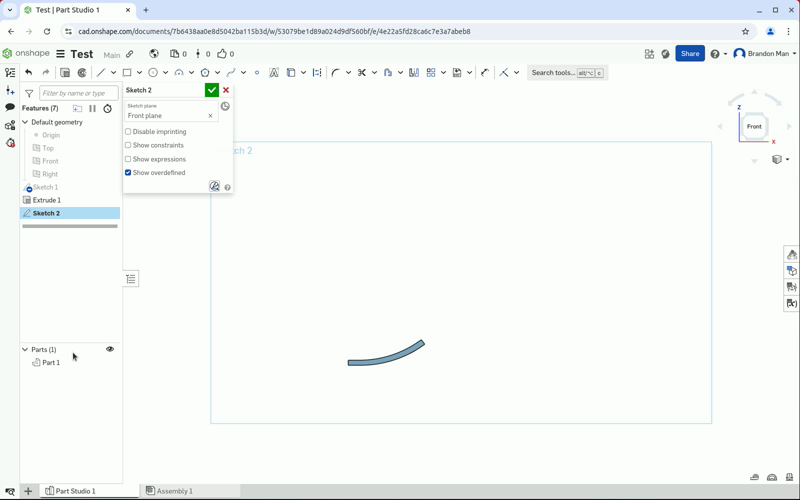
key(y)
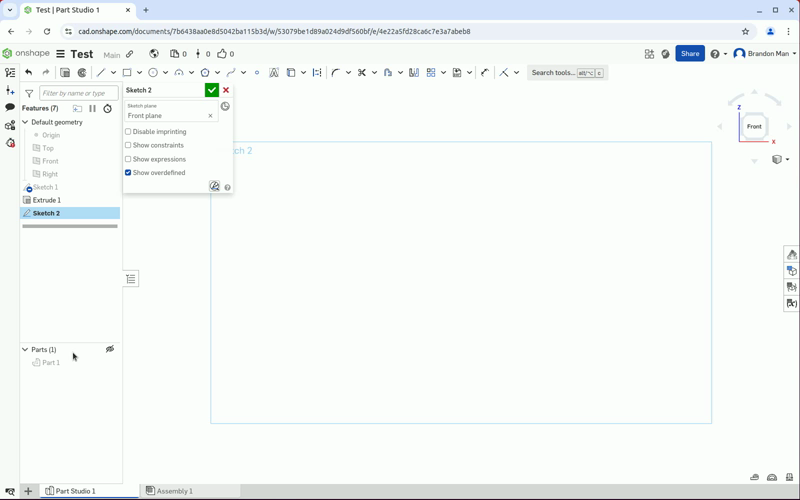
key(l)
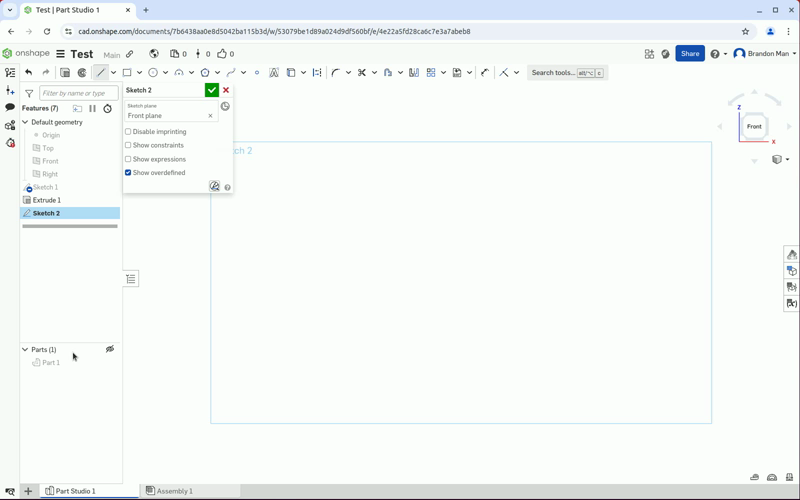
key_down(shift)
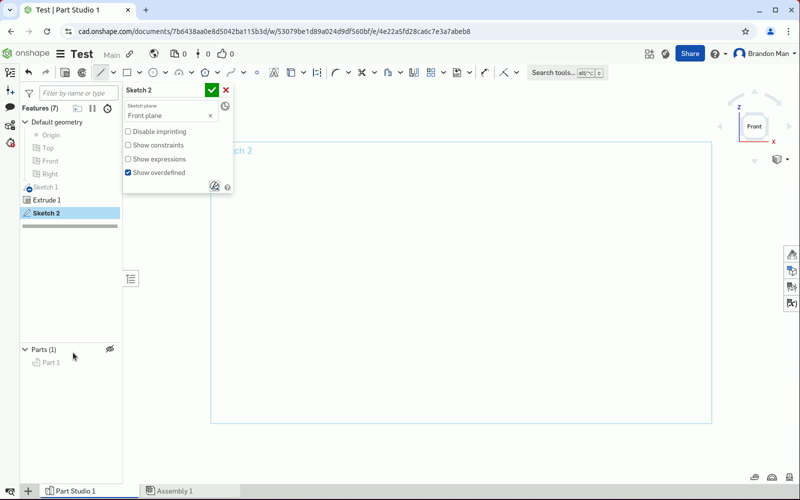
mouse_move(502, 278)
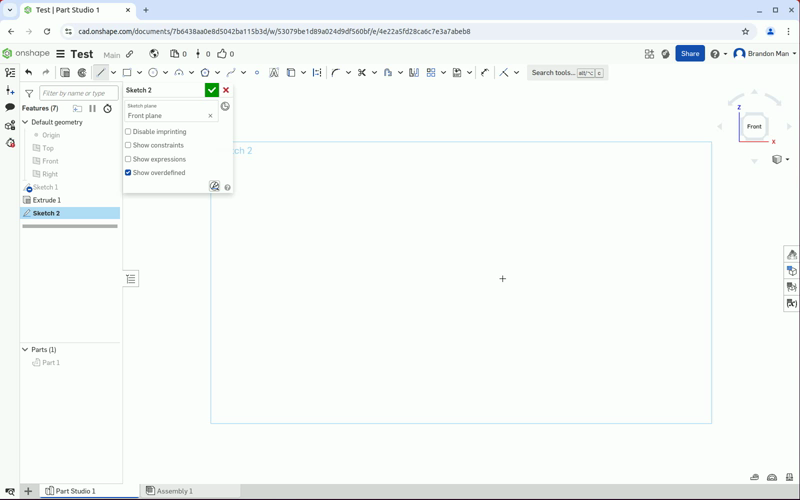
click(502, 278)
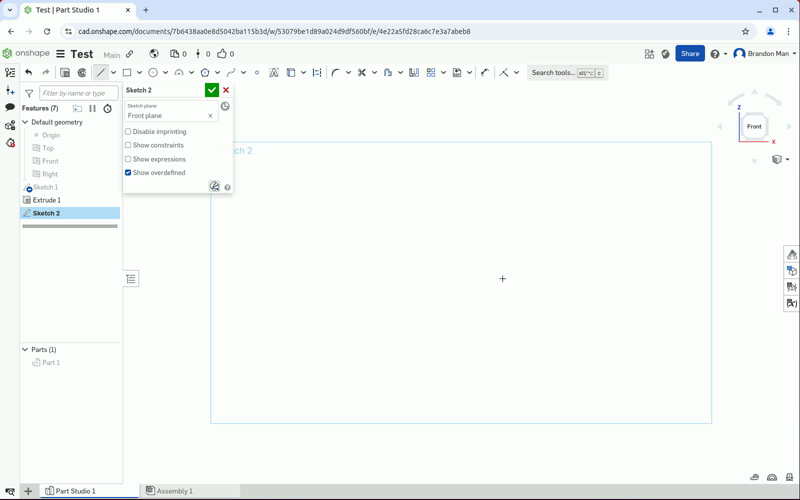
key_up(shift)
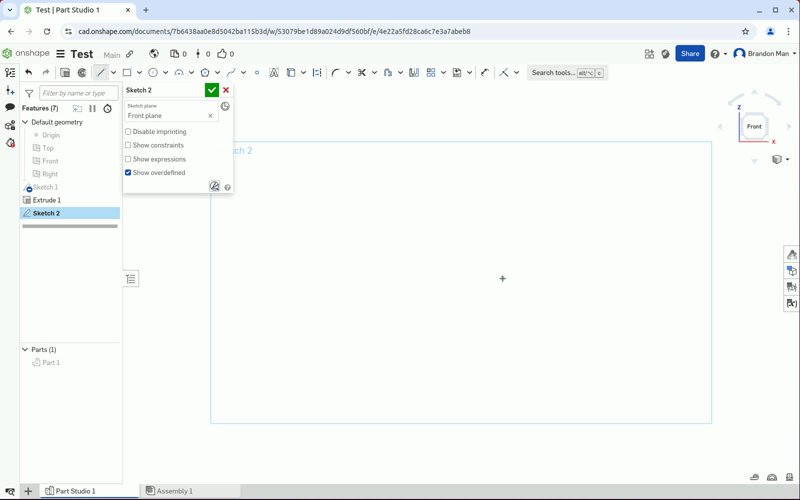
key_down(shift)
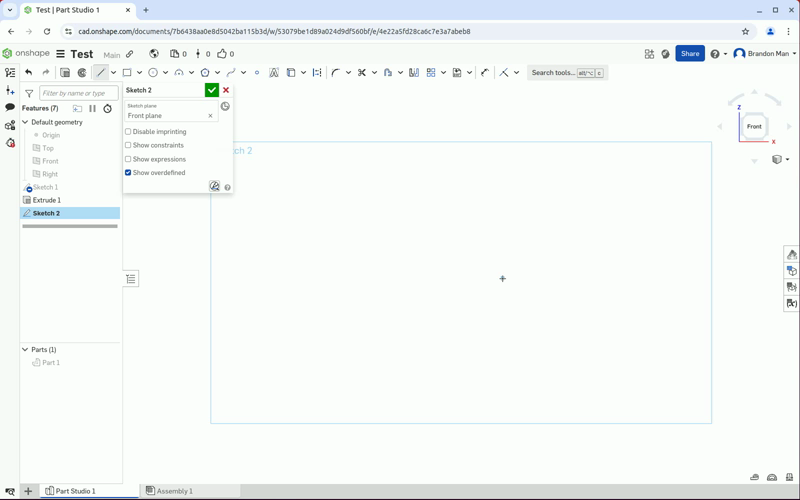
mouse_move(532, 278)
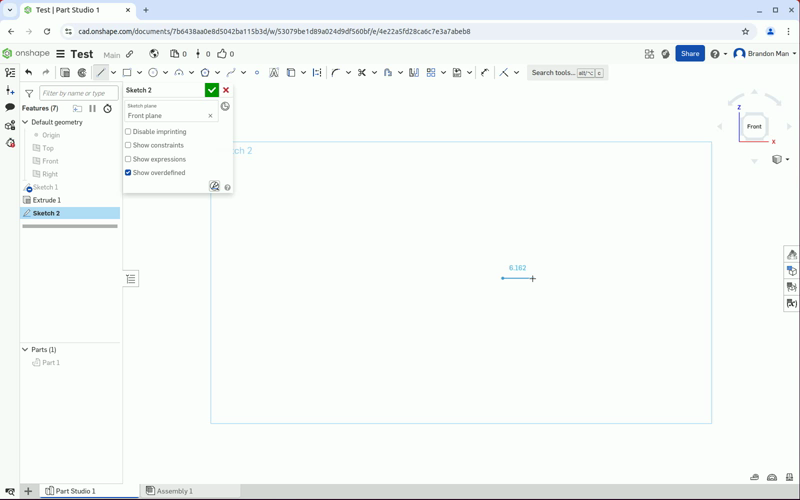
mouse_move(511, 278)
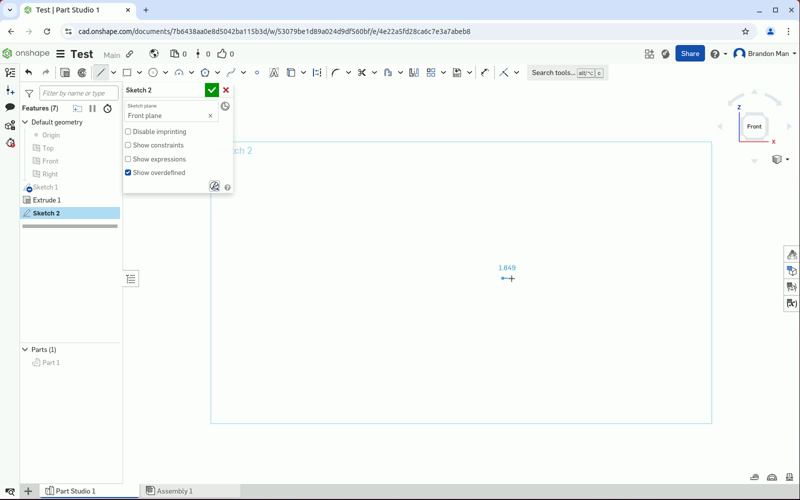
click(511, 278)
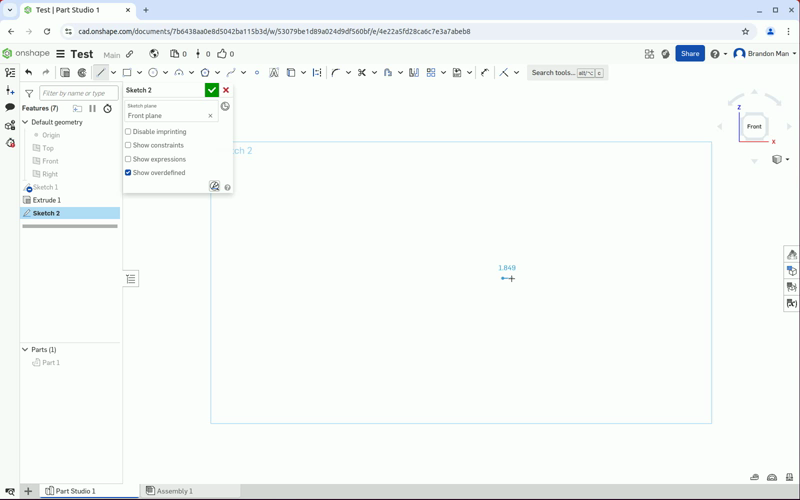
key_up(shift)
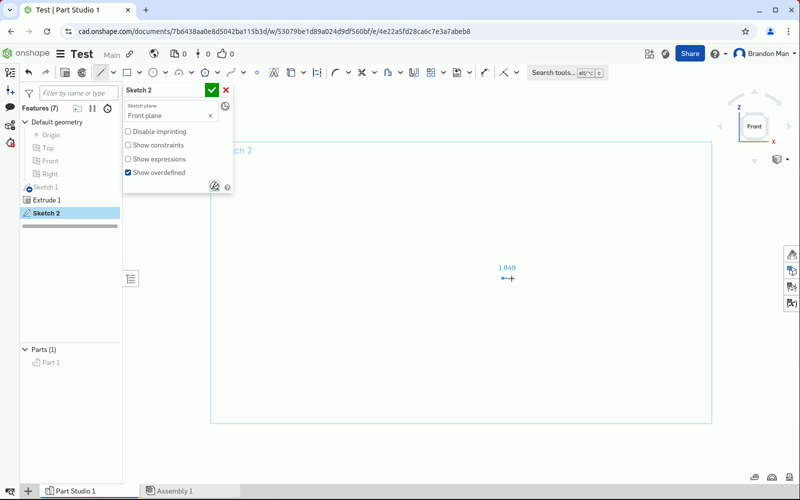
key_down(shift)
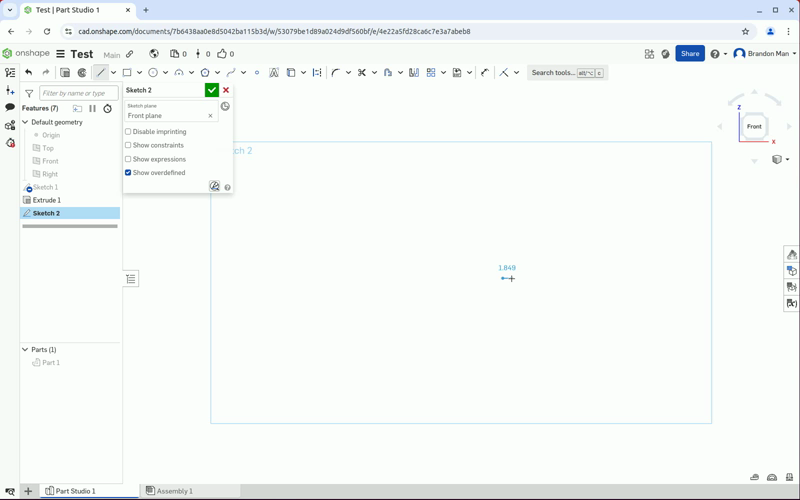
mouse_move(541, 278)
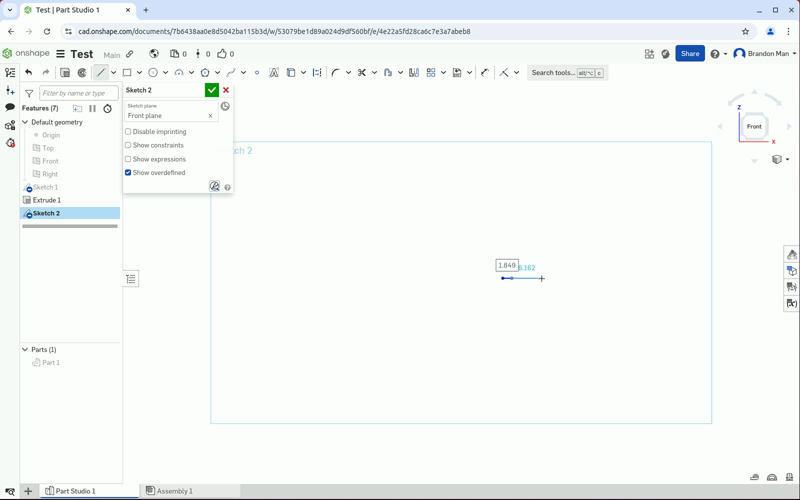
mouse_move(543, 253)
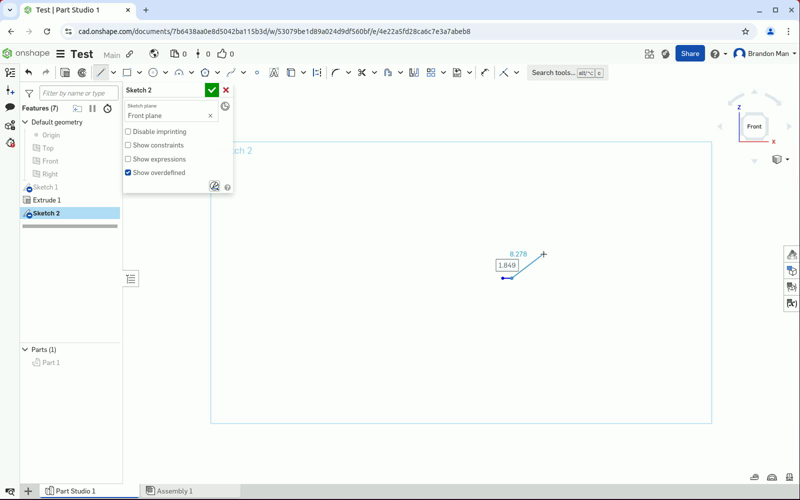
click(543, 253)
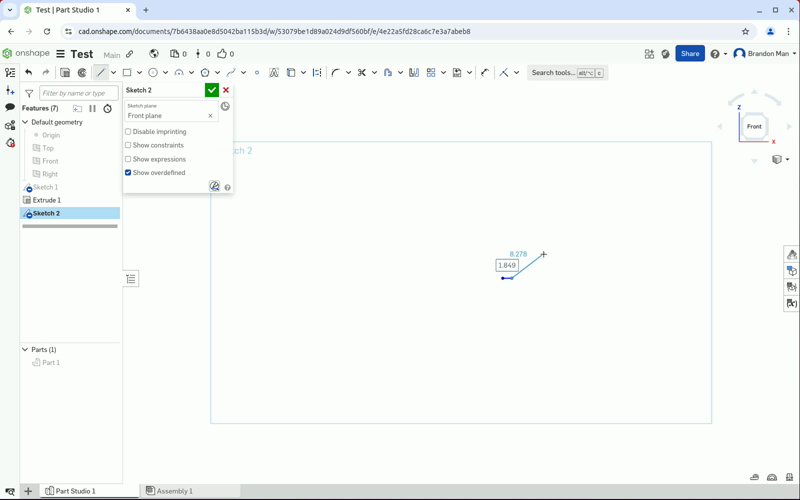
key_up(shift)
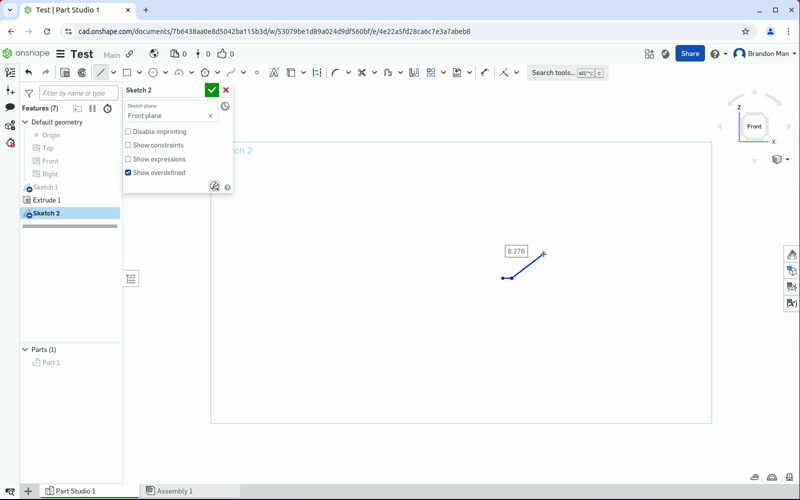
key_down(shift)
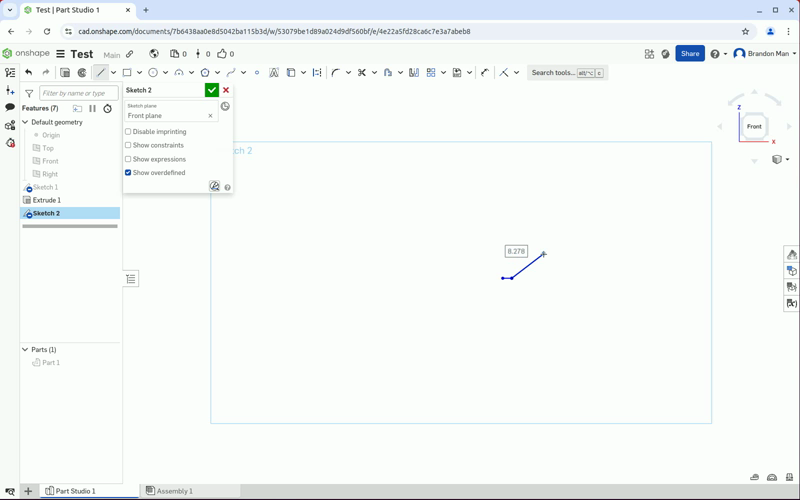
mouse_move(573, 253)
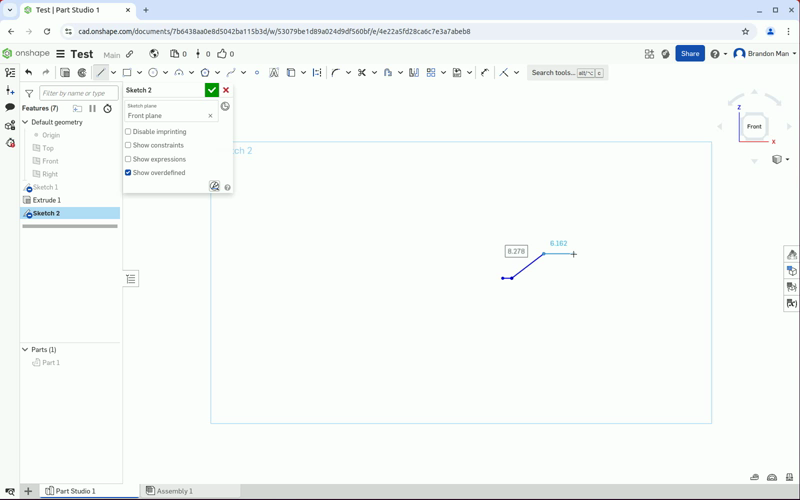
mouse_move(540, 250)
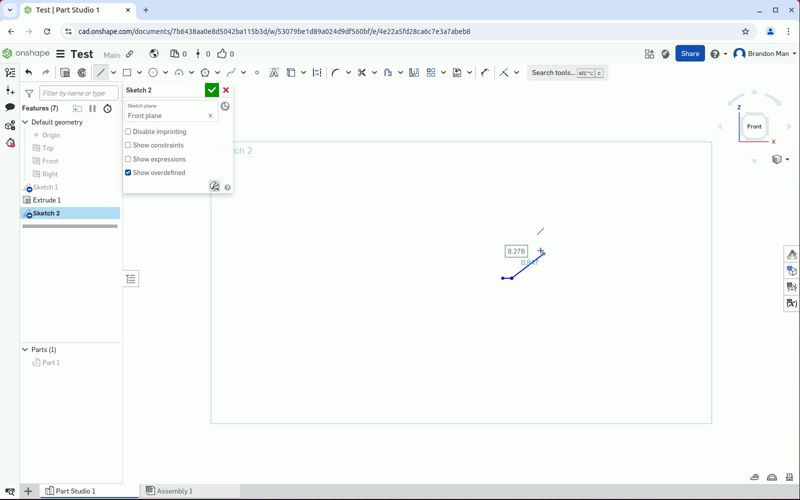
scroll(6)
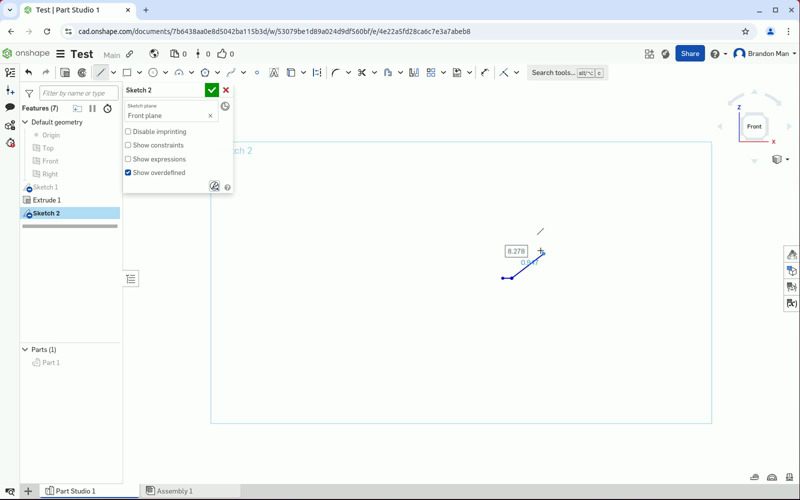
scroll(6)
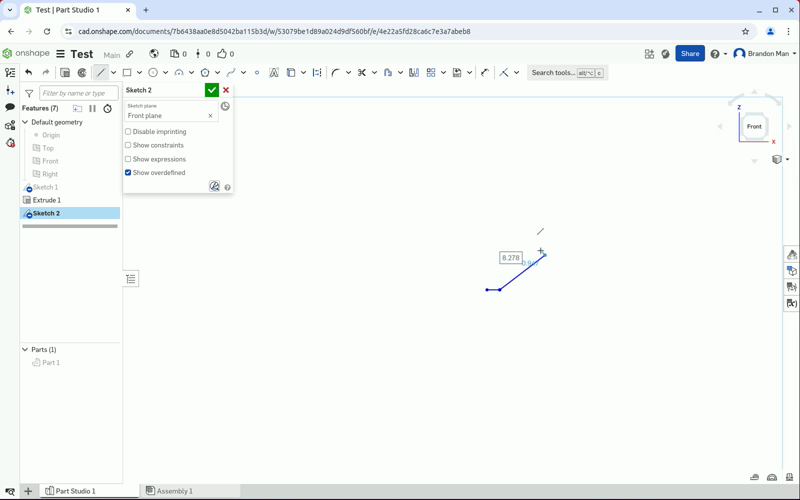
scroll(6)
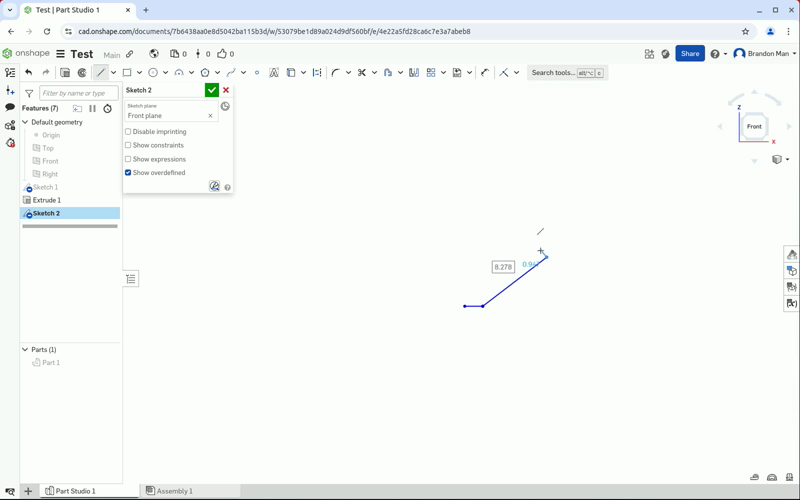
scroll(6)
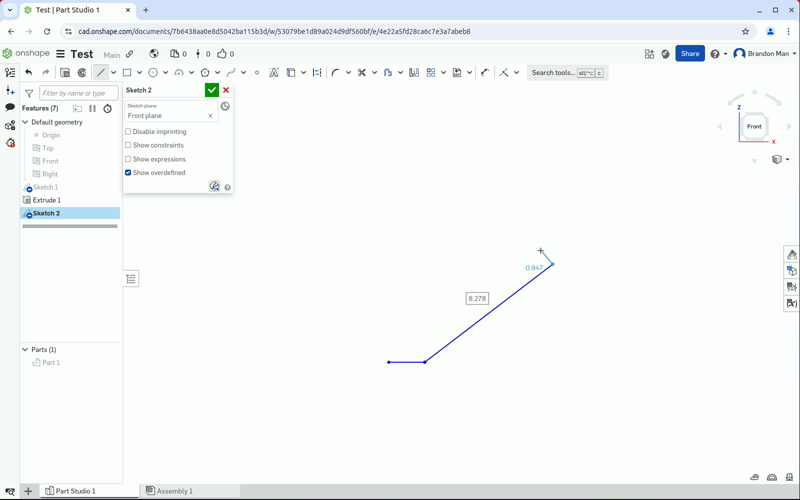
scroll(6)
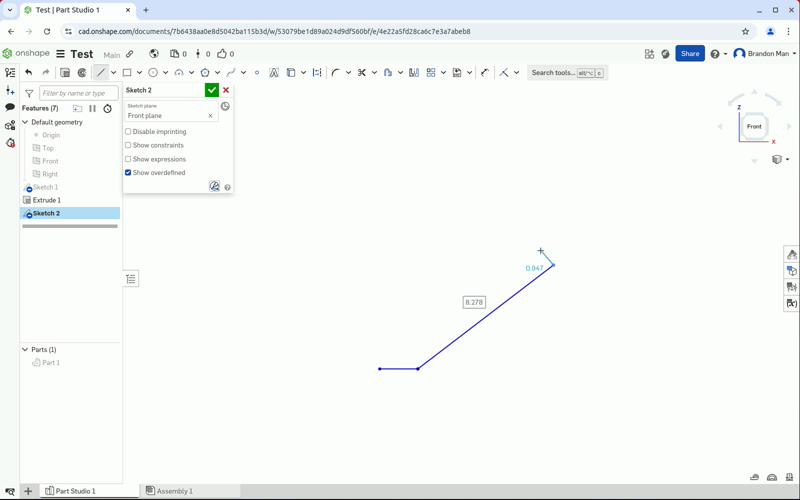
scroll(6)
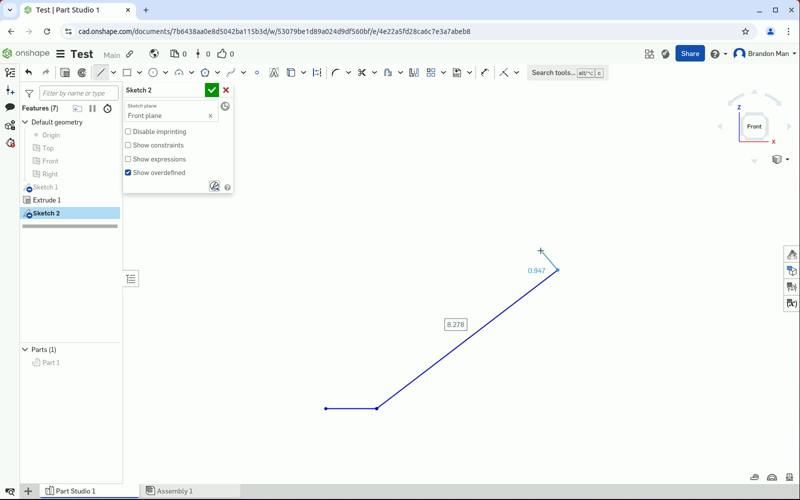
scroll(6)
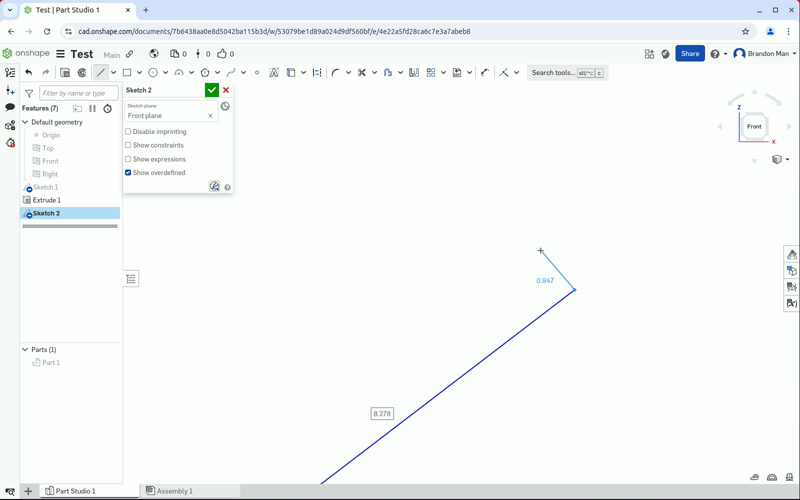
click(540, 250)
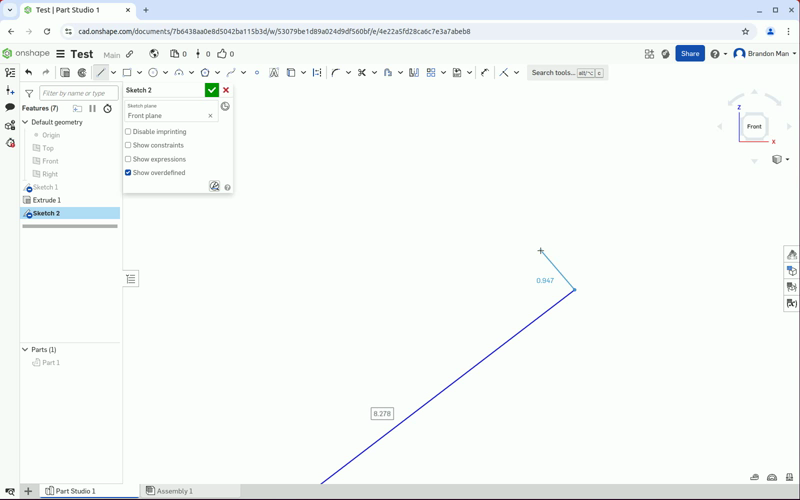
scroll(-6)
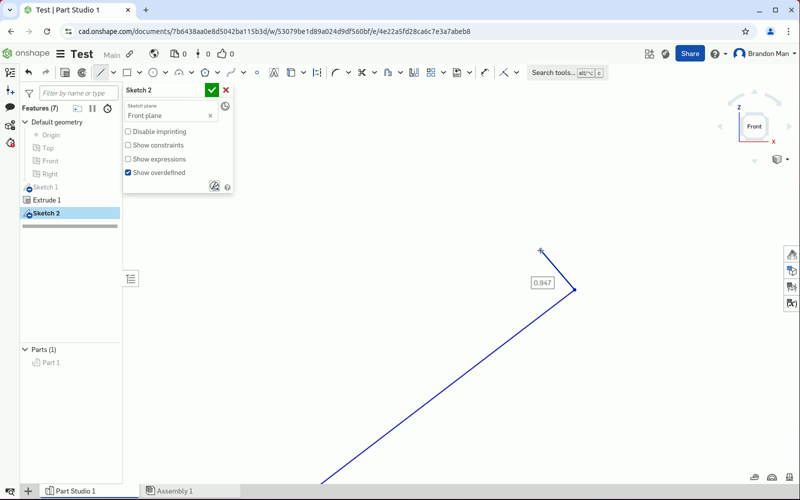
scroll(-6)
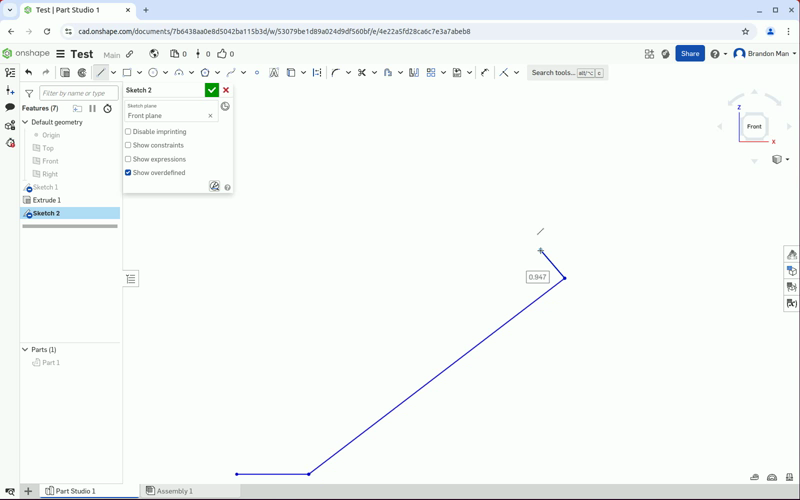
scroll(-6)
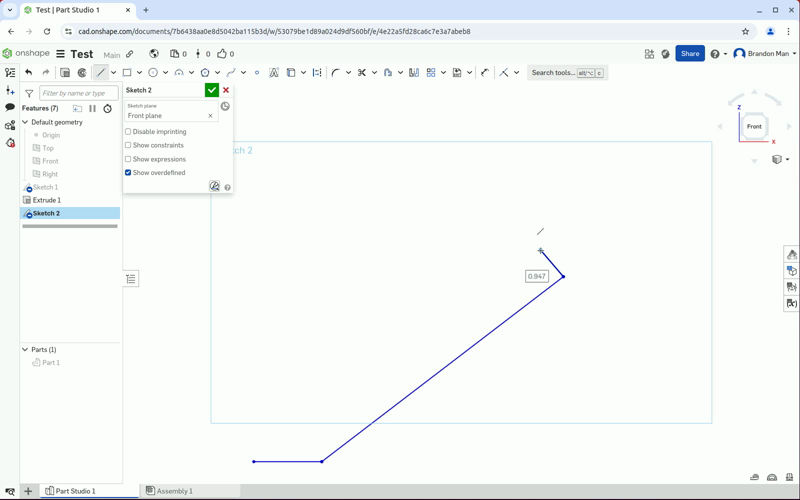
scroll(-6)
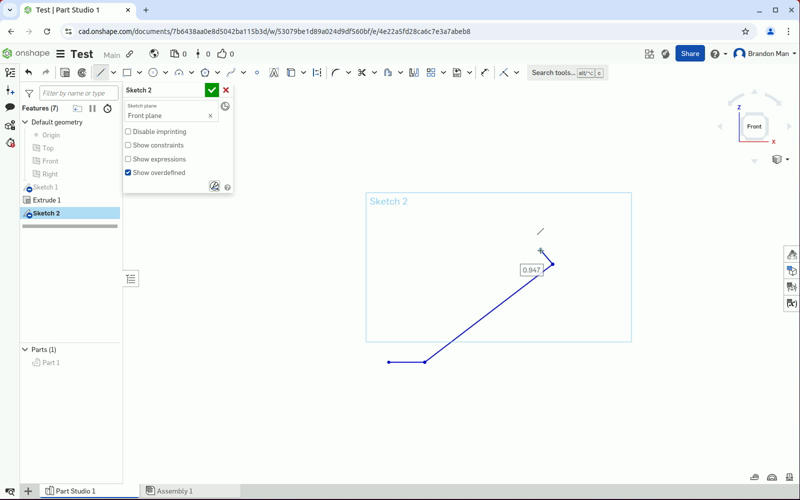
scroll(-6)
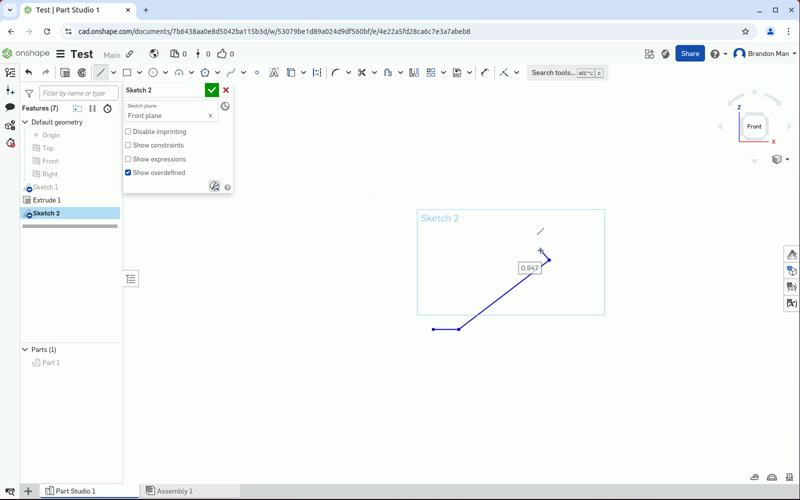
scroll(-6)
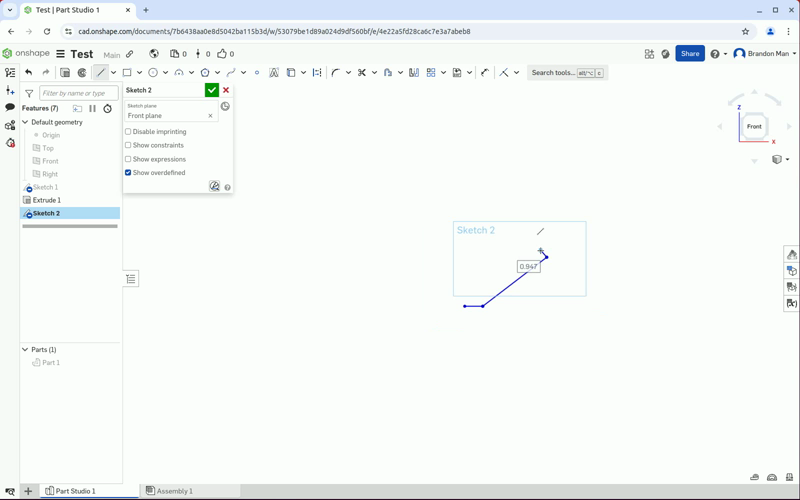
scroll(-6)
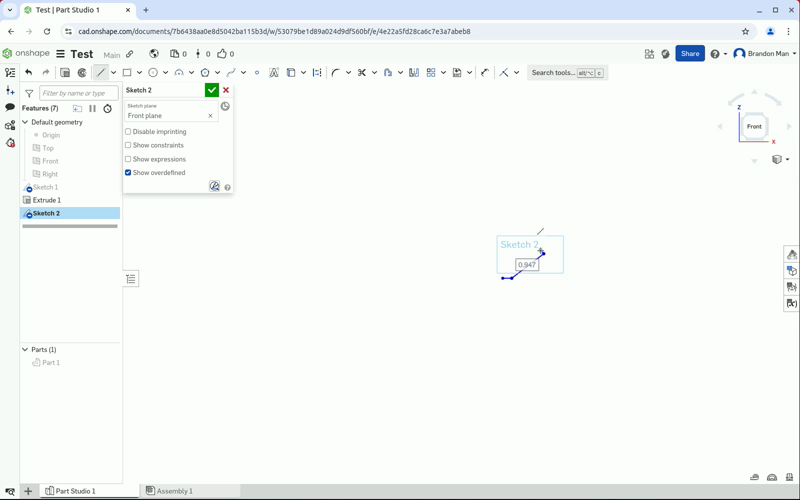
key_up(shift)
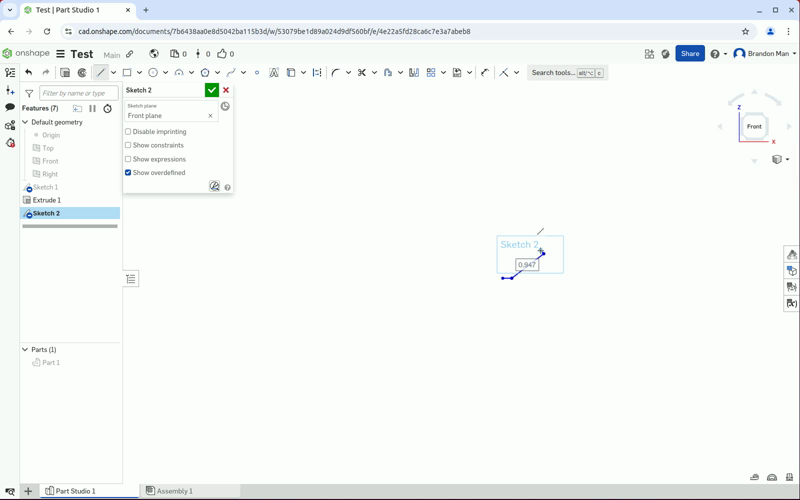
mouse_move(570, 250)
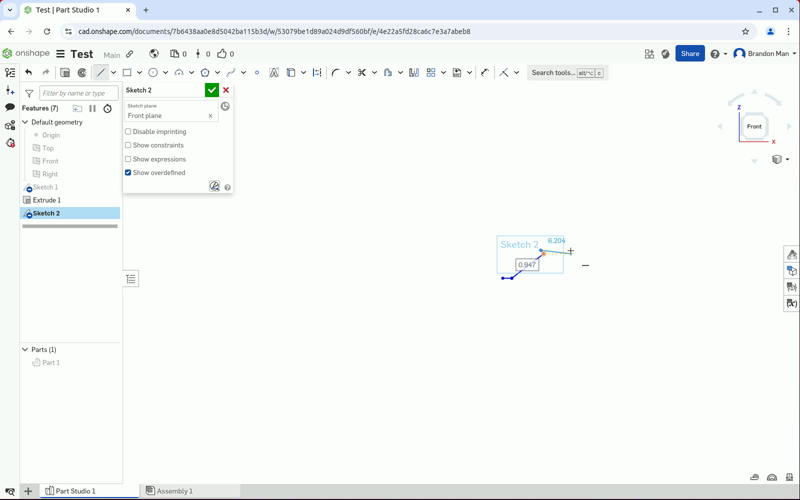
key_down(shift)
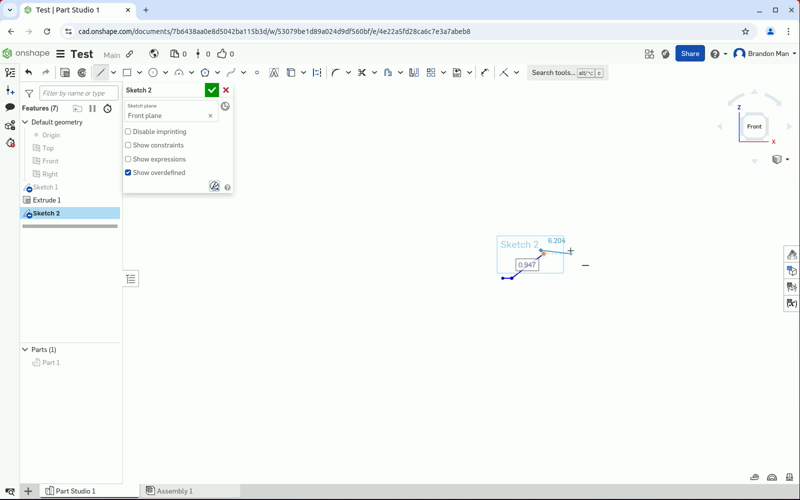
mouse_move(502, 278)
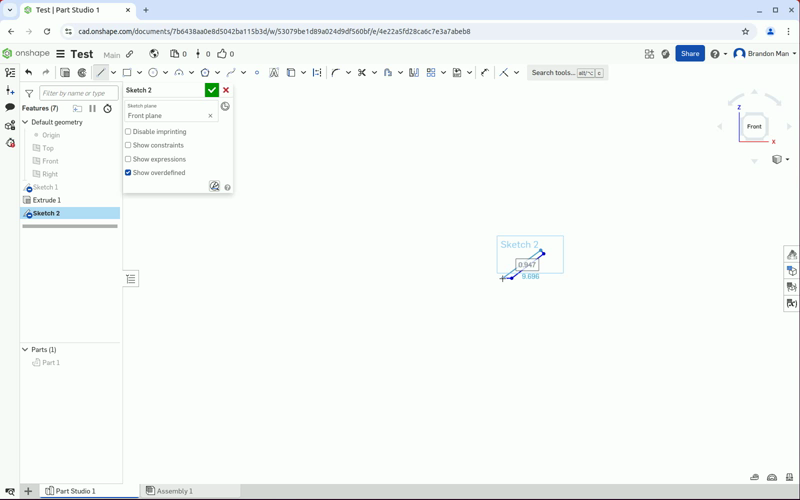
key_up(shift)
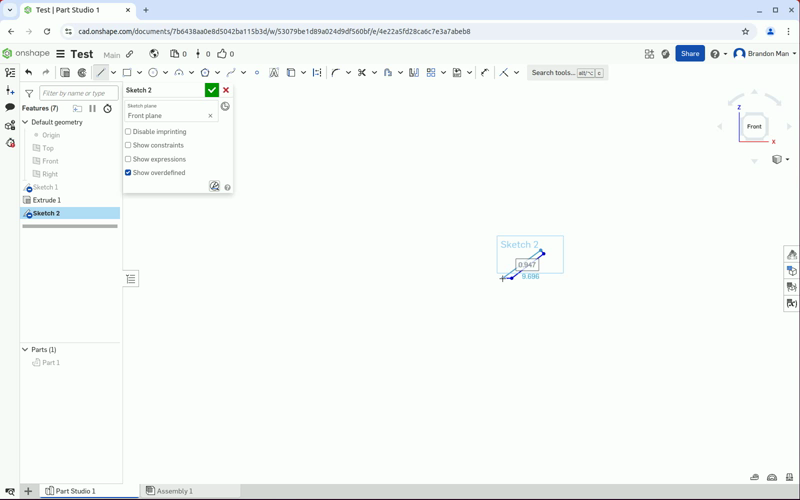
click(502, 278)
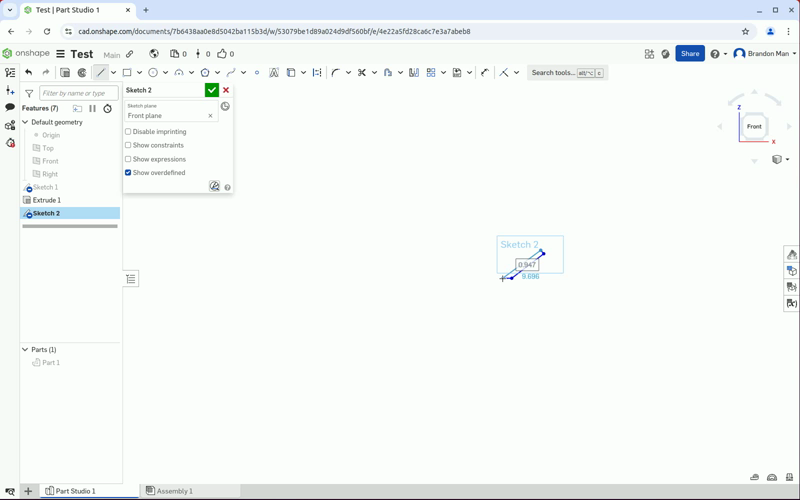
key(esc)
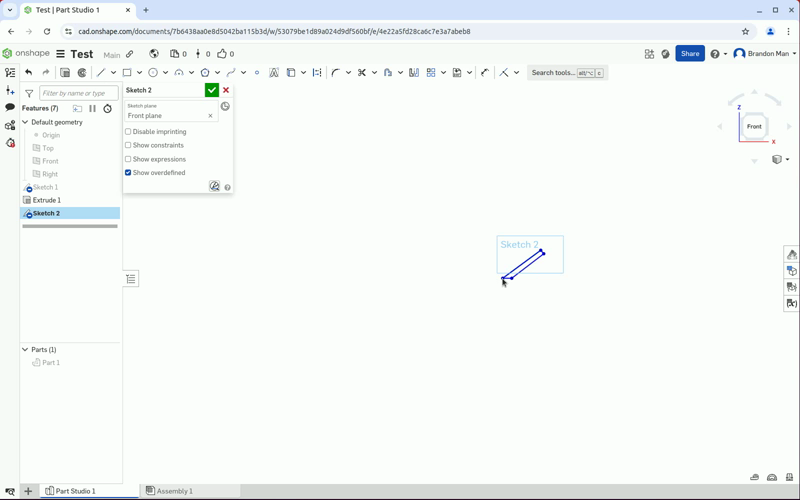
mouse_move(521, 268)
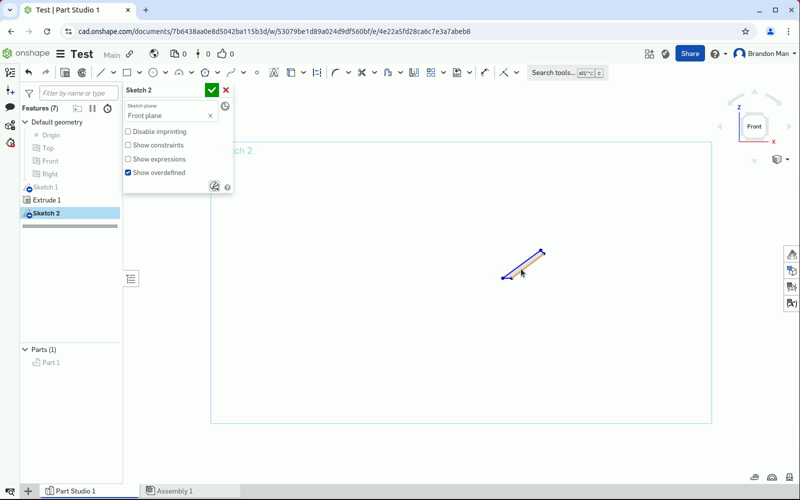
scroll(6)
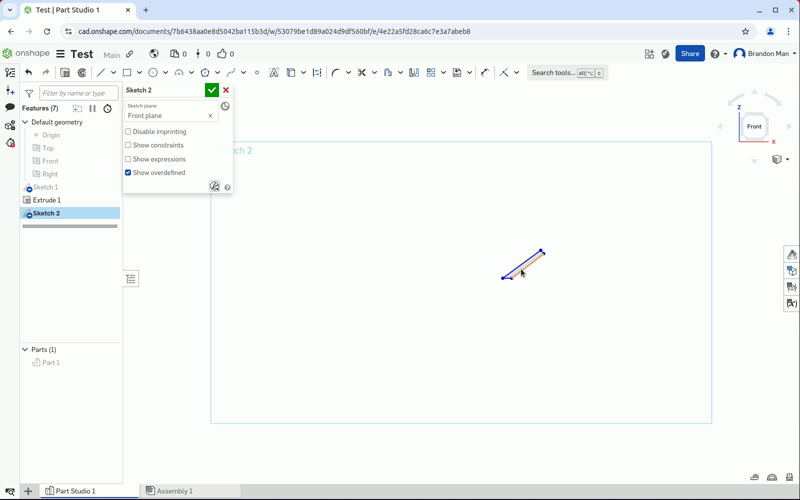
scroll(6)
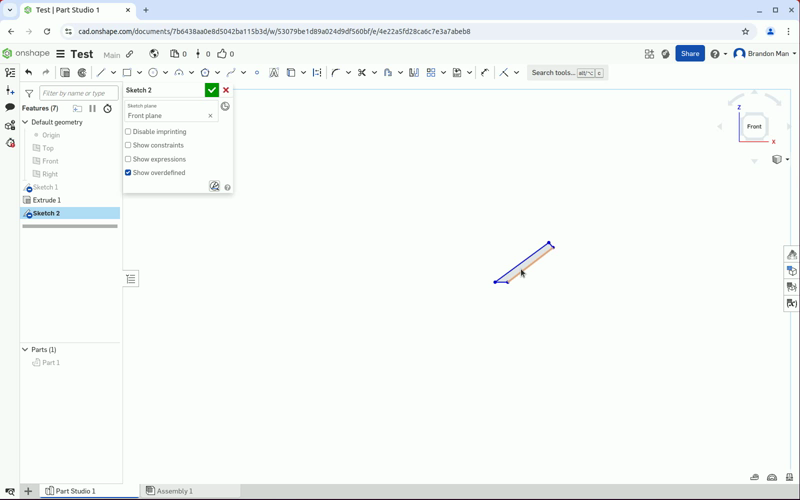
scroll(6)
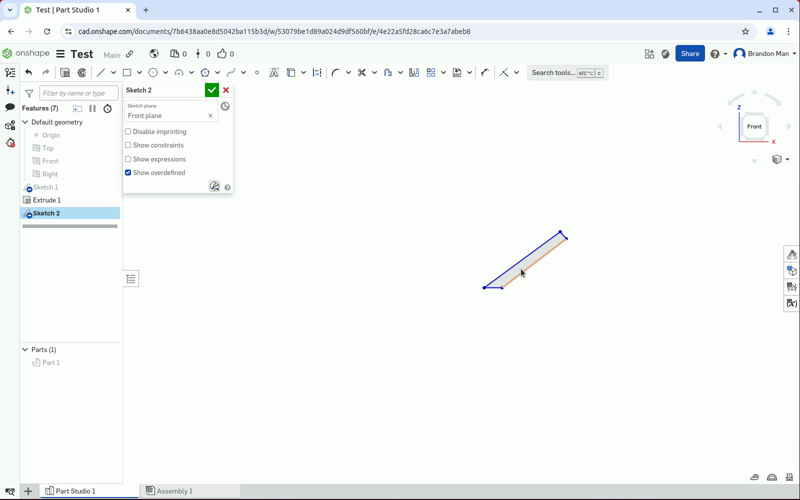
scroll(6)
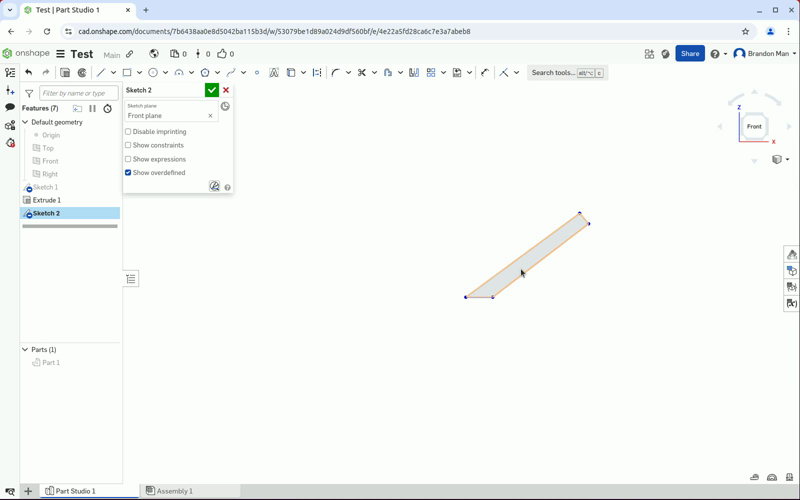
scroll(6)
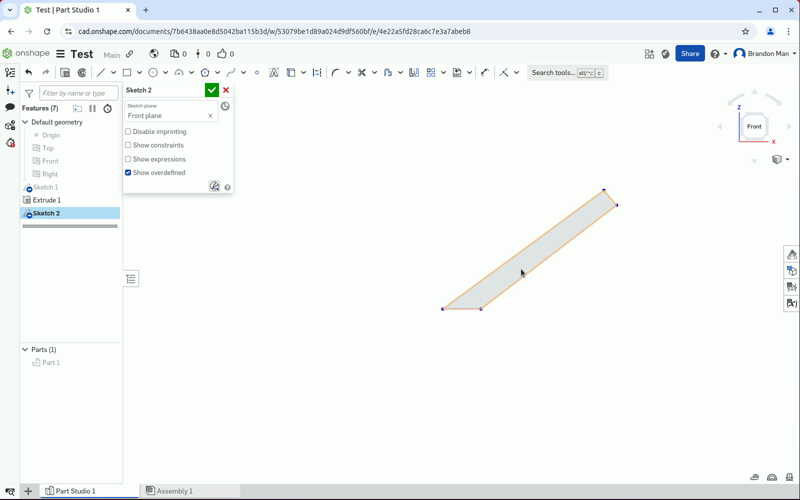
scroll(6)
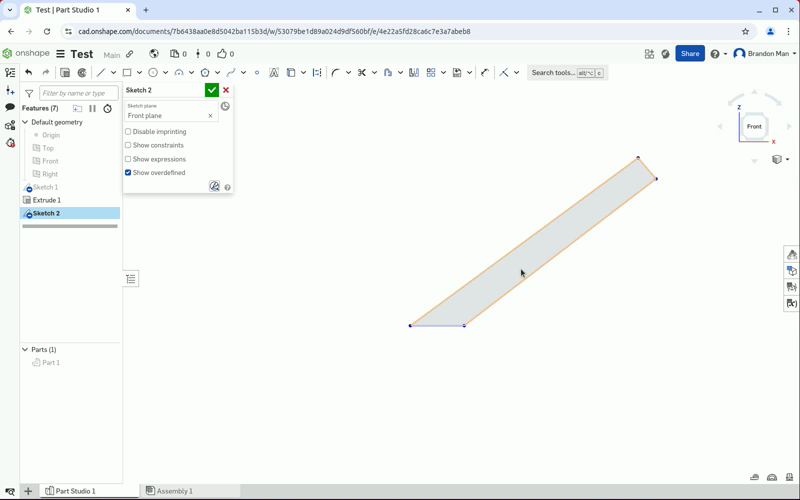
scroll(6)
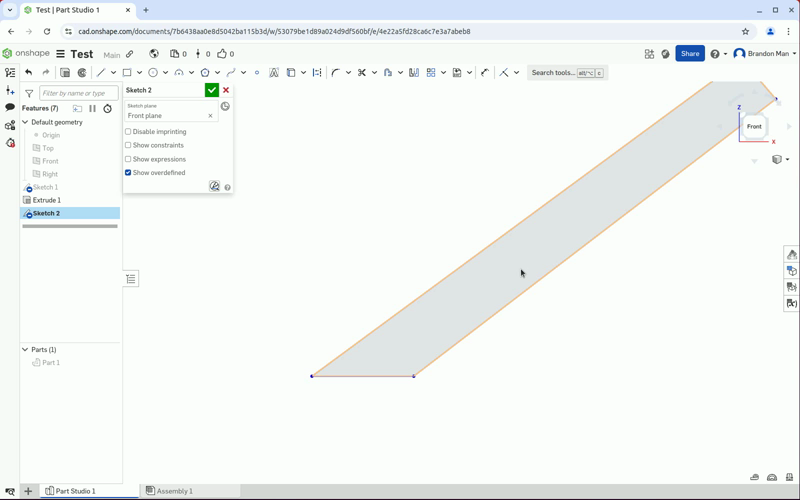
click(521, 268)
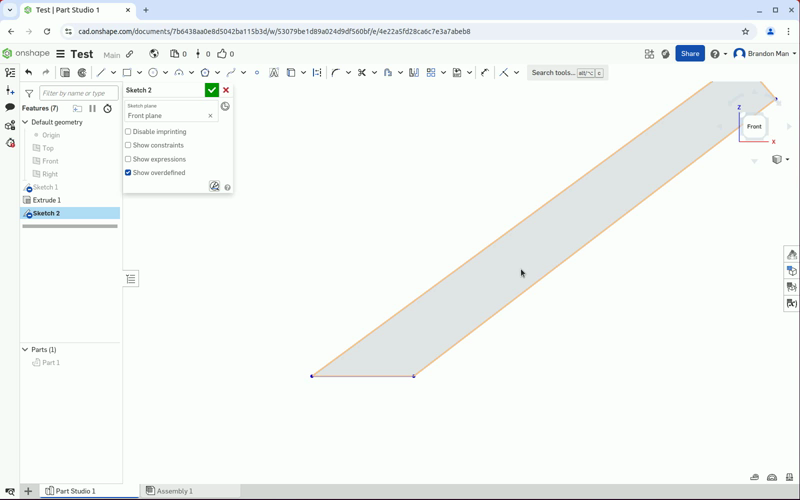
scroll(-6)
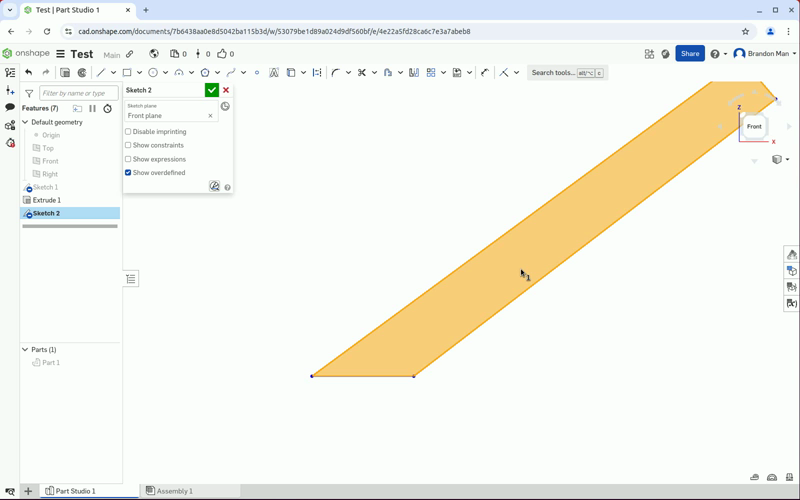
scroll(-6)
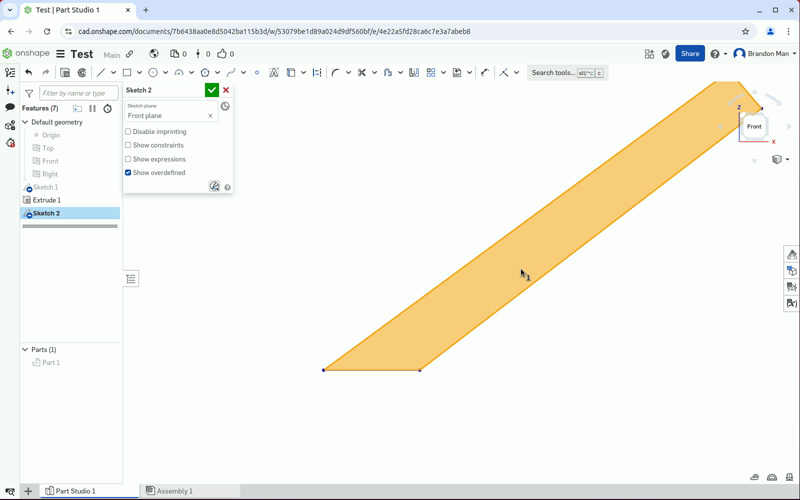
scroll(-6)
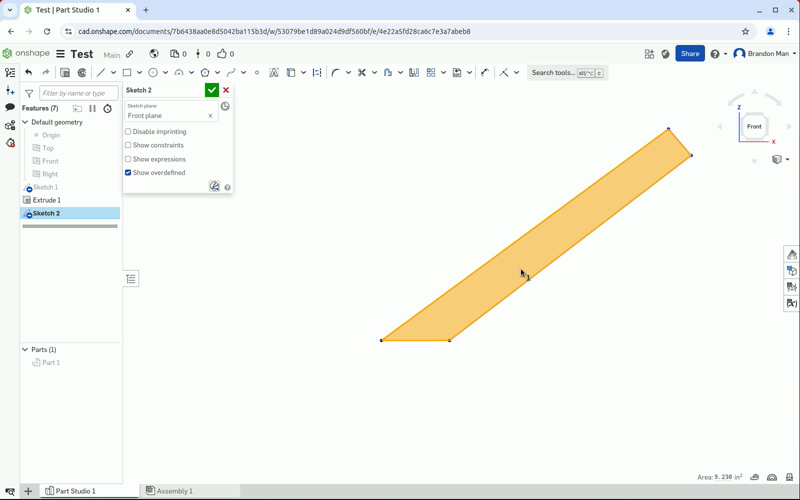
scroll(-6)
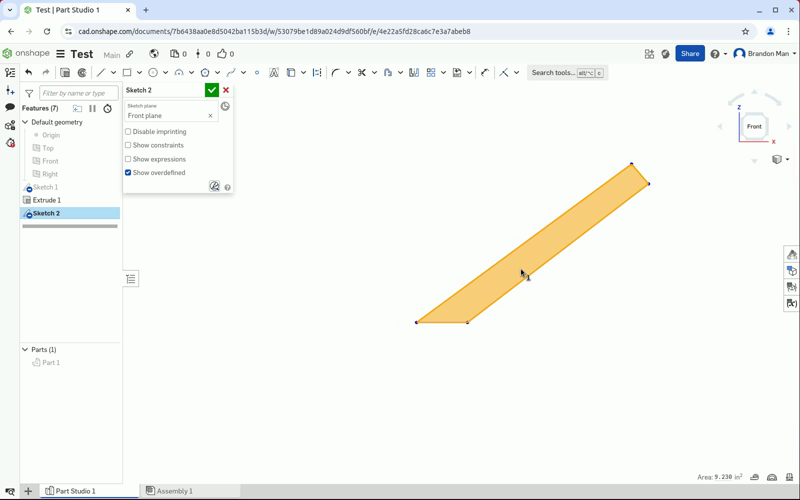
scroll(-6)
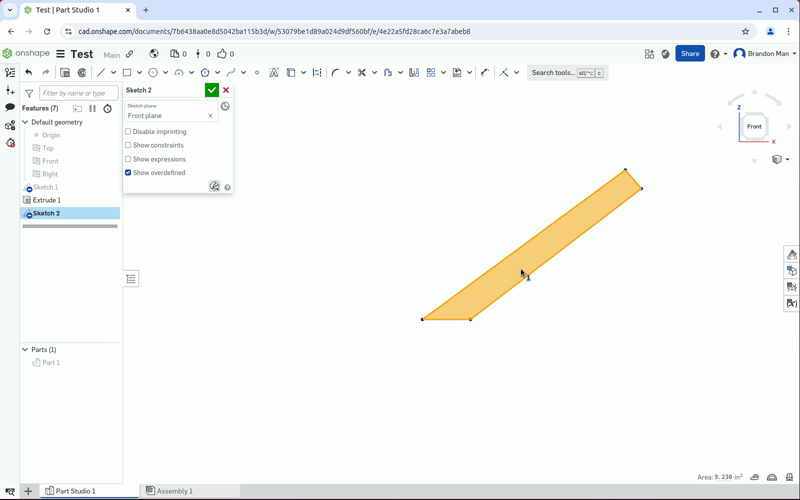
scroll(-6)
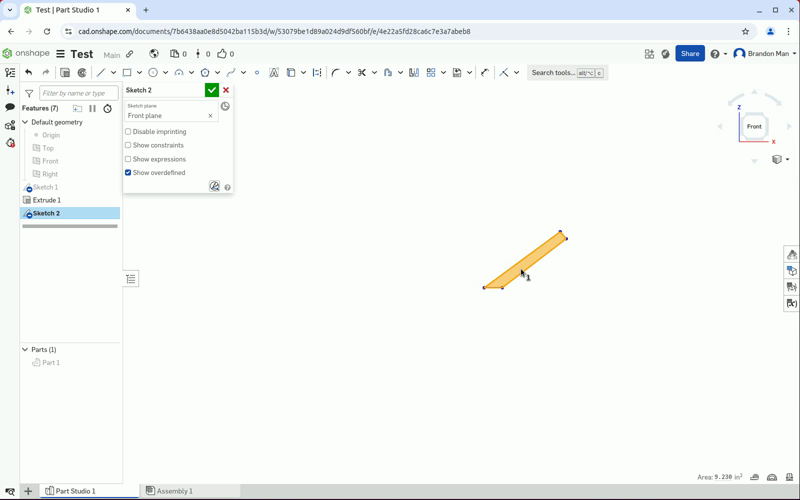
scroll(-6)
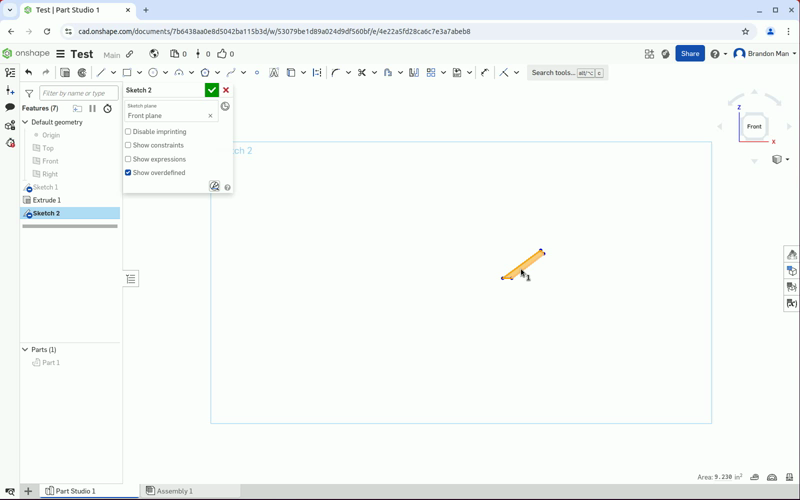
mouse_move(73, 352)
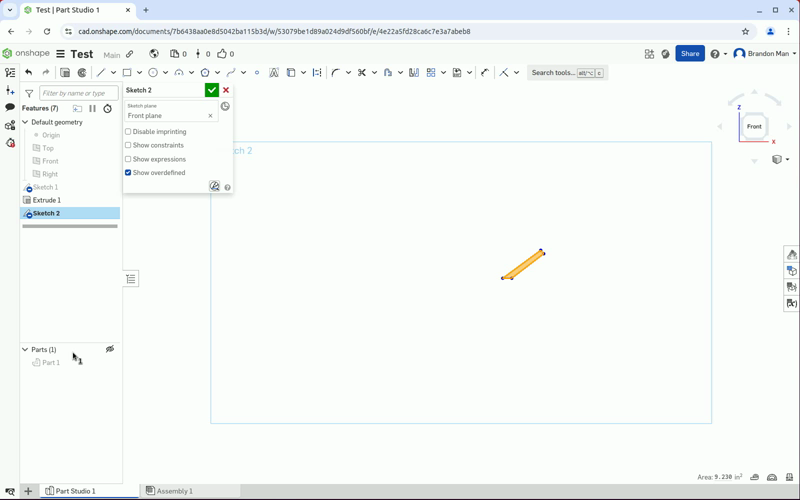
key(shift+y)
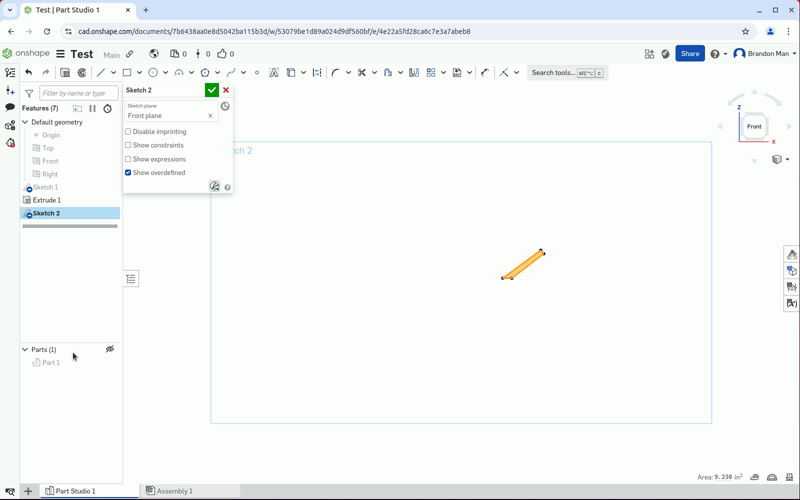
key(shift+e)
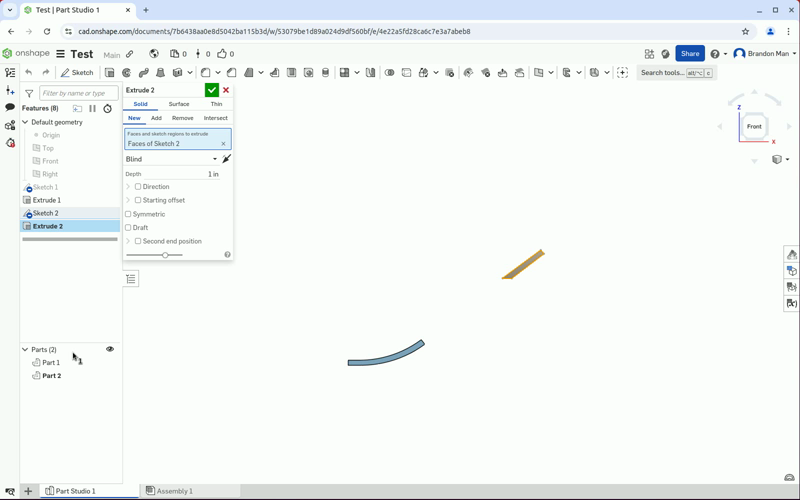
mouse_move(143, 106)
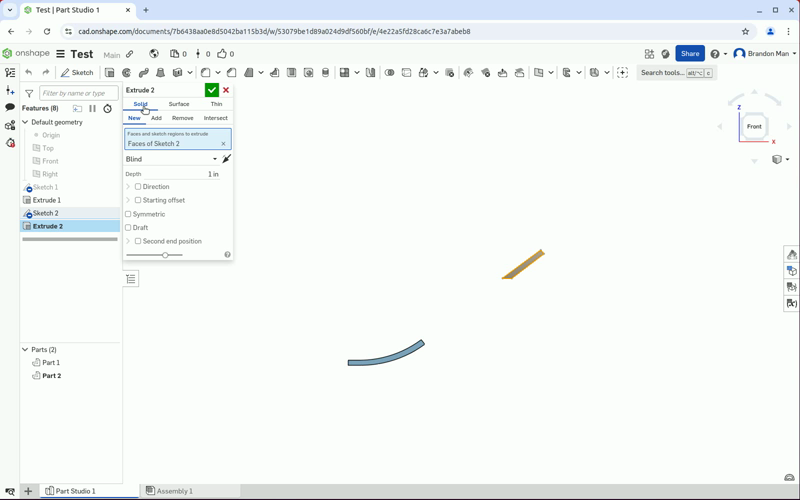
click(143, 106)
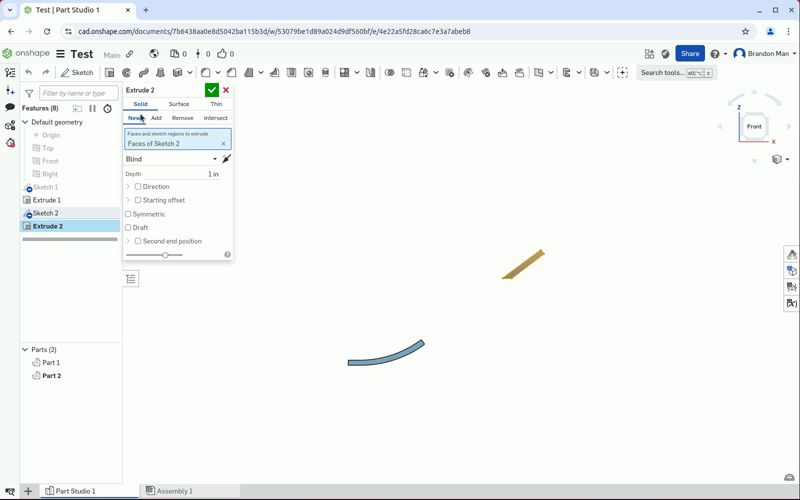
mouse_move(137, 120)
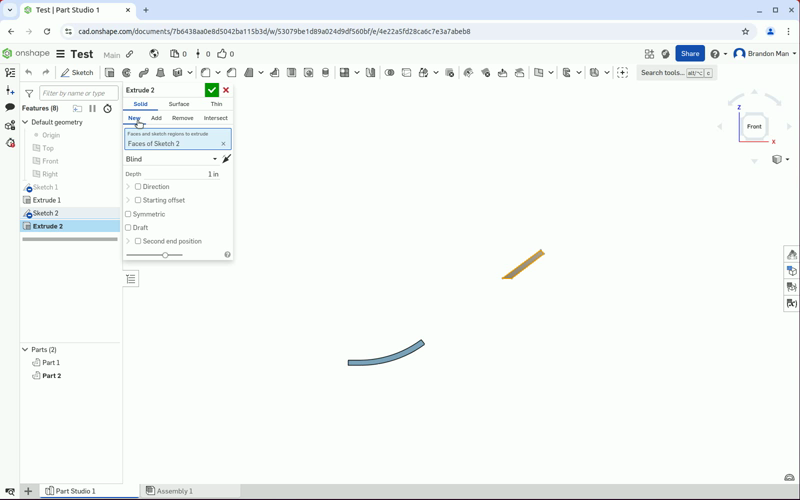
click(137, 120)
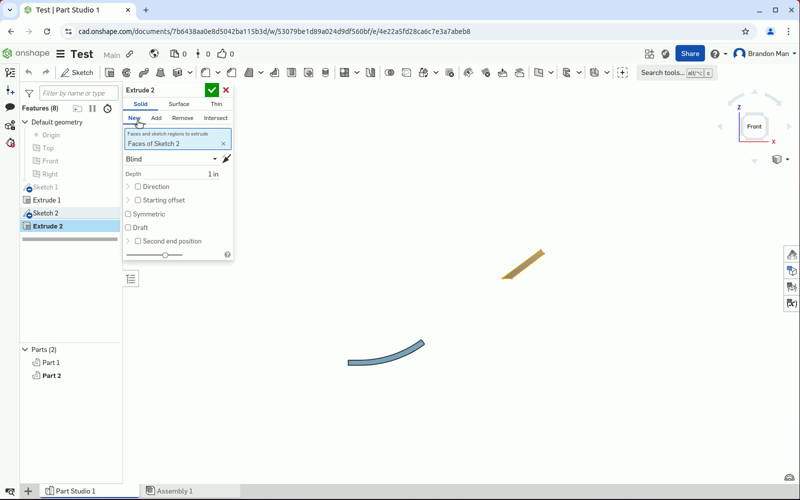
key(tab, 4)
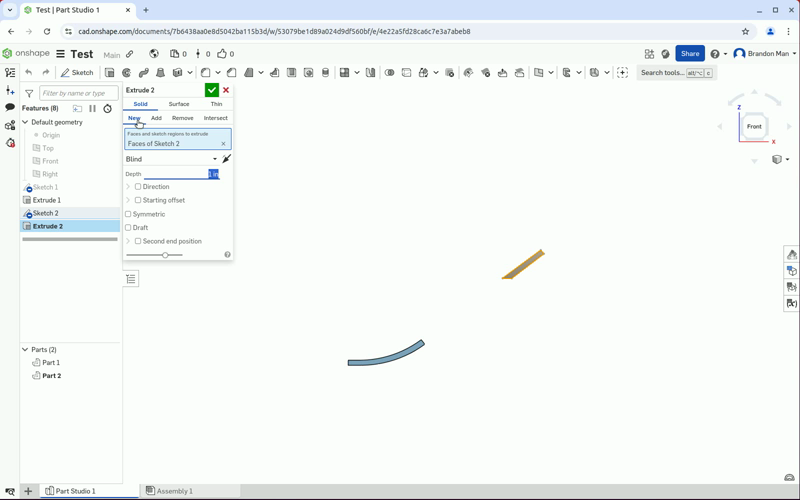
text(0.481)
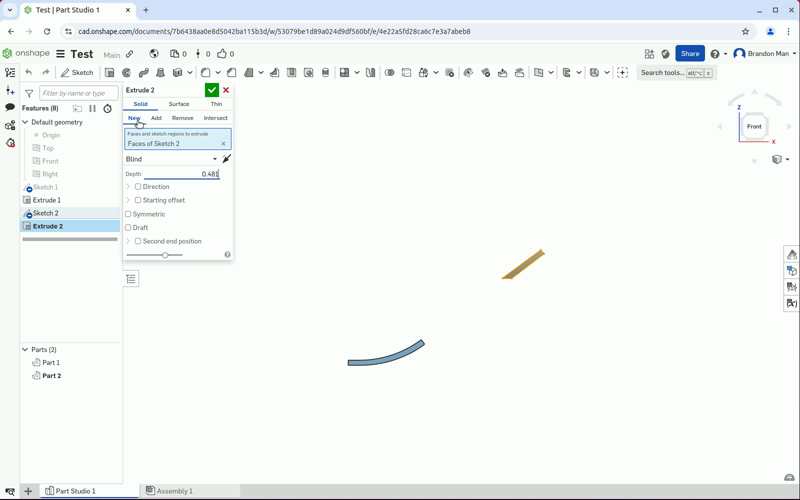
key(enter)
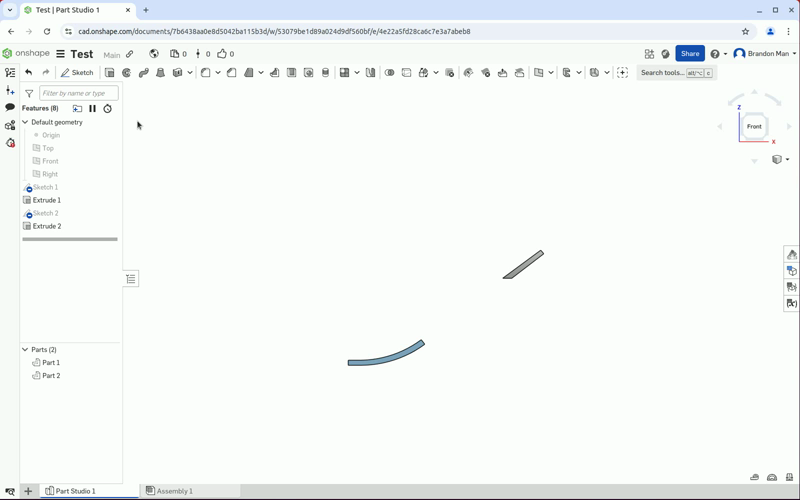
key(shift+h)
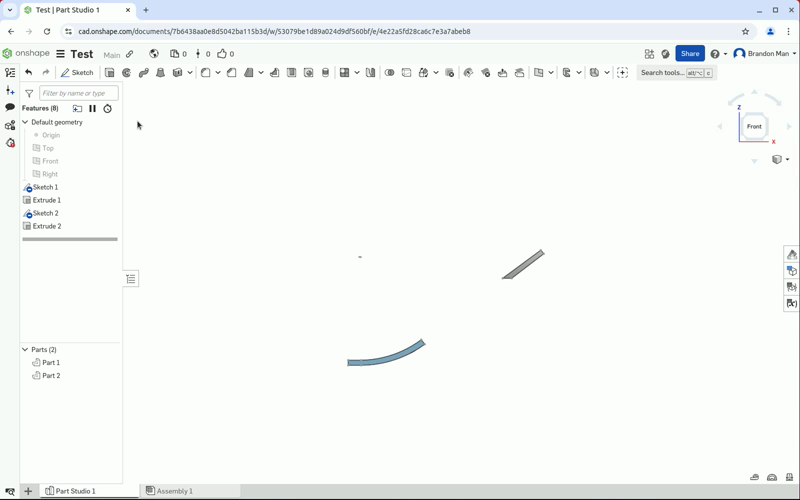
key(shift+h)
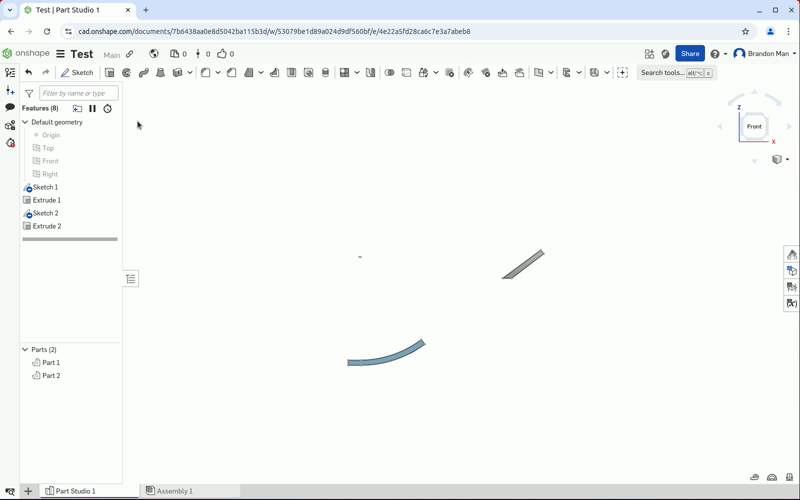
key(shift+7)
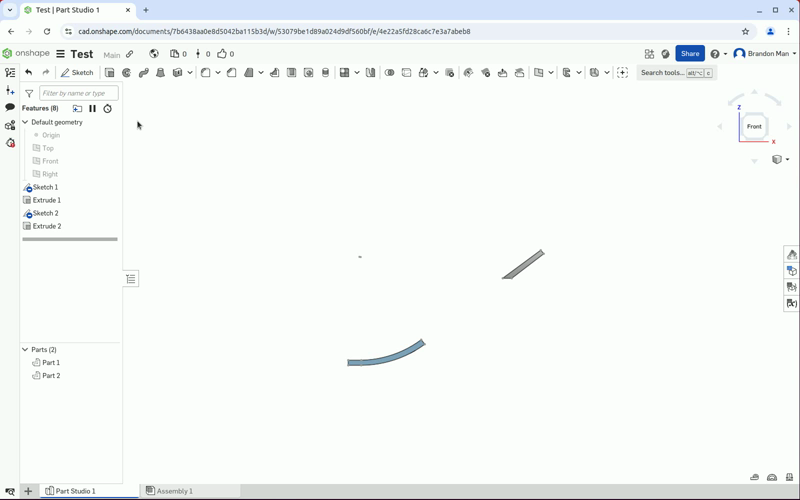
key(left, 2)
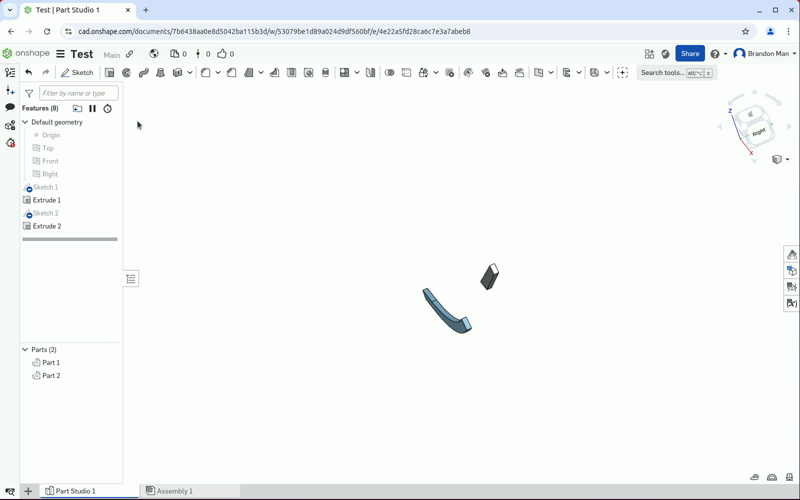
key(down, 2)
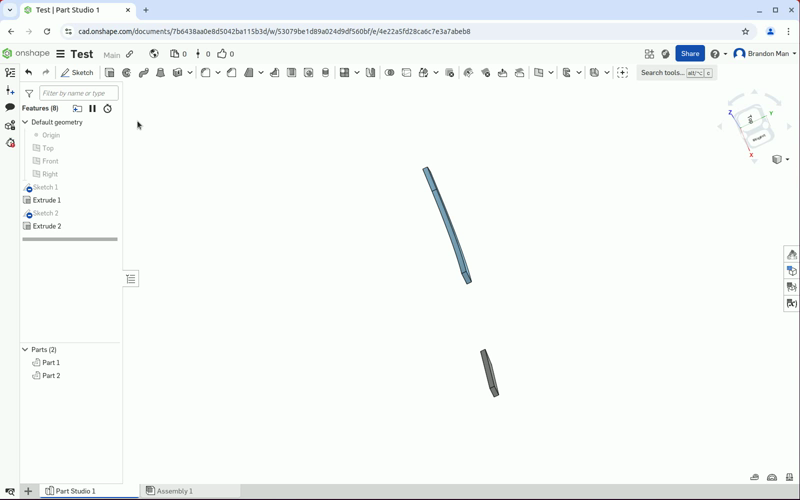
key(up, 2)
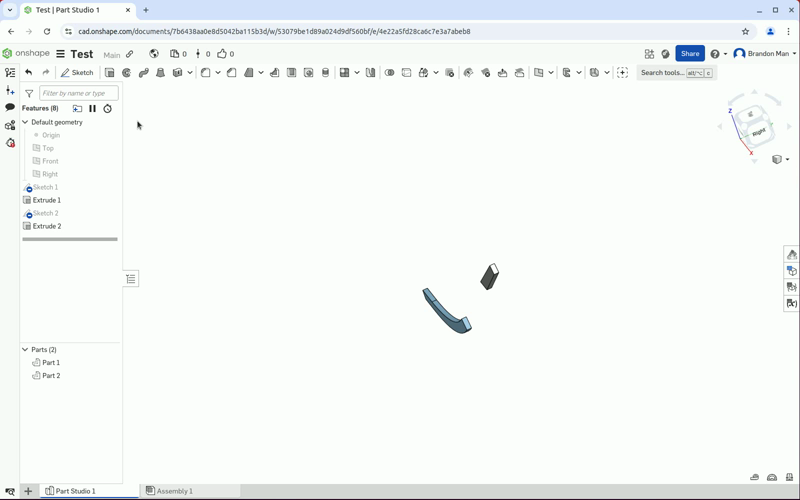
key(right, 2)
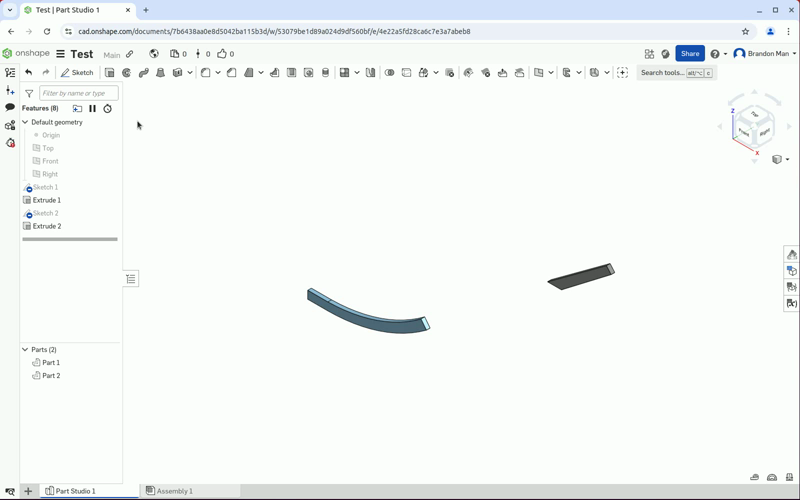
mouse_move(73, 189)
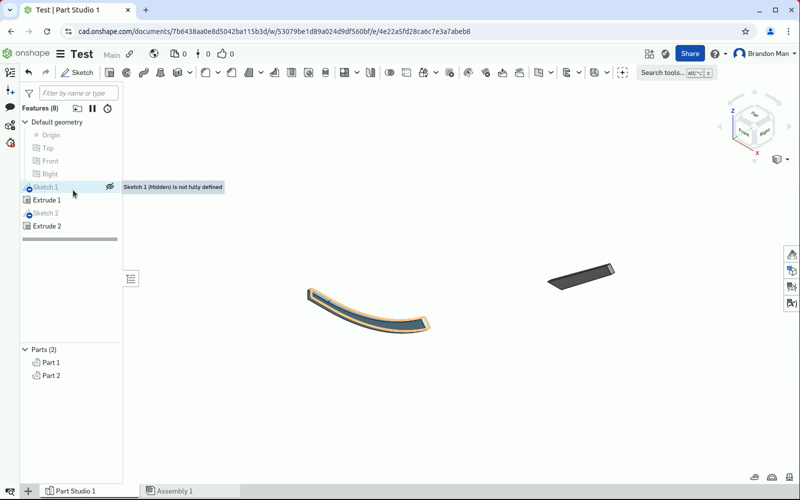
click(73, 189)